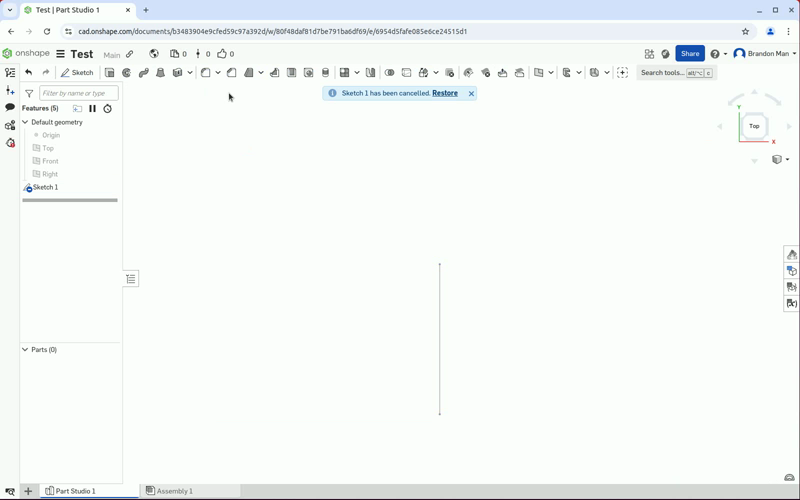
key(shift+h)
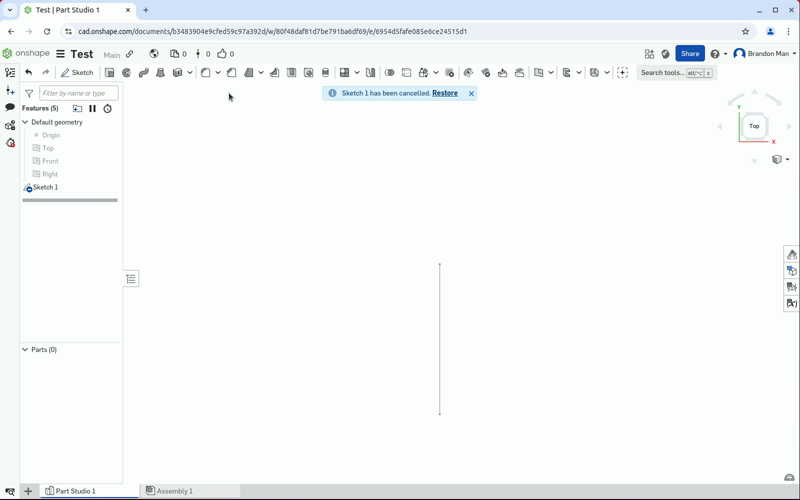
key(shift+s)
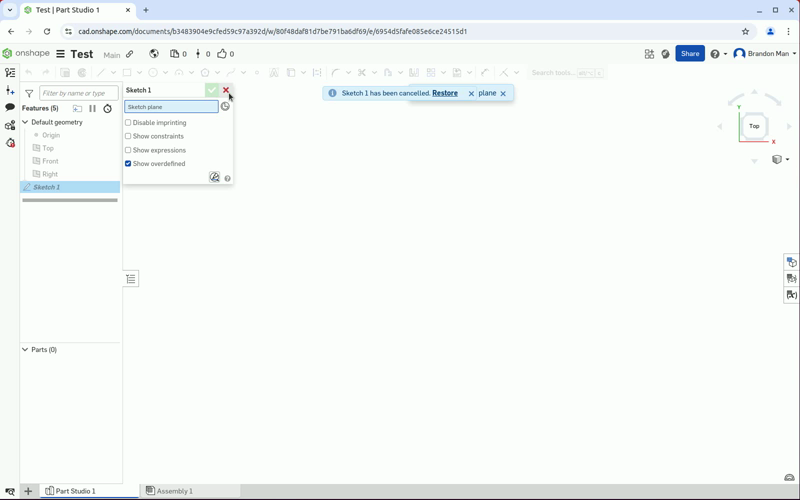
mouse_move(73, 150)
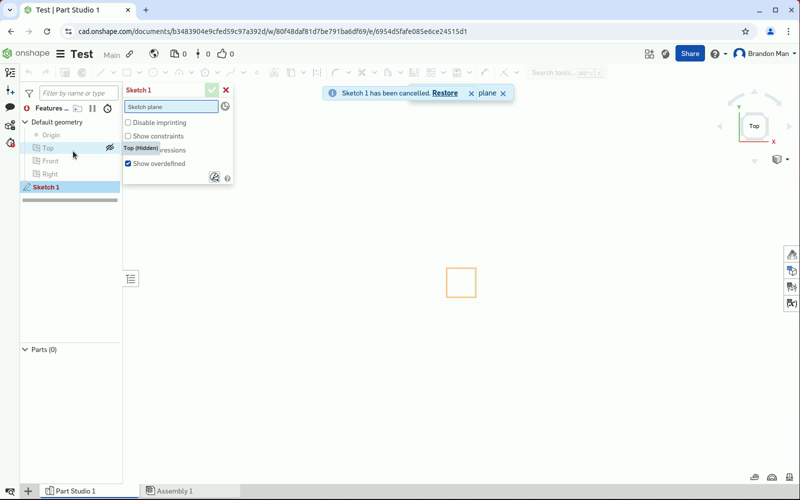
click(73, 150)
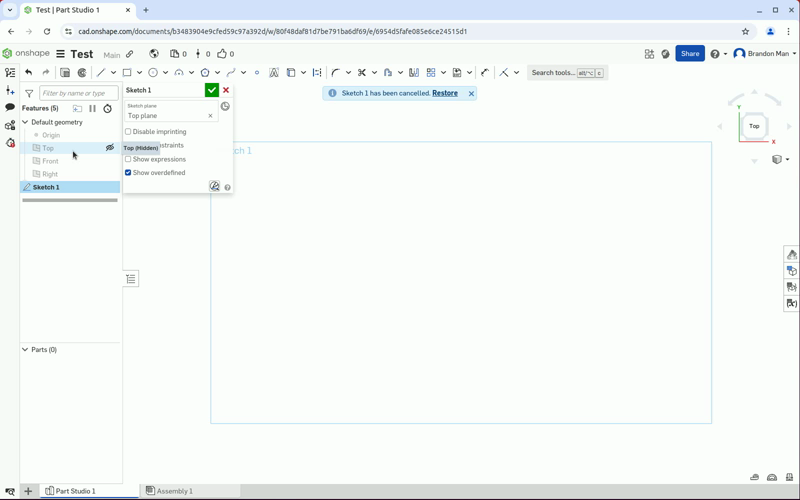
mouse_move(73, 352)
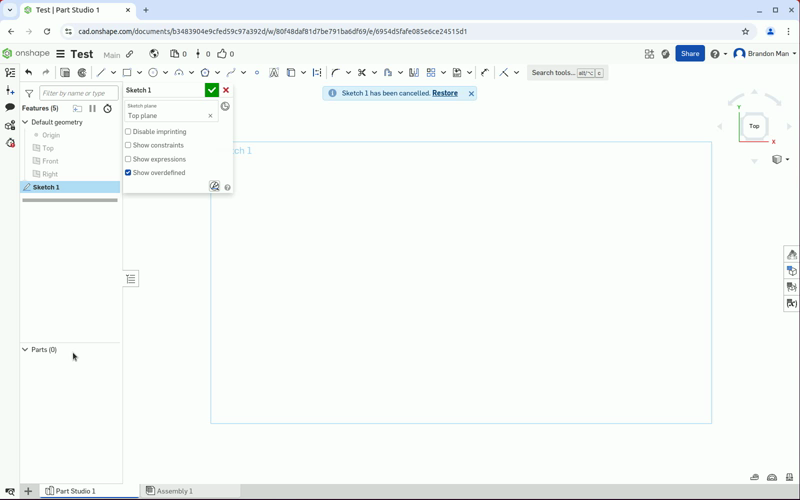
key(y)
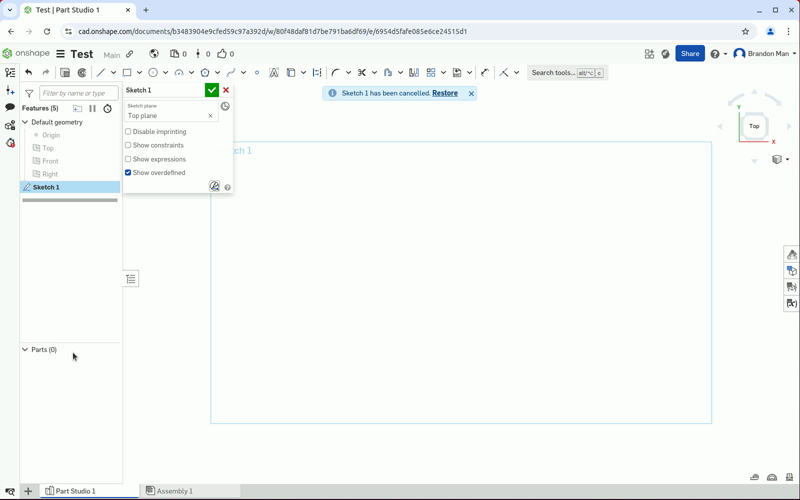
key(c)
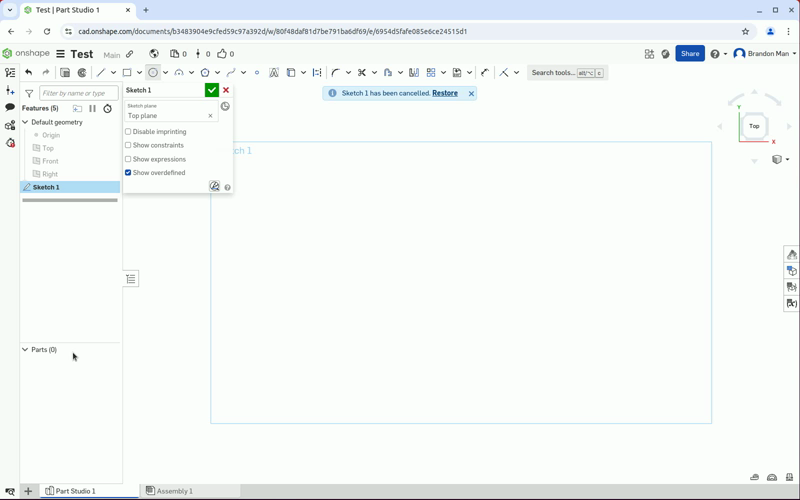
key_down(shift)
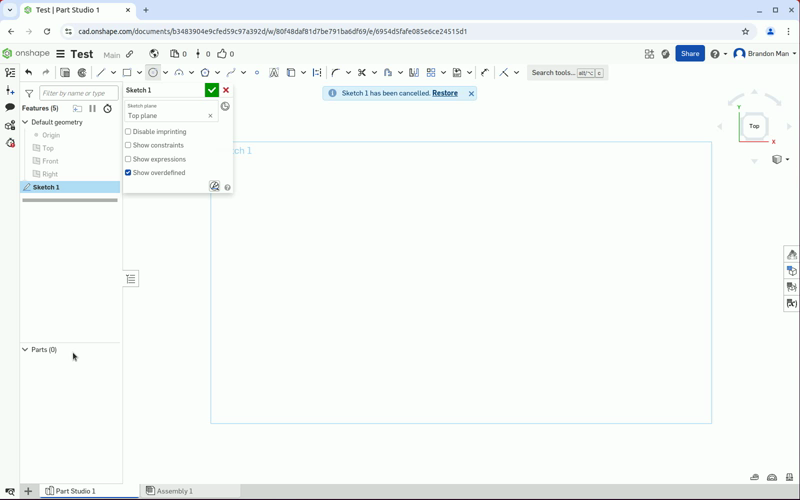
mouse_move(461, 282)
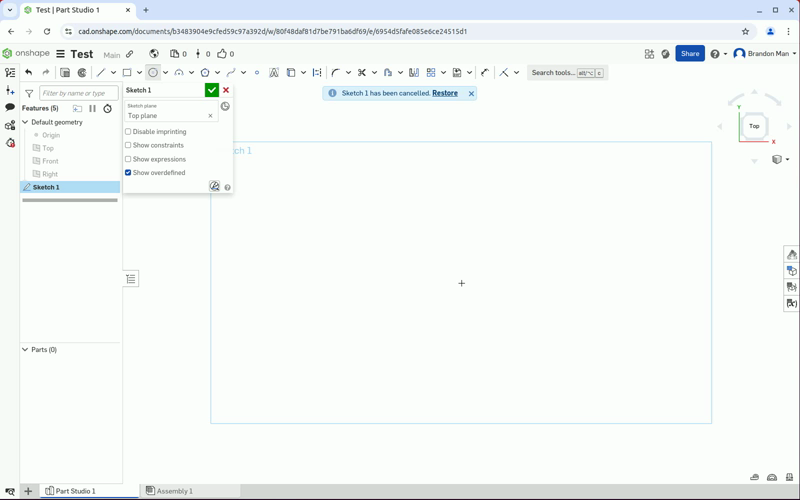
click(461, 282)
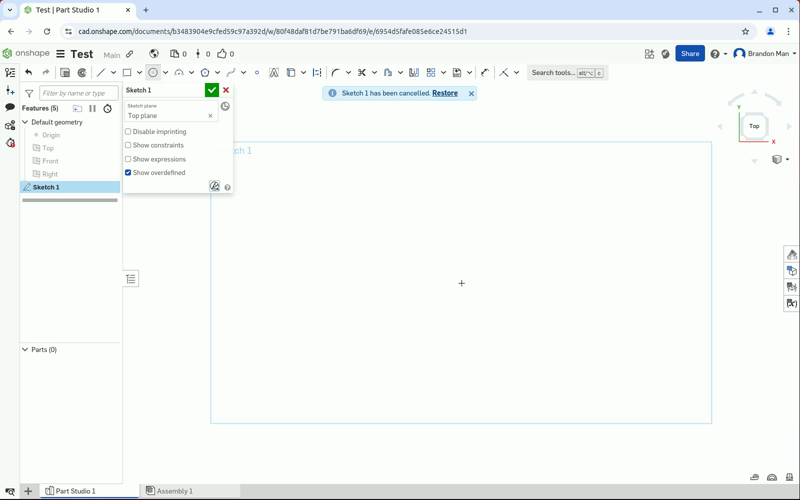
key_up(shift)
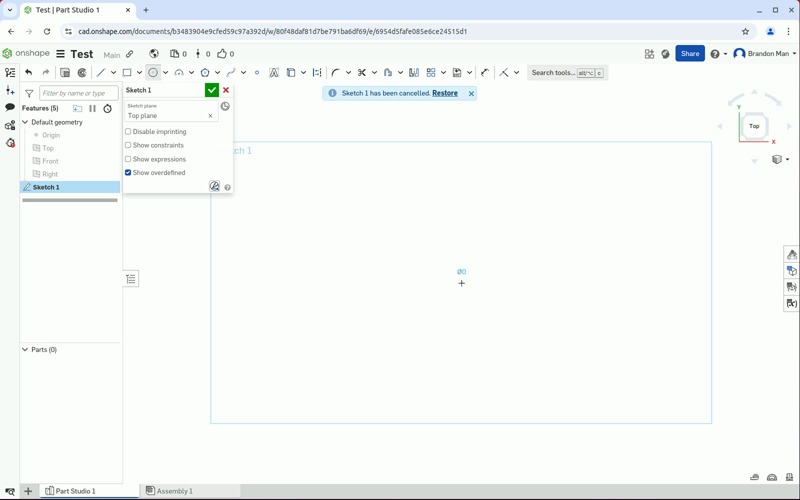
mouse_move(570, 282)
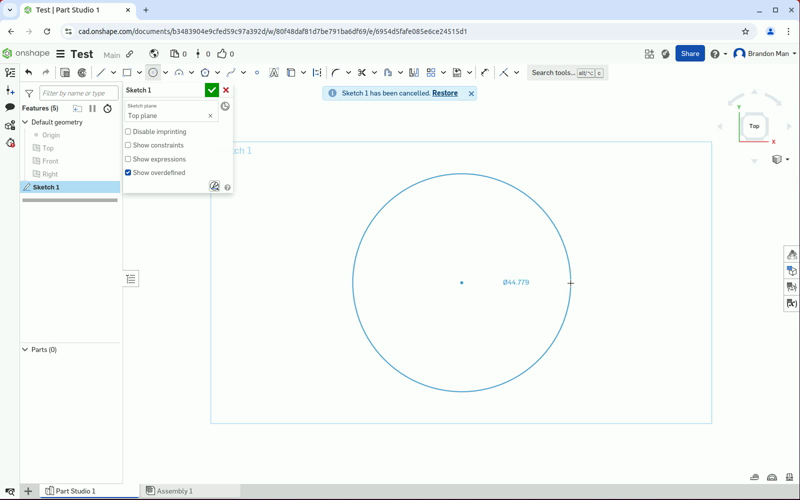
click(570, 282)
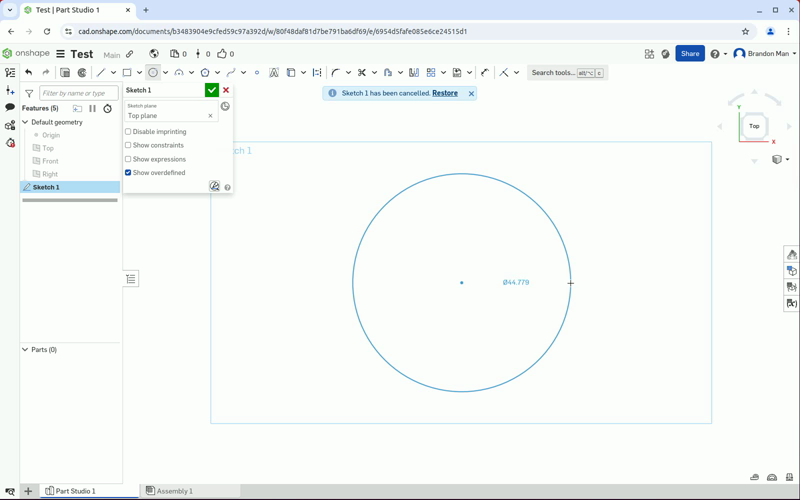
key(esc)
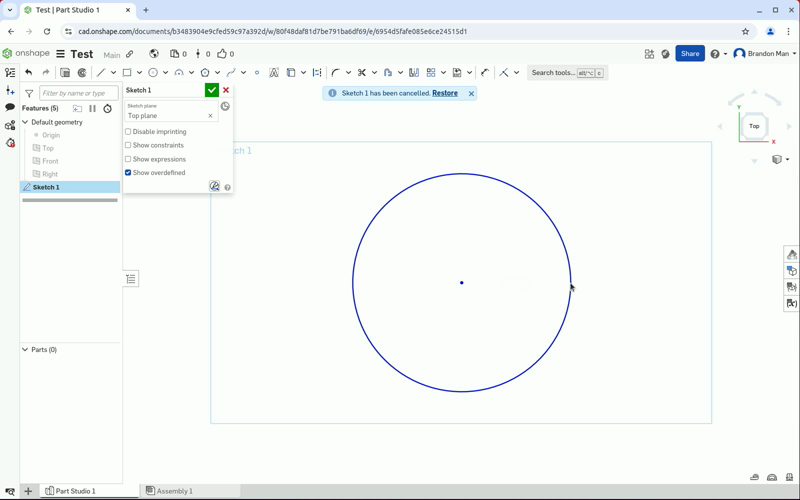
key(c)
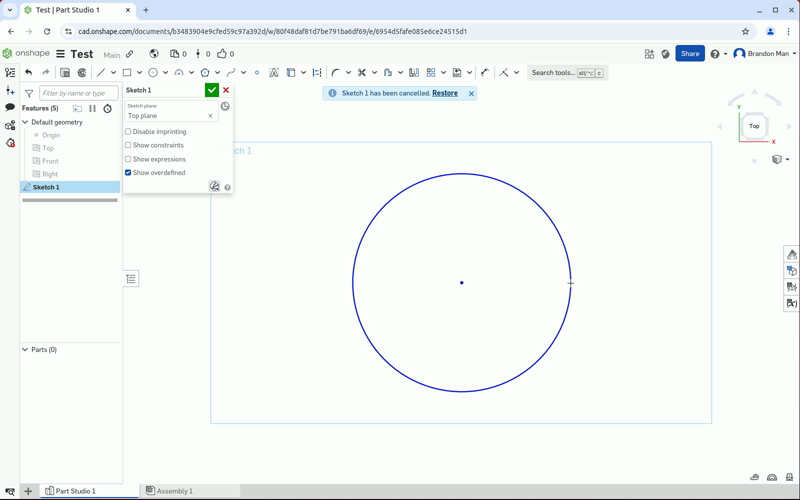
key_down(shift)
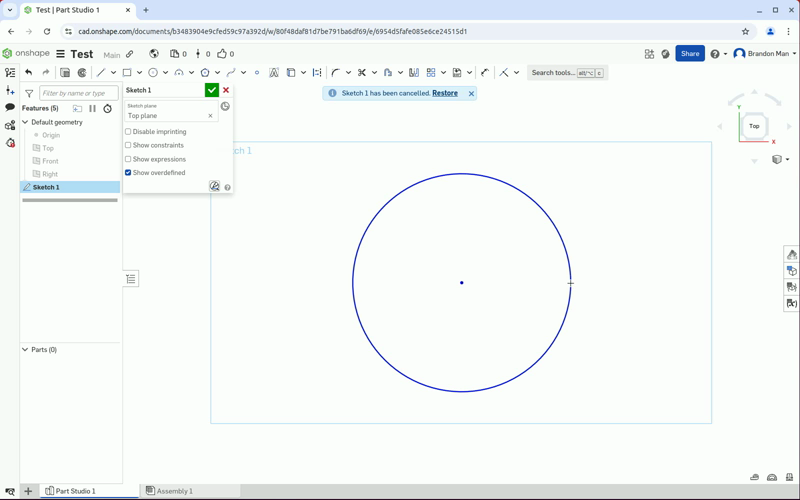
mouse_move(461, 282)
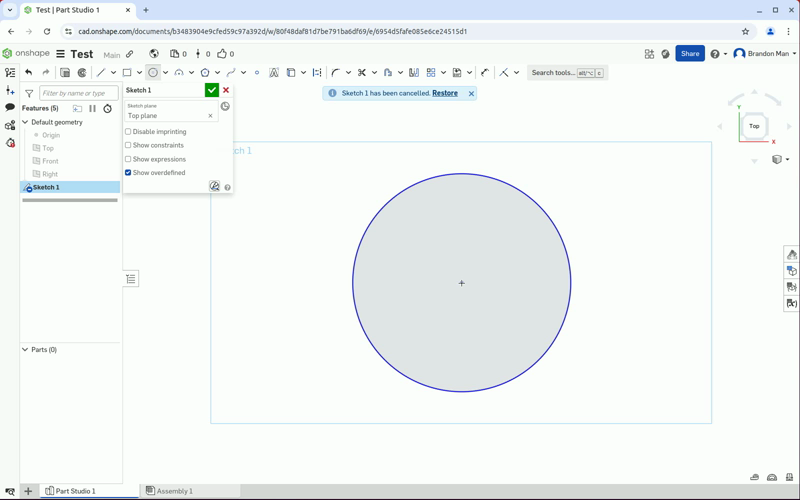
click(461, 282)
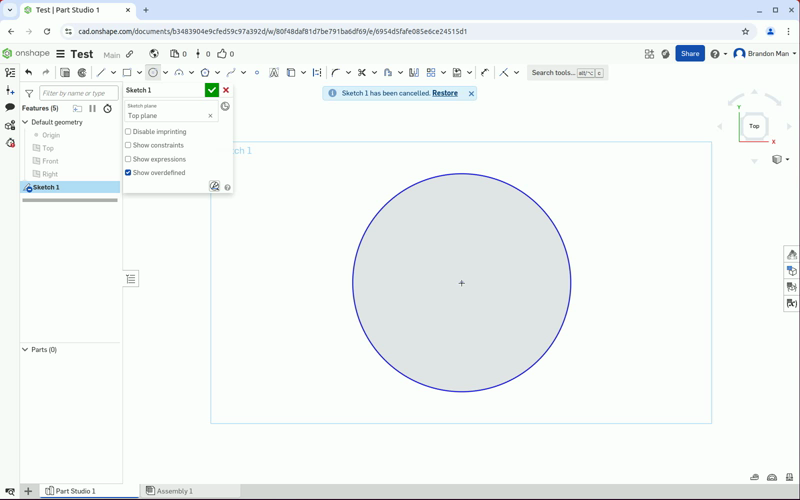
key_up(shift)
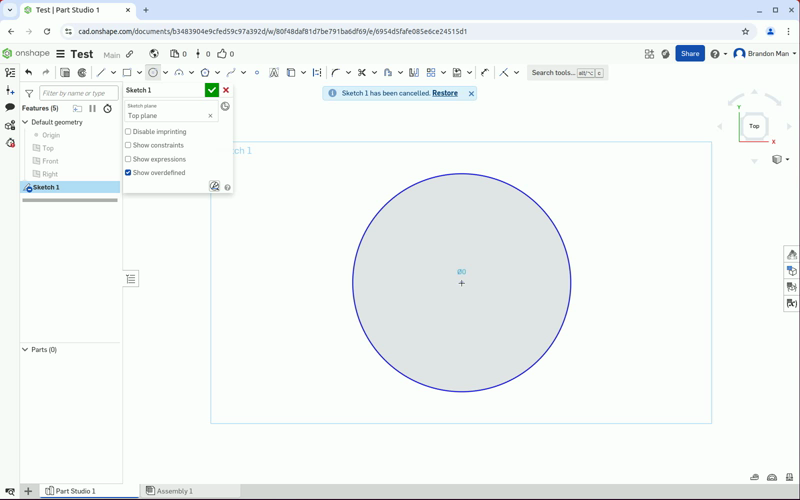
mouse_move(552, 282)
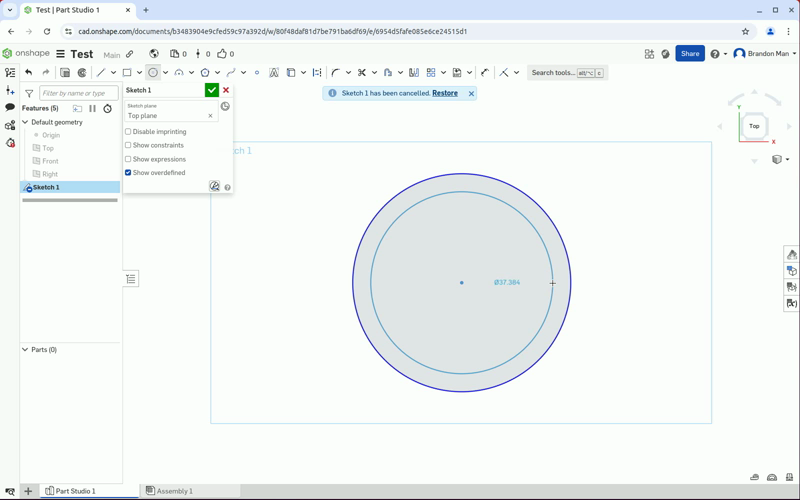
click(552, 282)
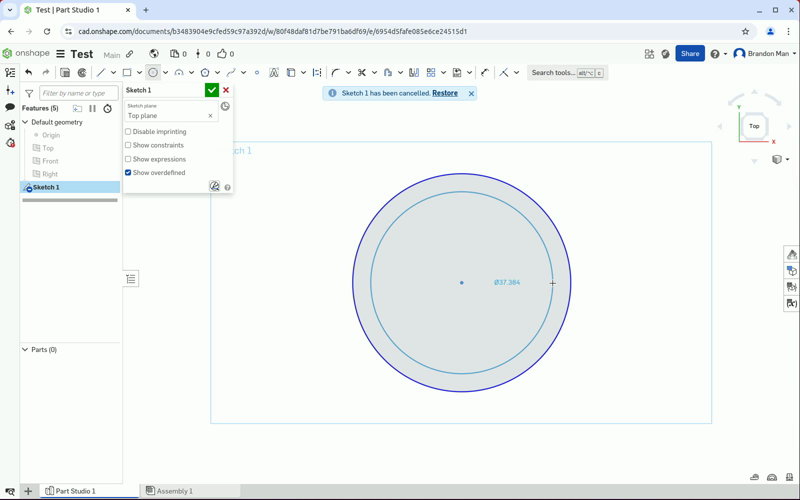
key(esc)
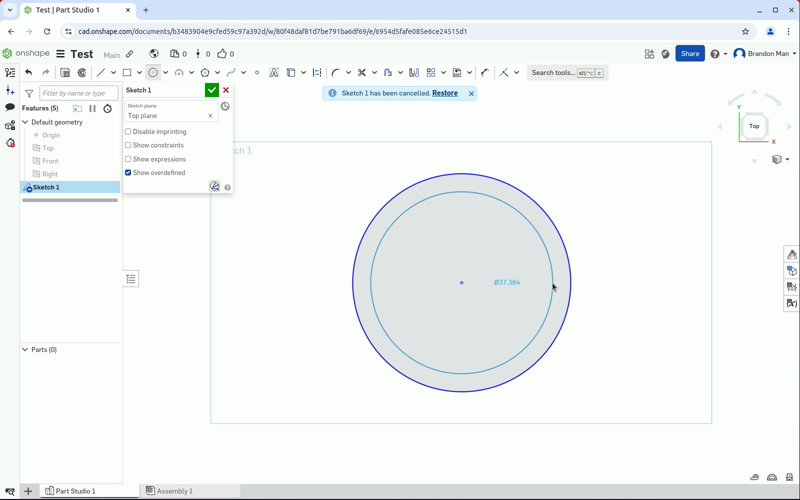
mouse_move(555, 315)
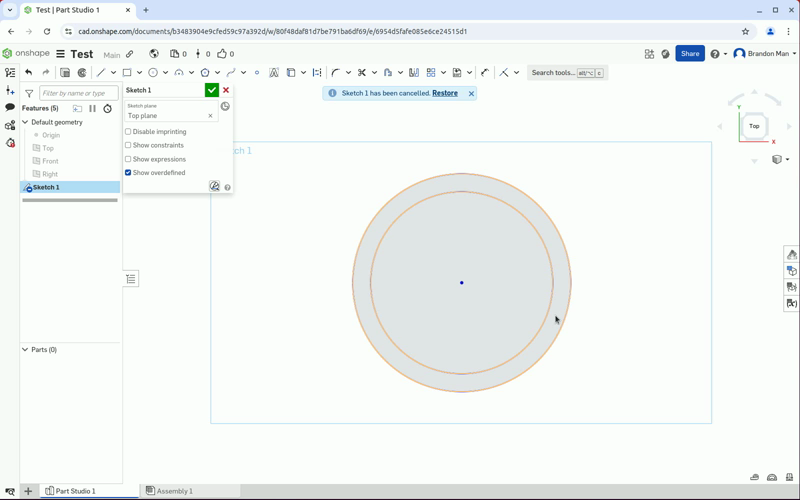
click(555, 315)
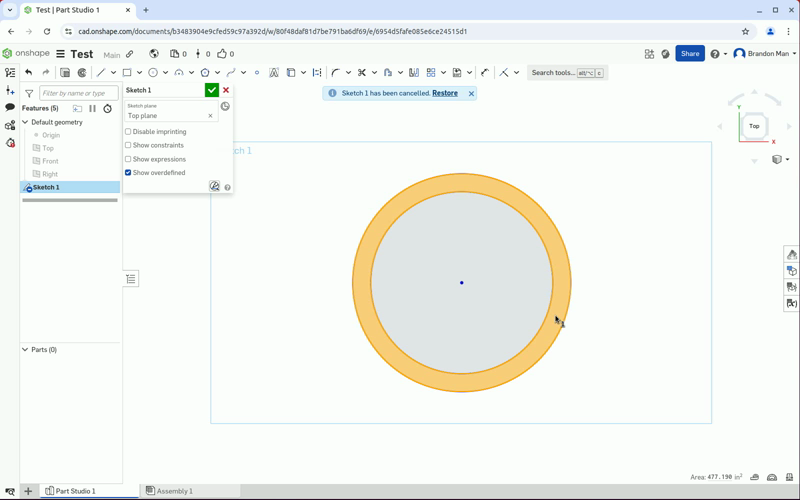
mouse_move(73, 352)
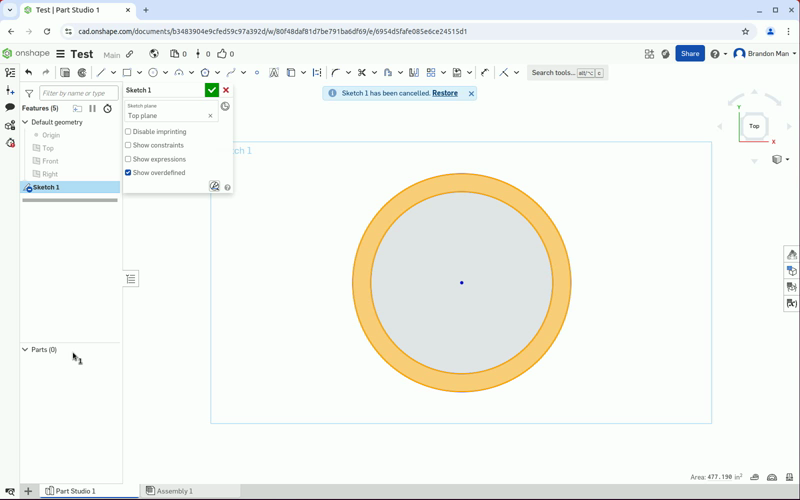
key(shift+y)
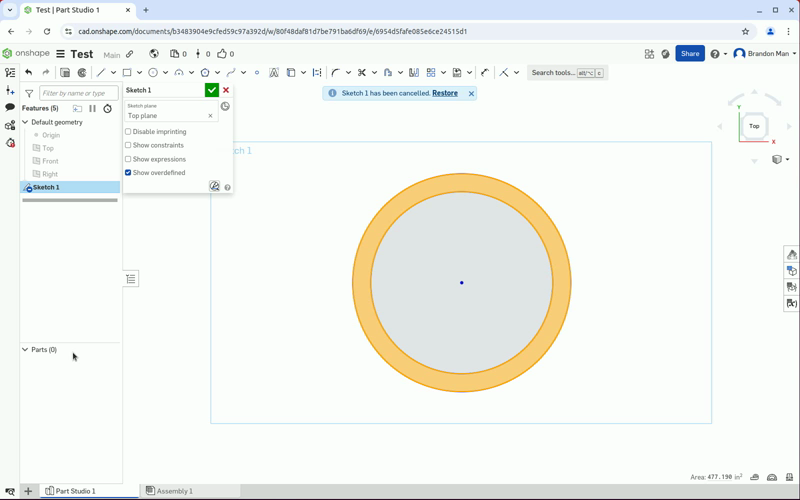
key(shift+e)
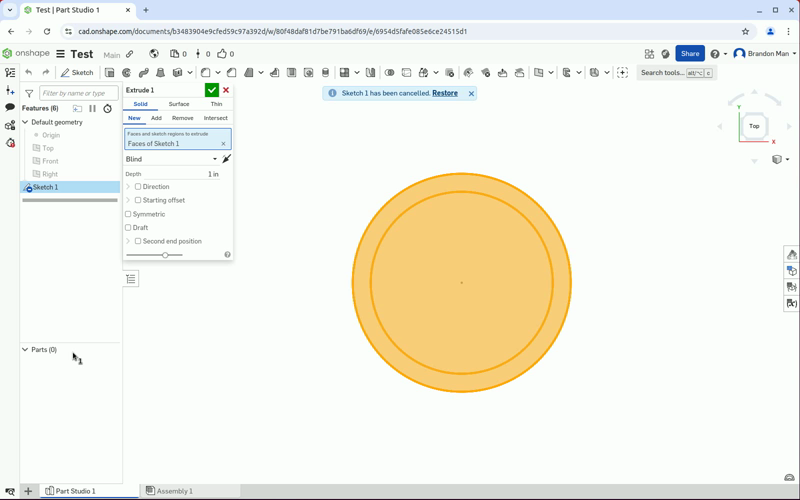
mouse_move(143, 106)
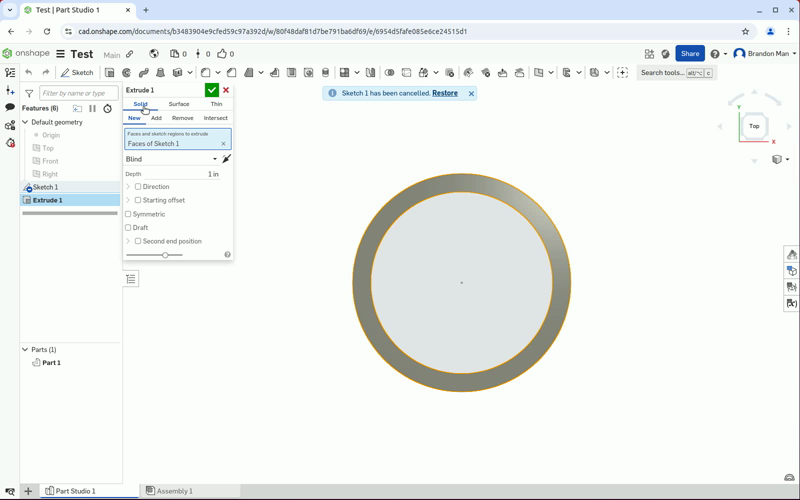
click(143, 106)
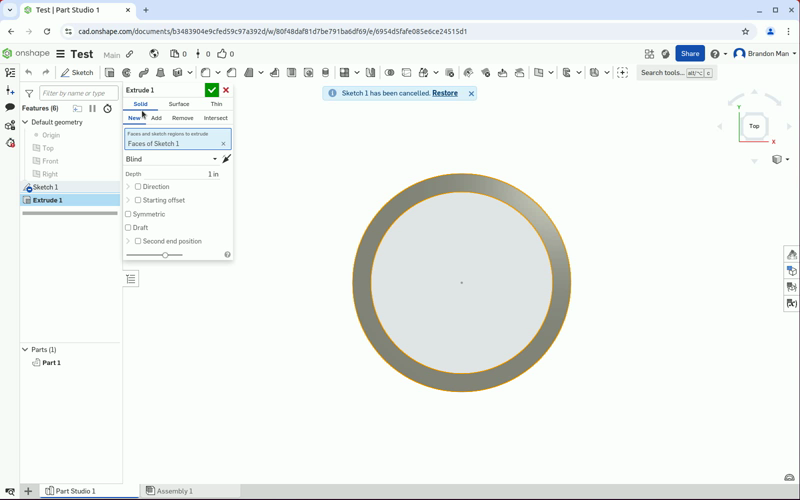
mouse_move(137, 120)
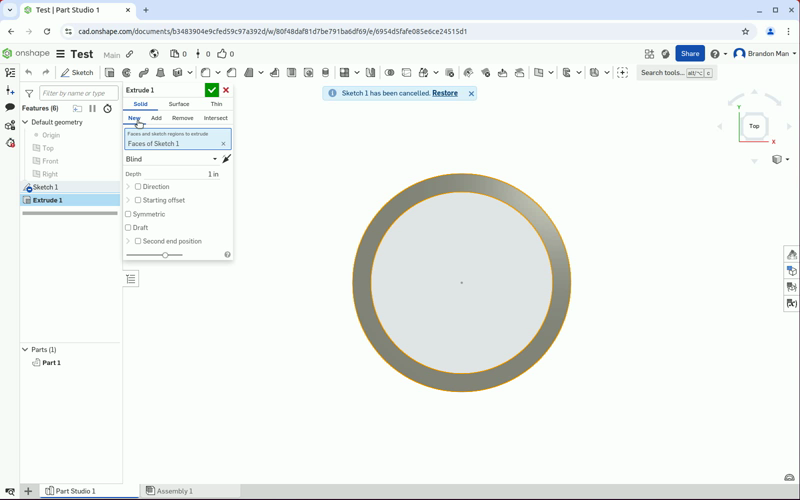
click(137, 120)
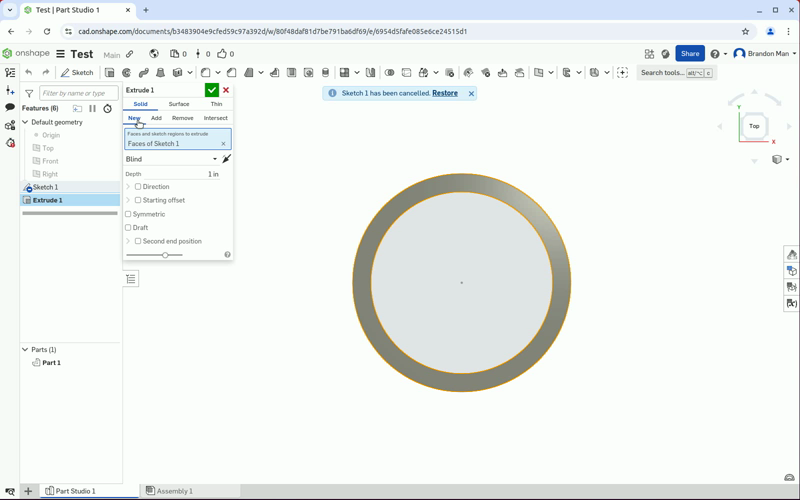
key(tab, 4)
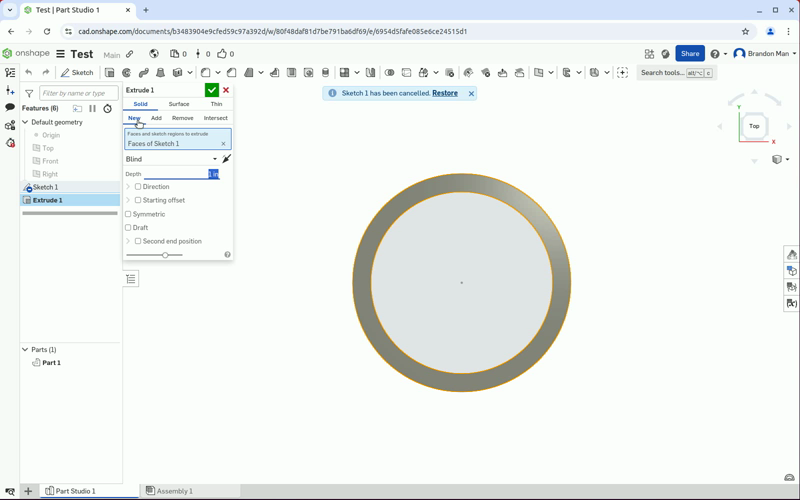
text(3.37)
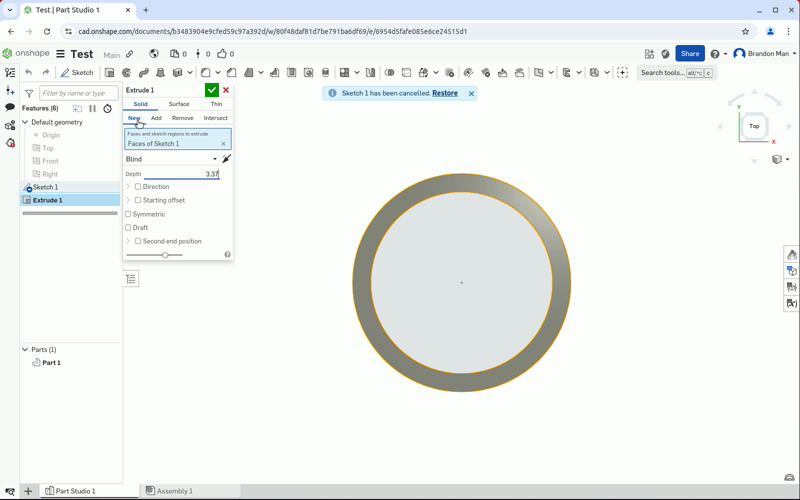
key(enter)
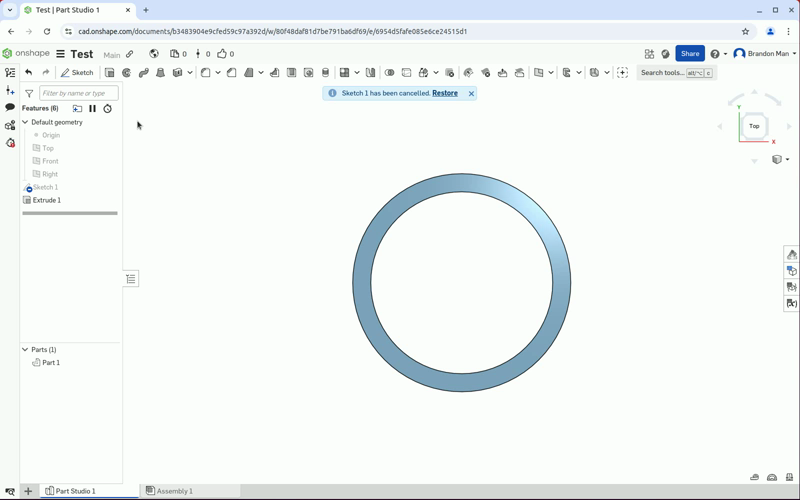
key(shift+h)
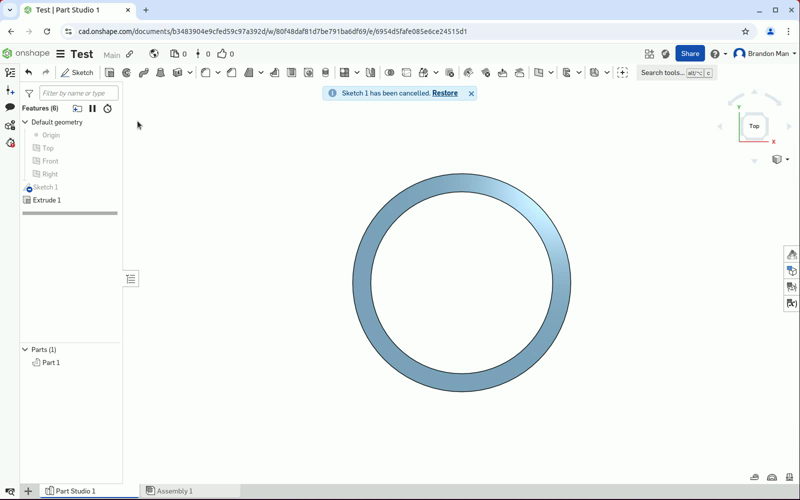
key(shift+h)
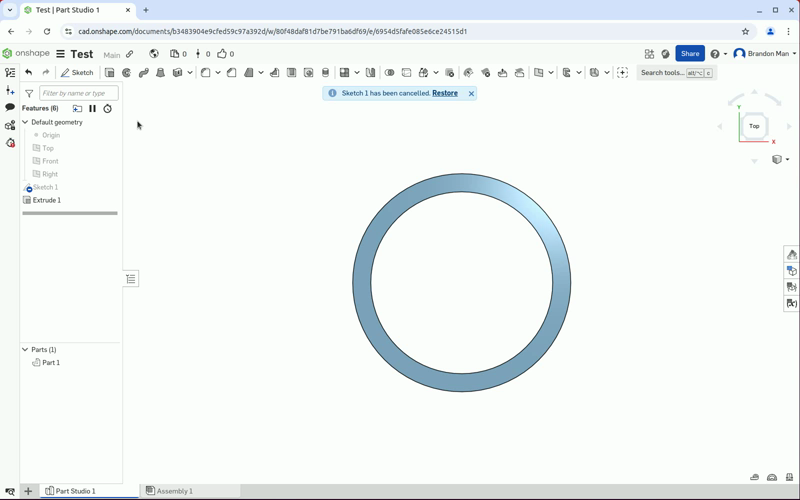
mouse_move(73, 189)
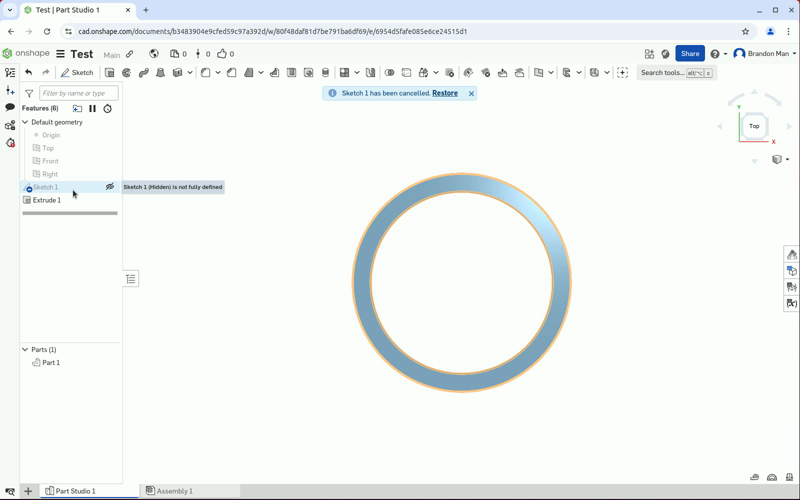
click(73, 189)
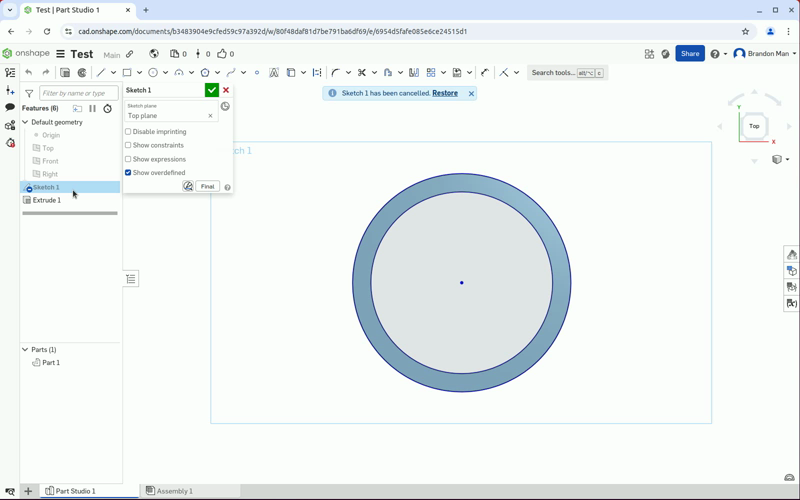
mouse_move(229, 92)
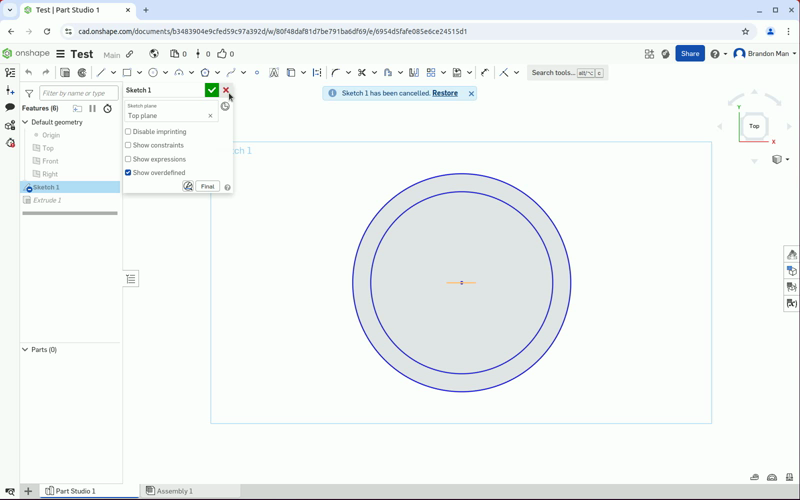
click(229, 92)
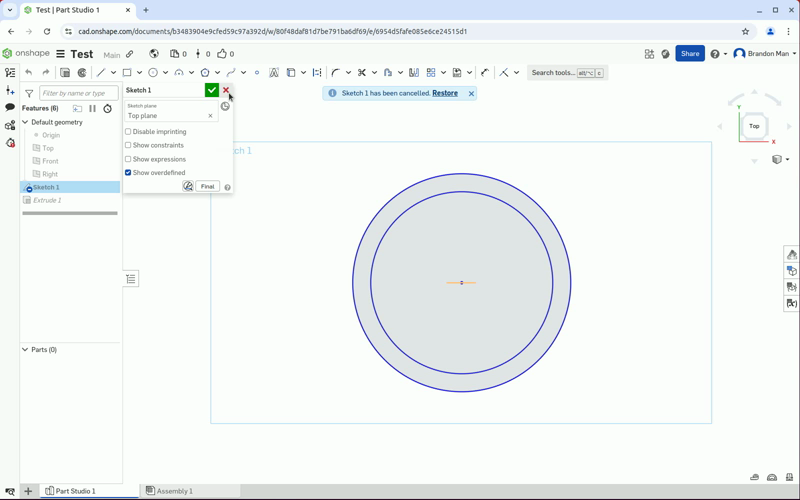
key(shift+s)
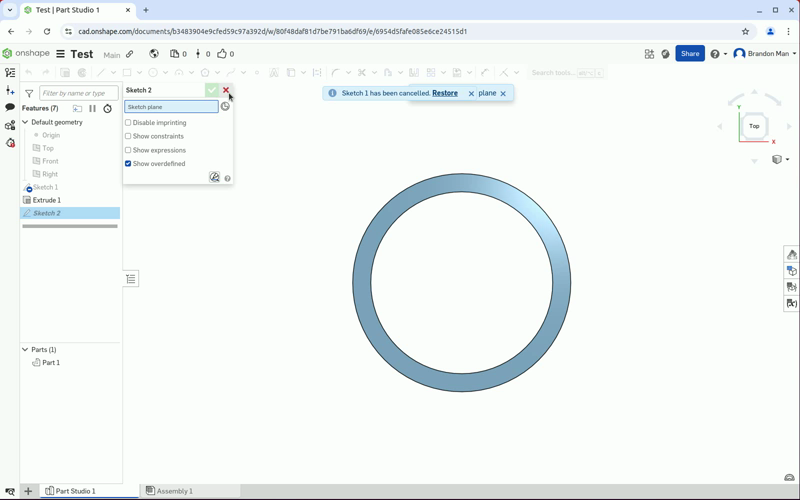
mouse_move(73, 150)
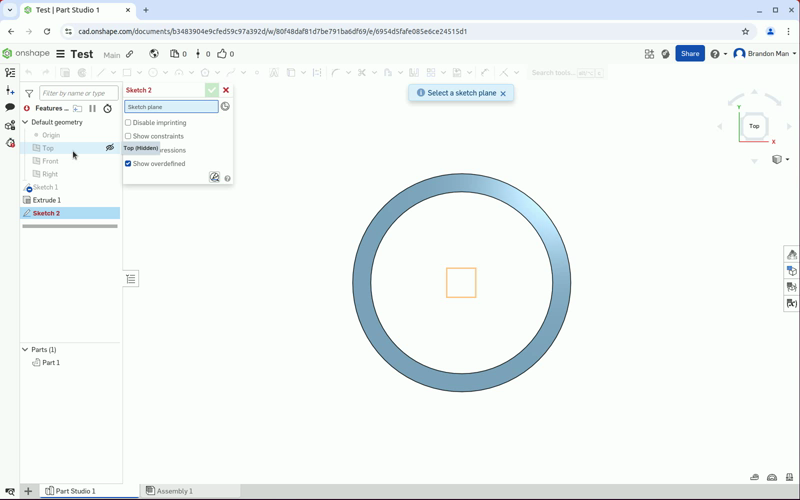
click(73, 150)
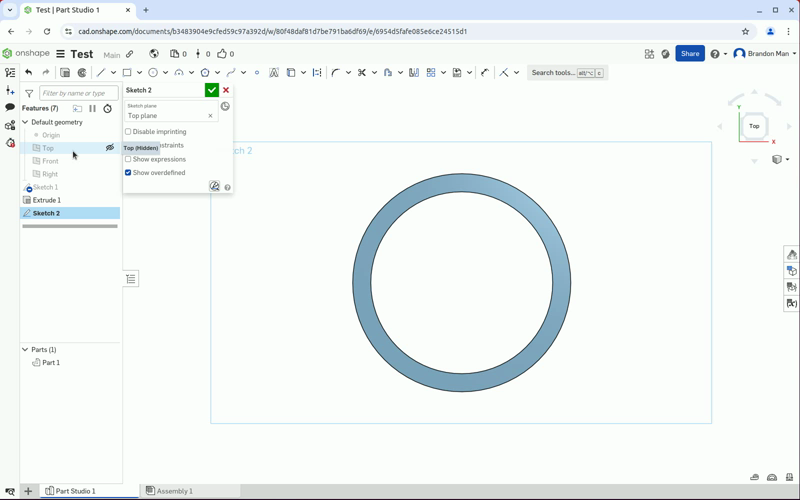
mouse_move(73, 352)
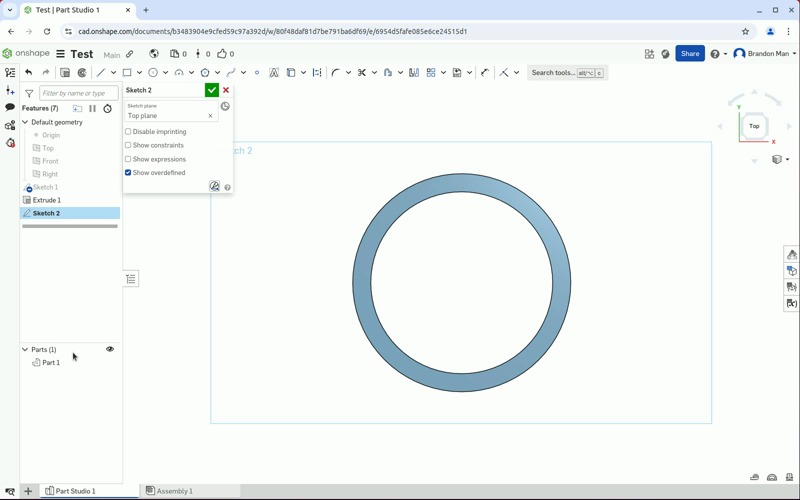
key(y)
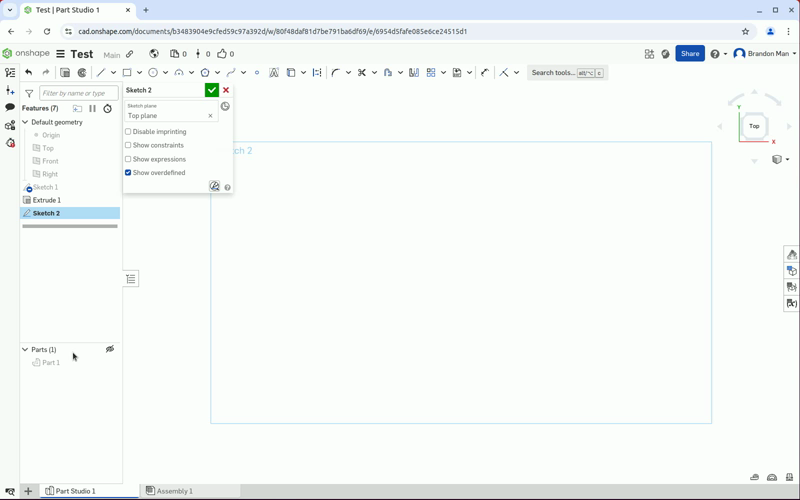
key(l)
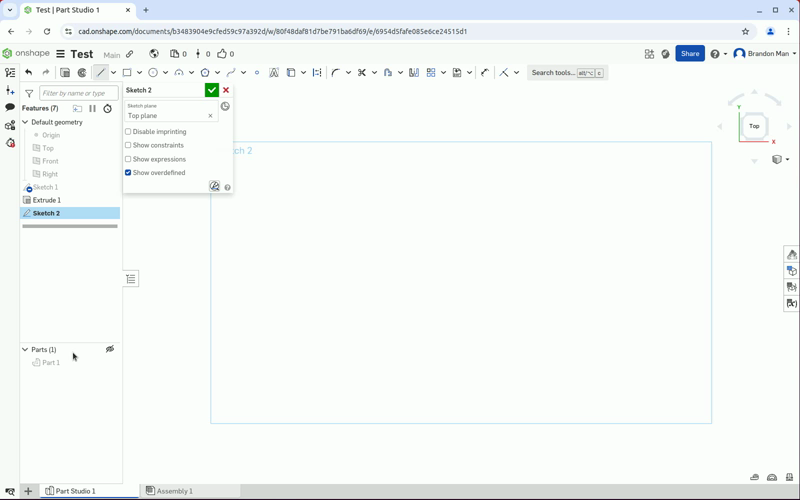
key_down(shift)
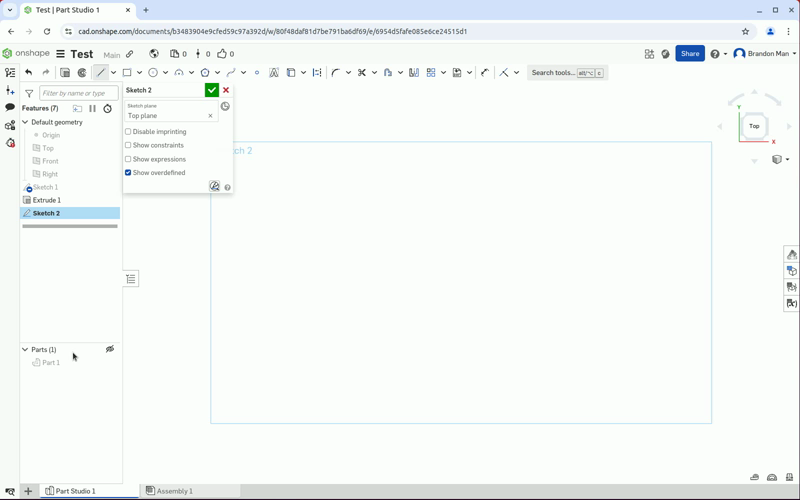
mouse_move(371, 261)
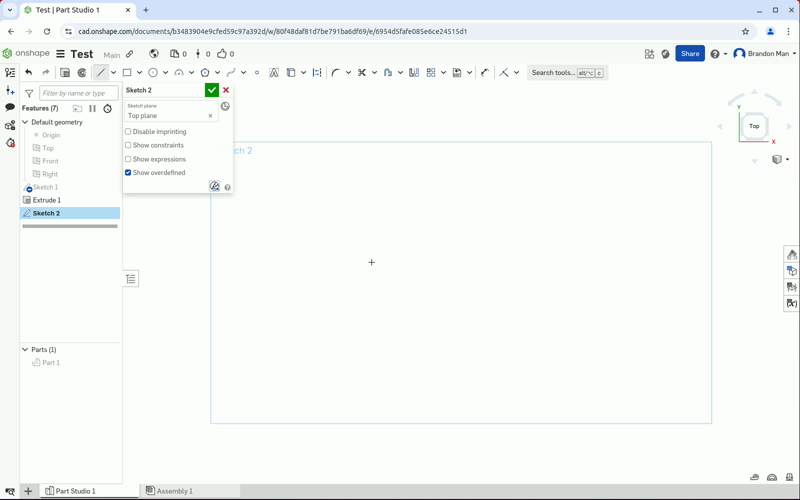
click(371, 261)
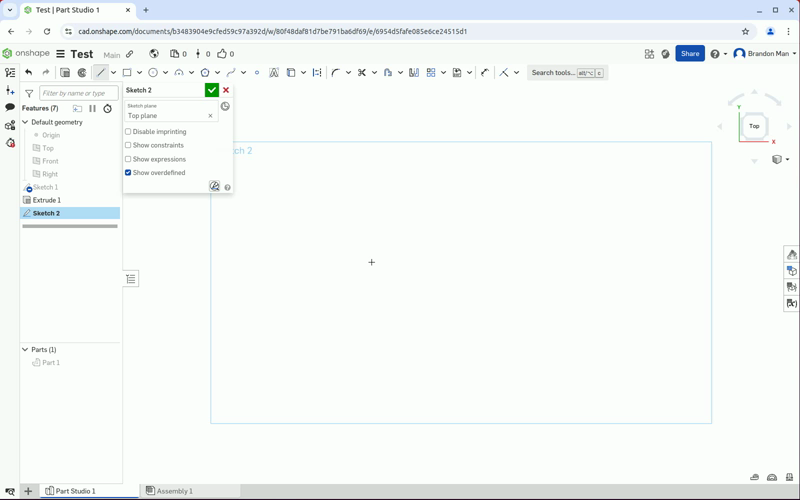
key_up(shift)
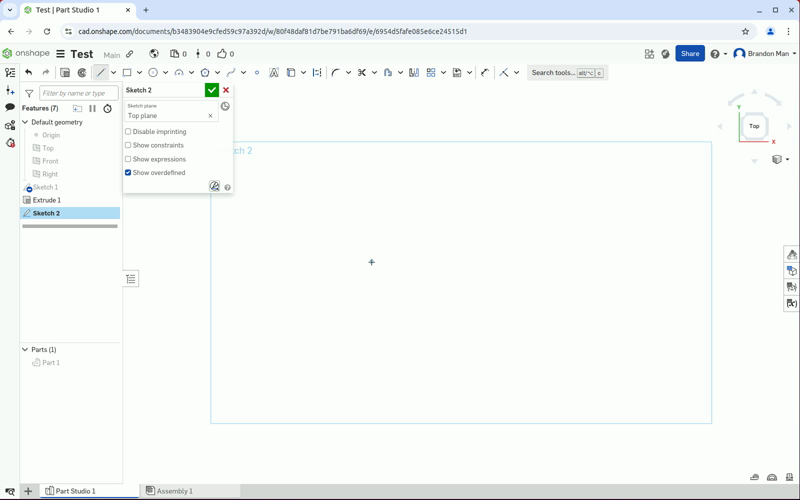
key_down(shift)
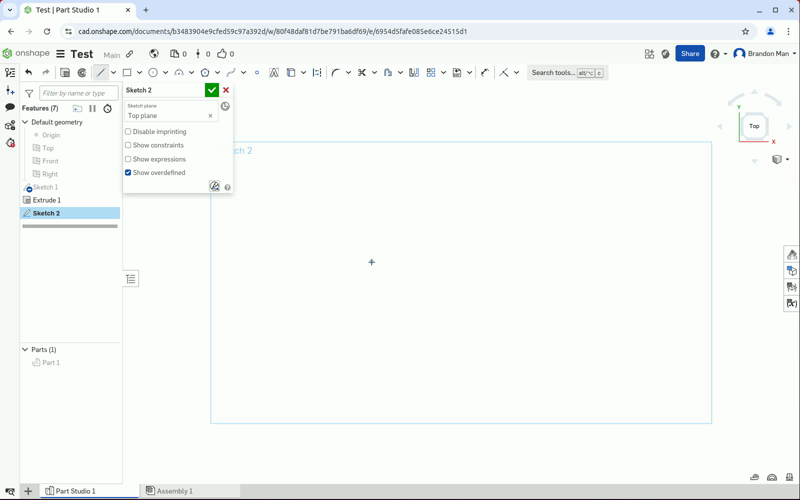
mouse_move(549, 261)
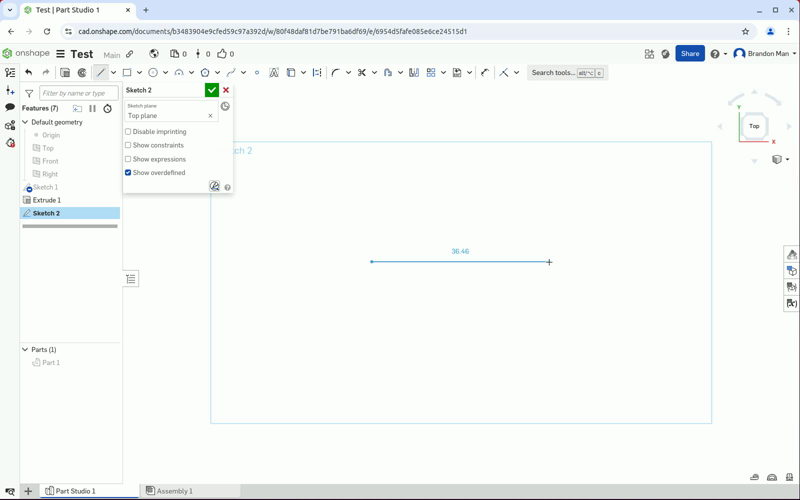
click(549, 261)
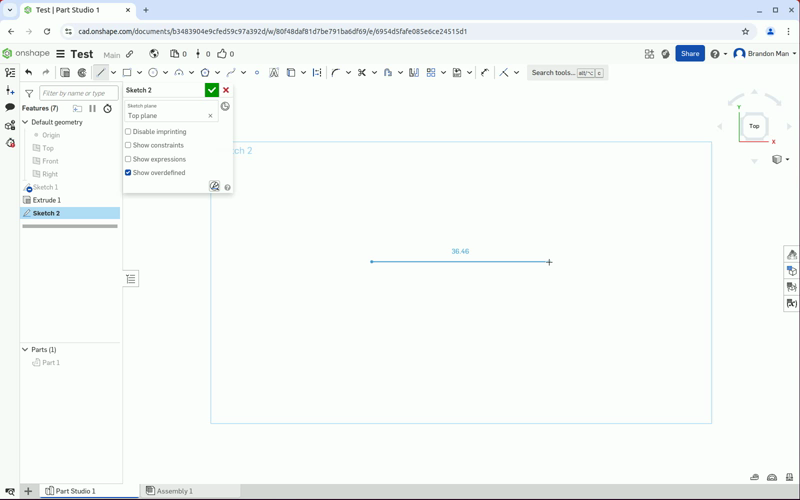
key_up(shift)
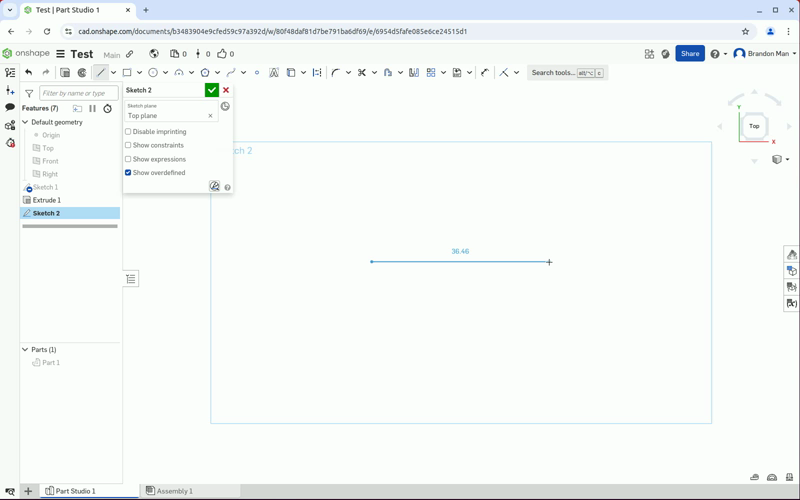
key(esc)
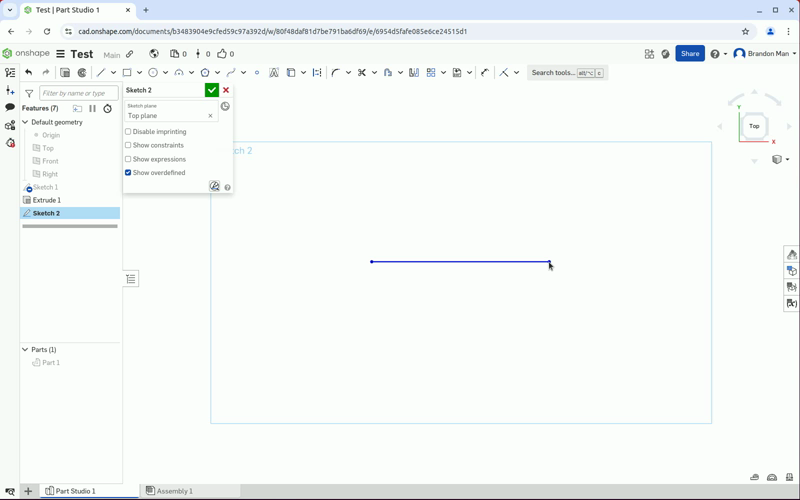
key(a)
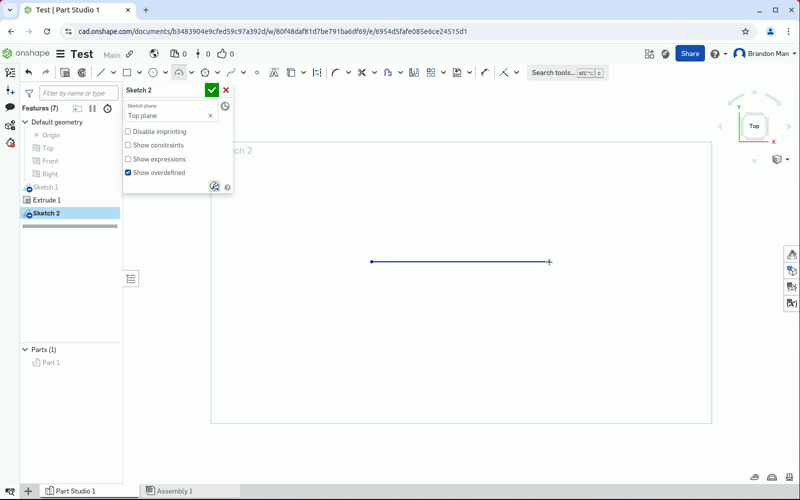
mouse_move(549, 261)
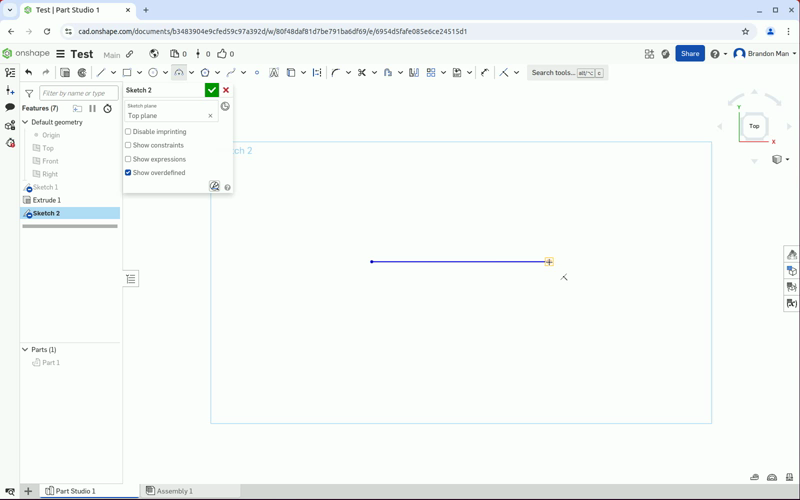
click(549, 261)
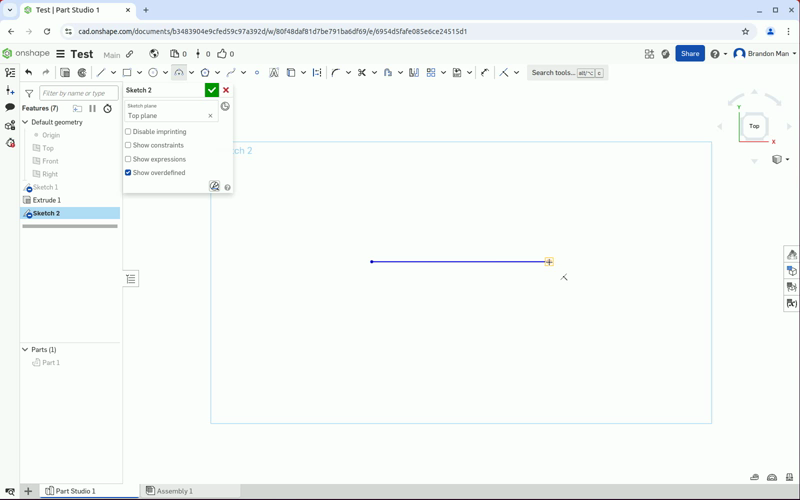
key_down(shift)
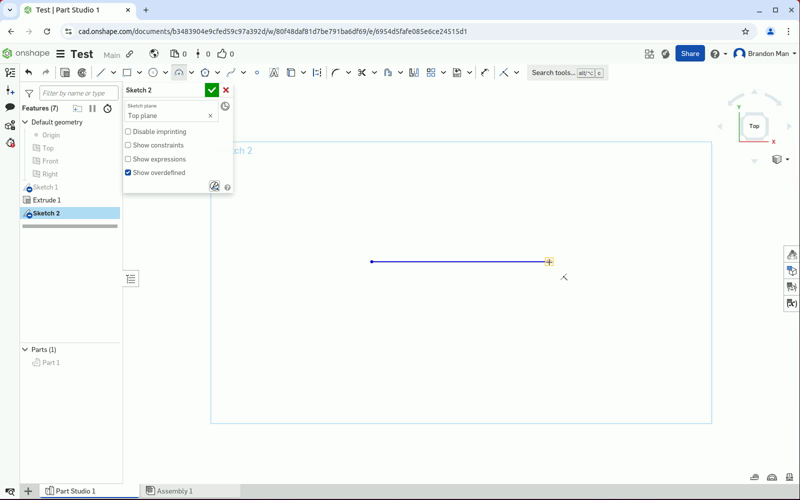
mouse_move(534, 230)
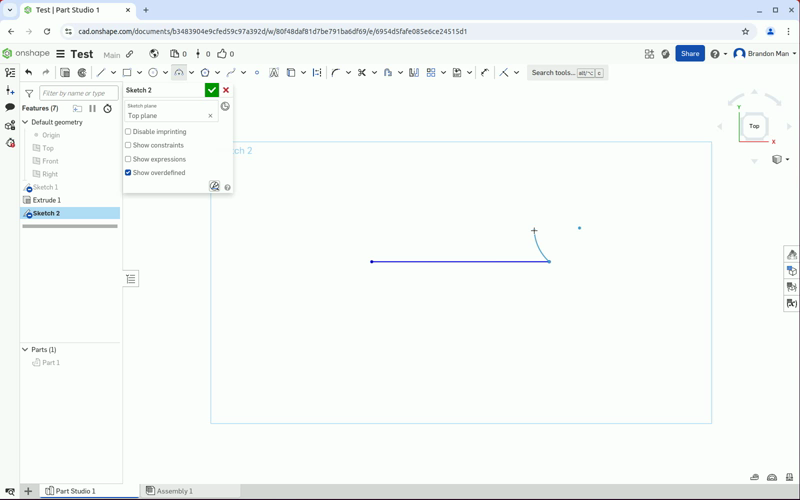
click(534, 230)
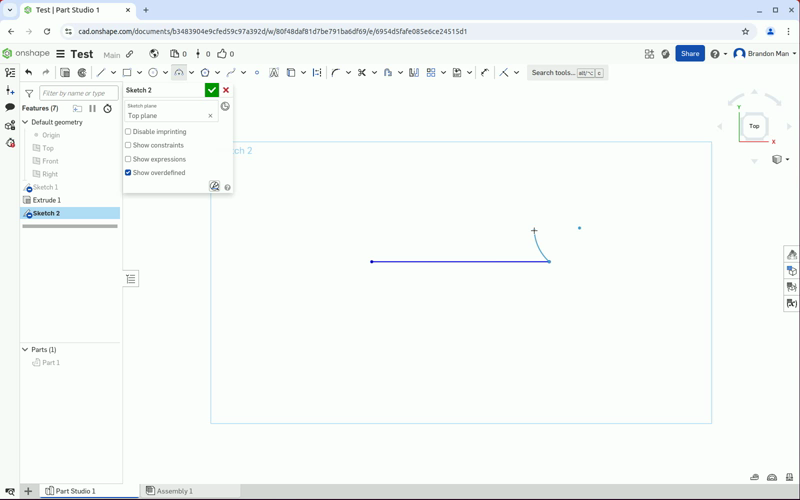
mouse_move(543, 245)
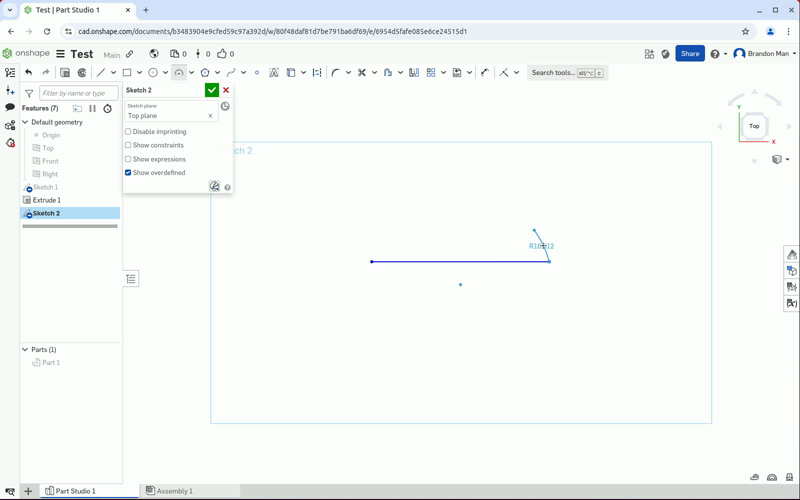
click(543, 245)
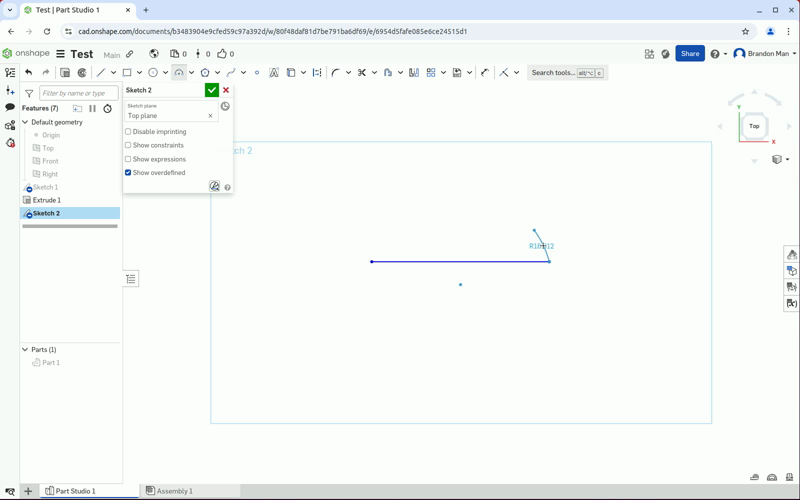
key_up(shift)
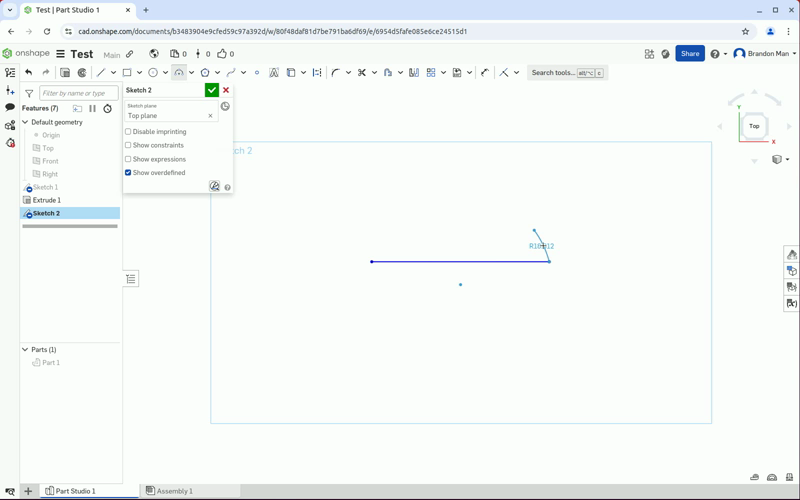
key(esc)
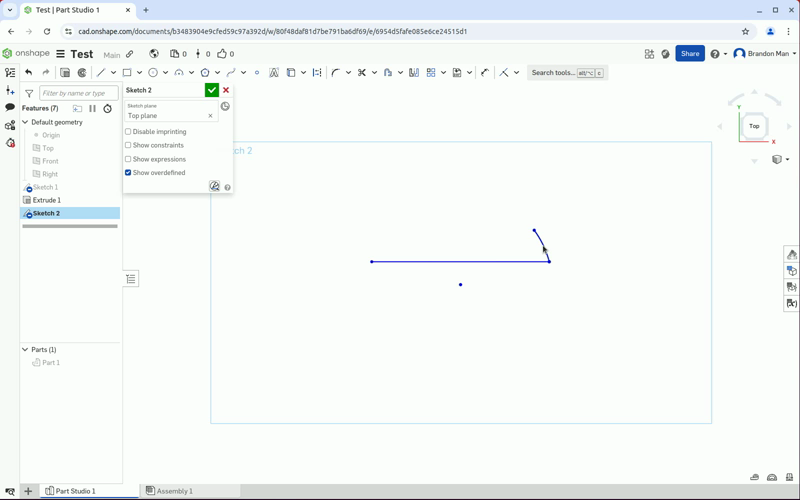
key(l)
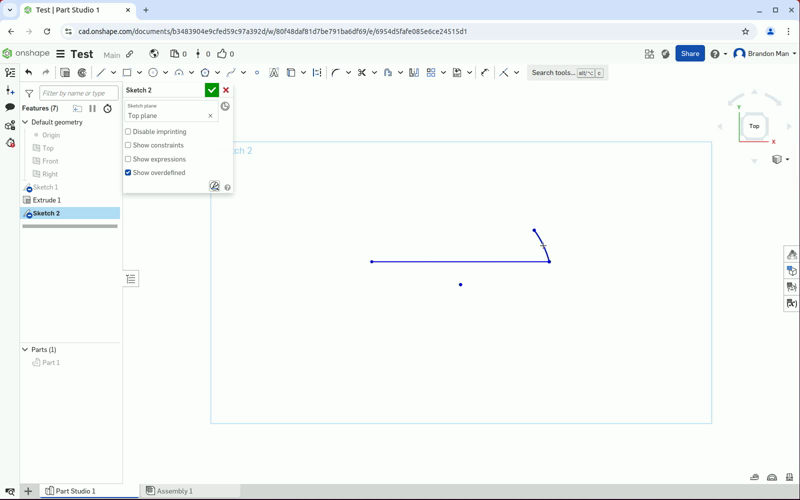
mouse_move(534, 230)
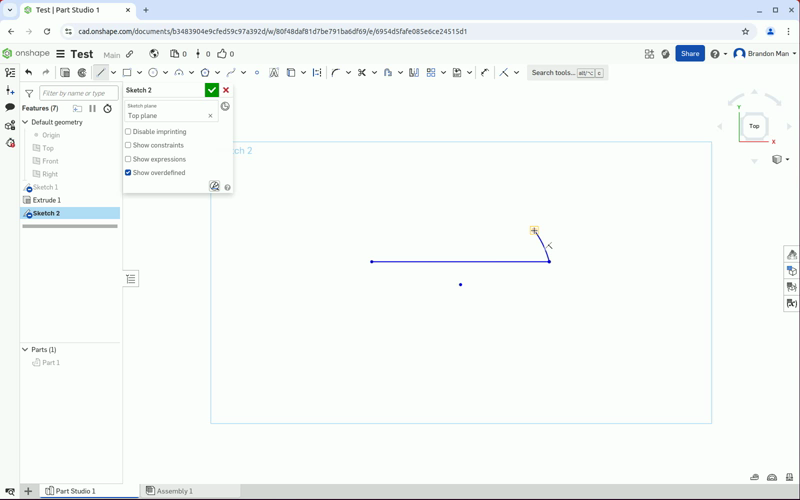
click(534, 230)
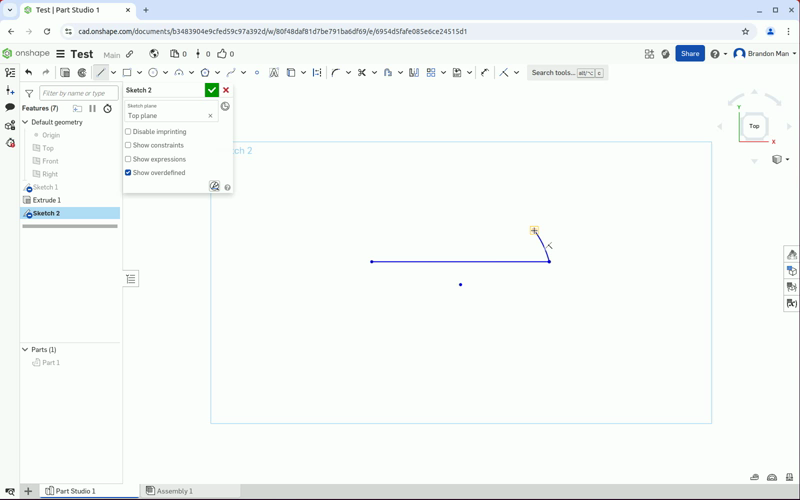
key_down(shift)
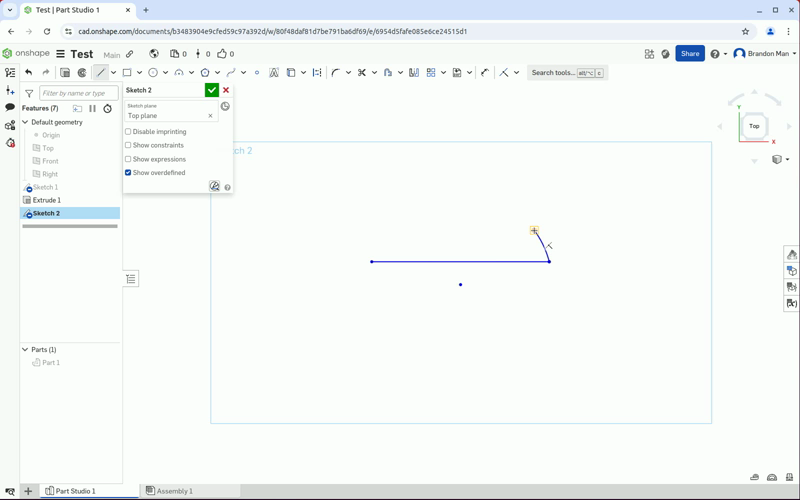
mouse_move(386, 230)
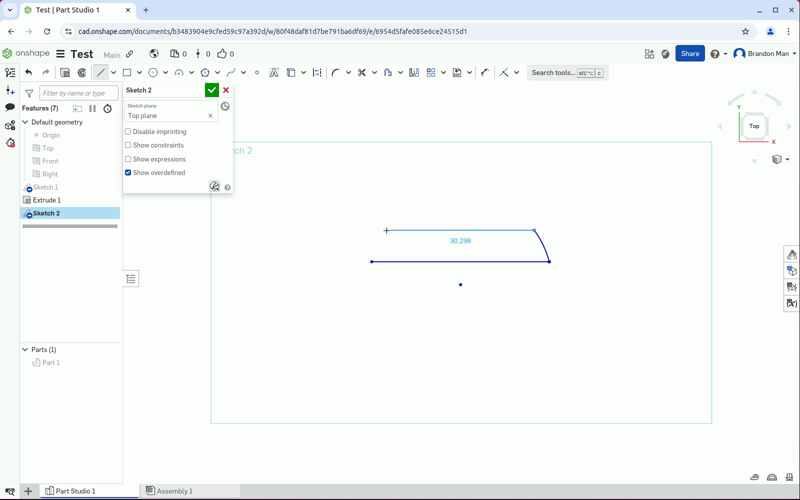
click(386, 230)
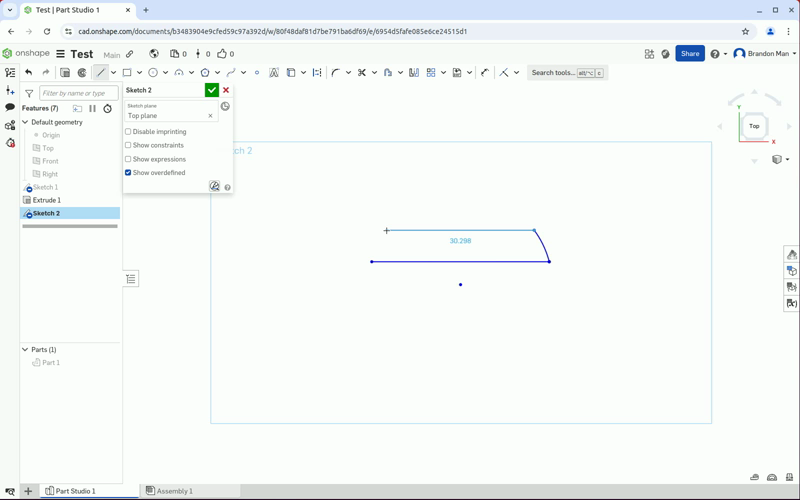
key_up(shift)
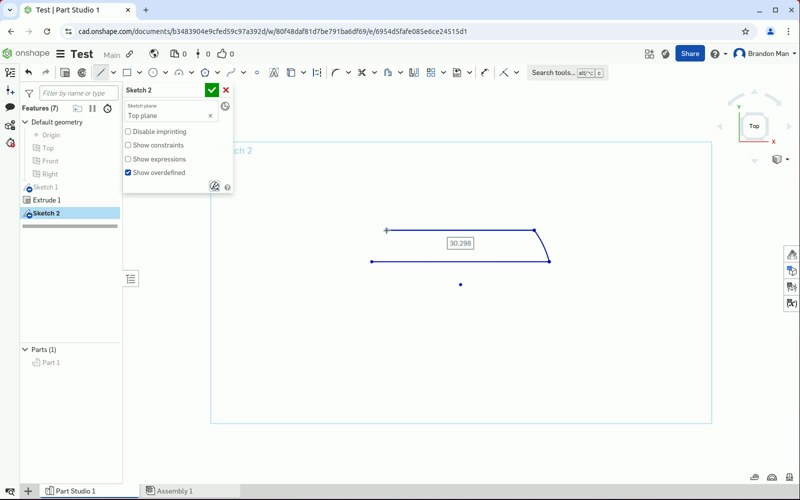
key(esc)
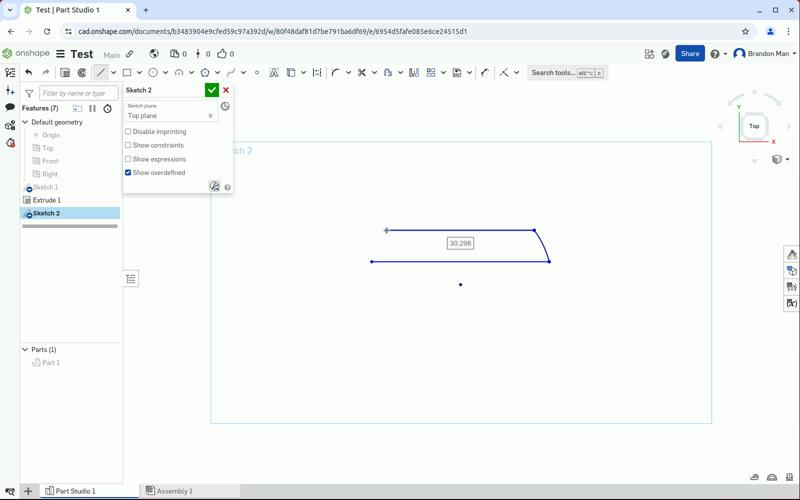
key(a)
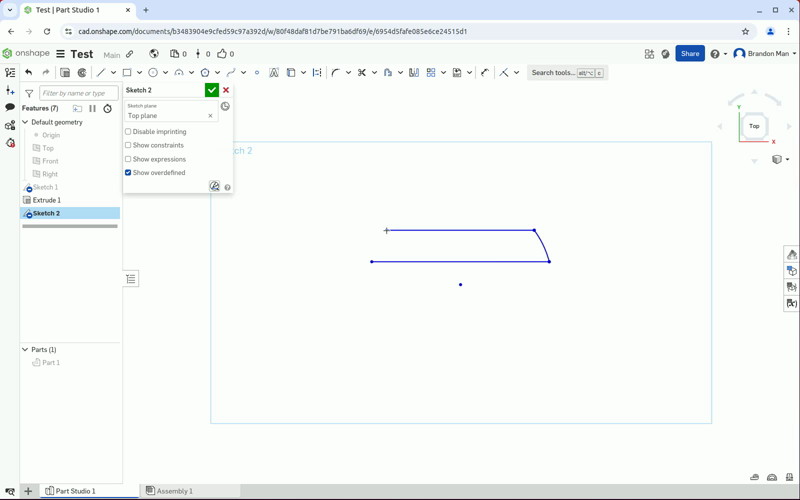
mouse_move(386, 230)
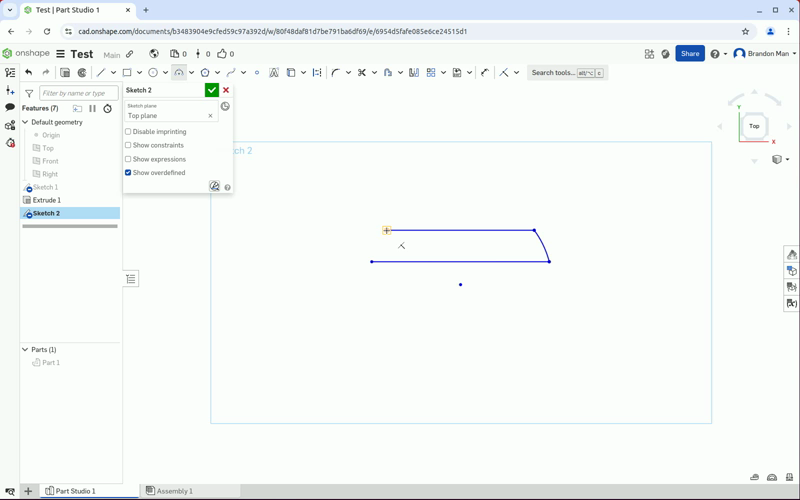
click(386, 230)
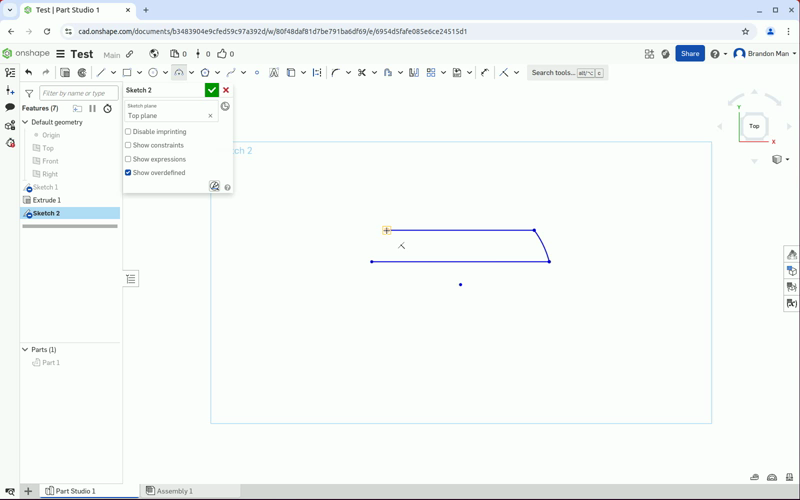
mouse_move(371, 261)
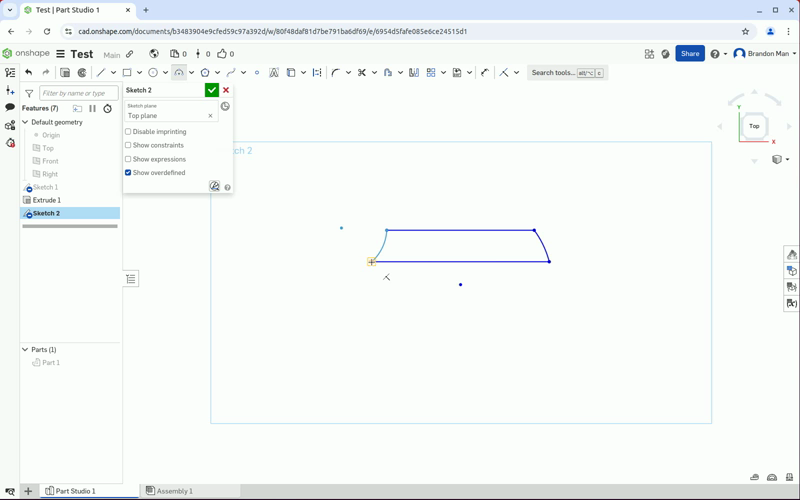
click(371, 261)
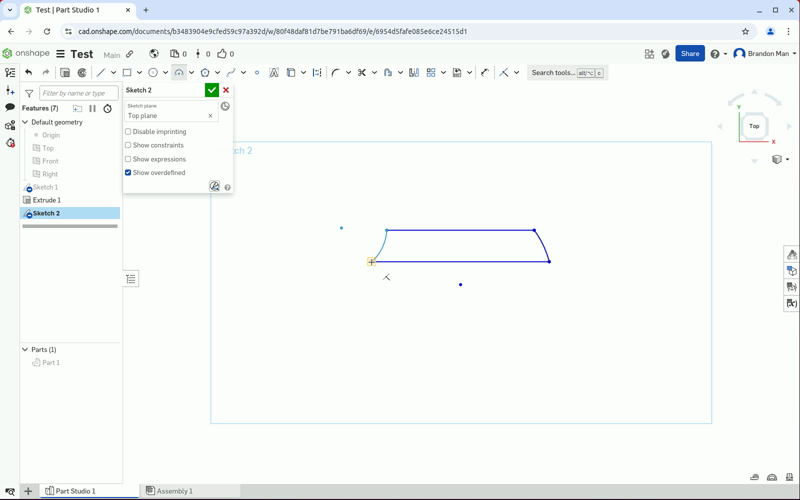
key_down(shift)
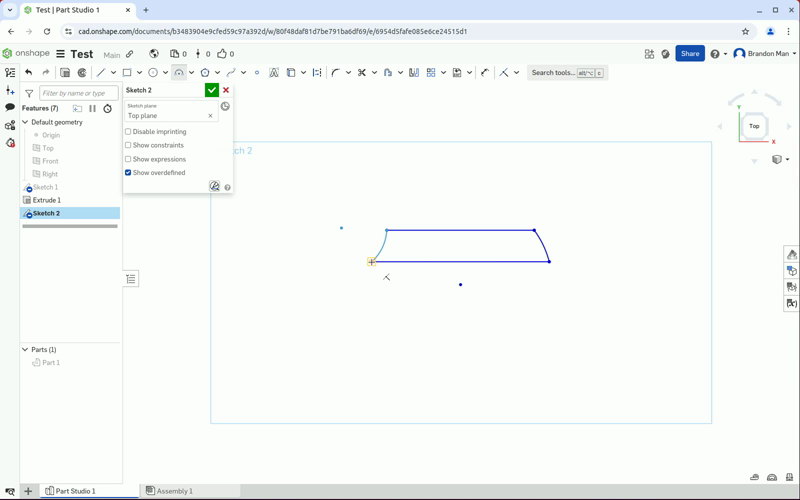
mouse_move(377, 245)
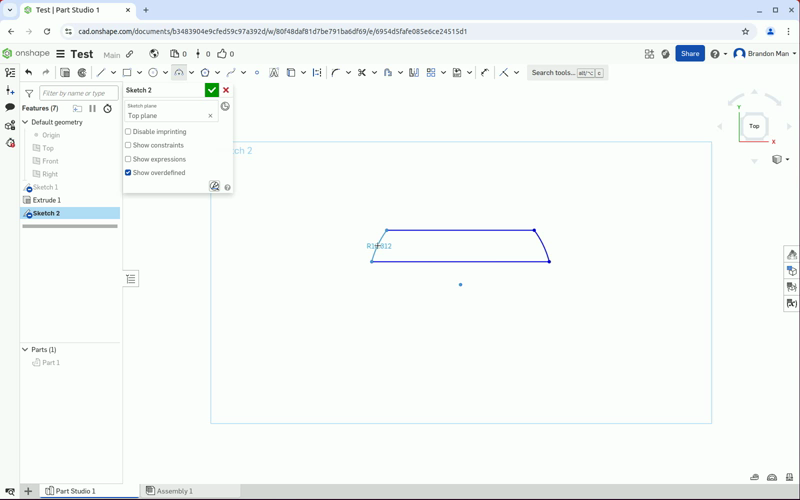
click(377, 245)
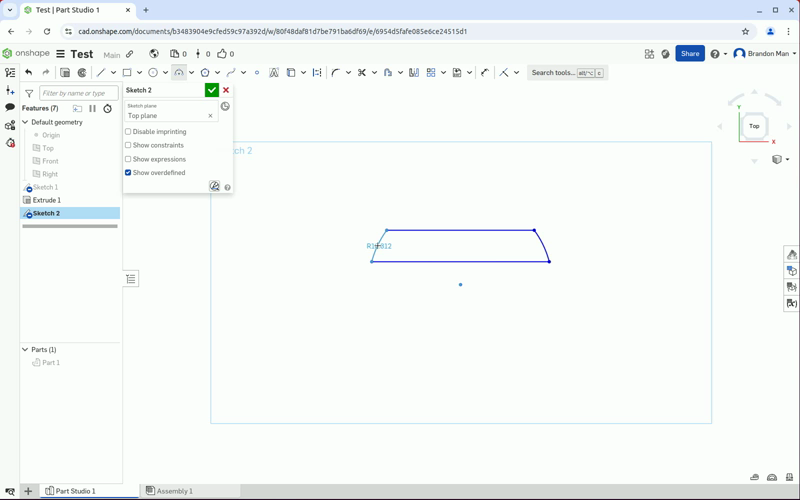
key_up(shift)
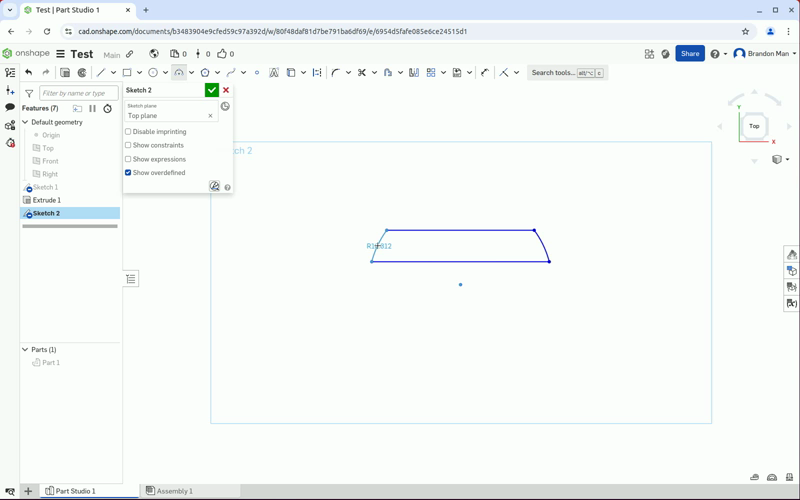
key(esc)
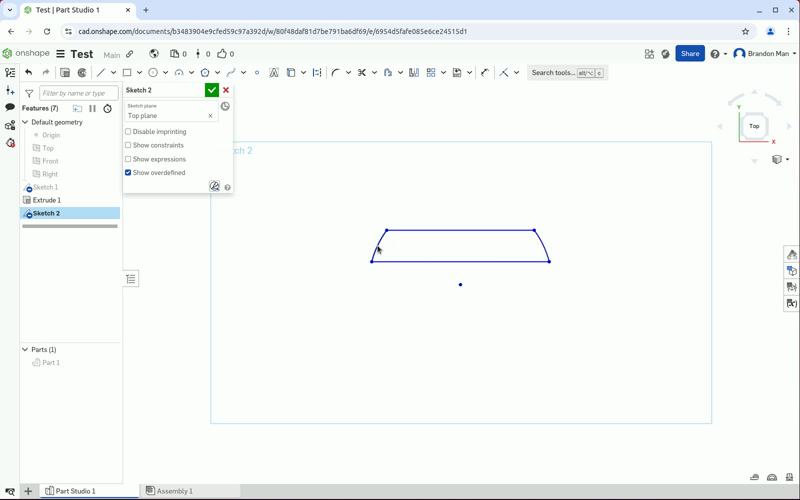
mouse_move(413, 254)
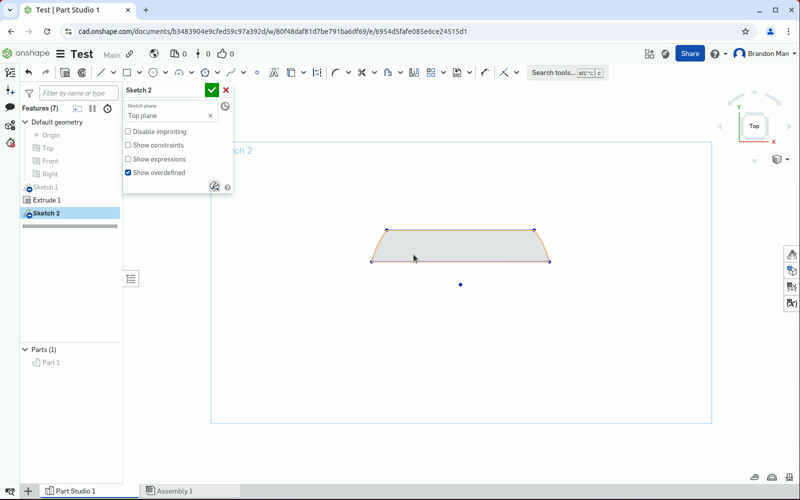
click(413, 254)
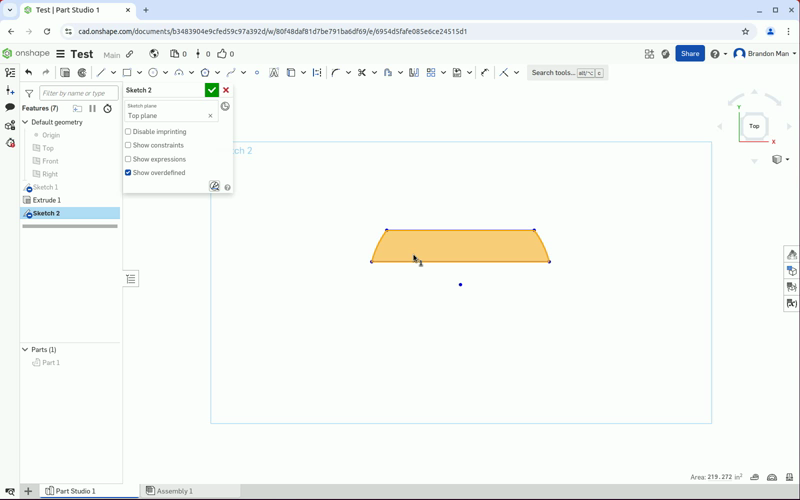
mouse_move(73, 352)
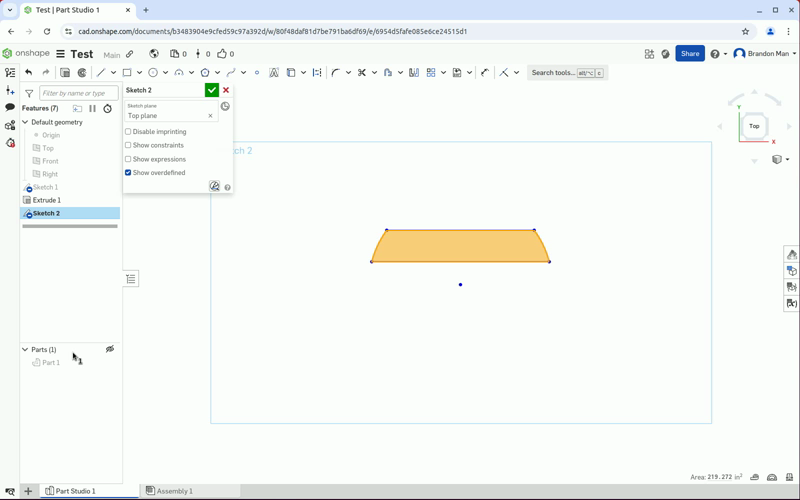
key(shift+y)
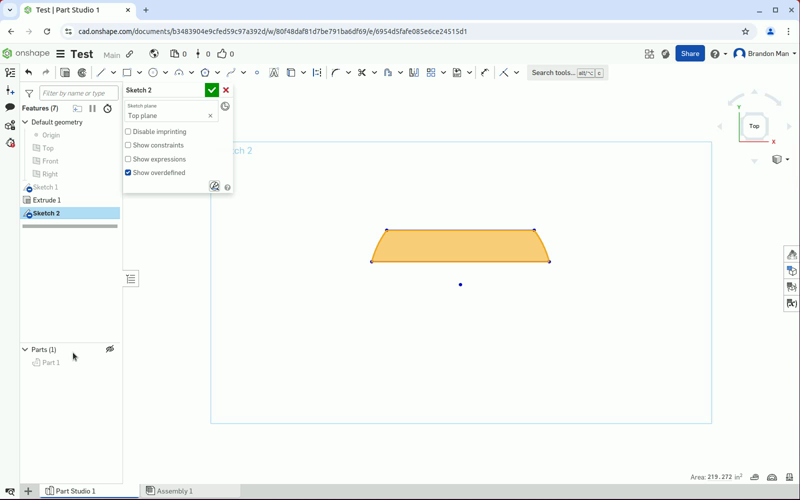
key(shift+e)
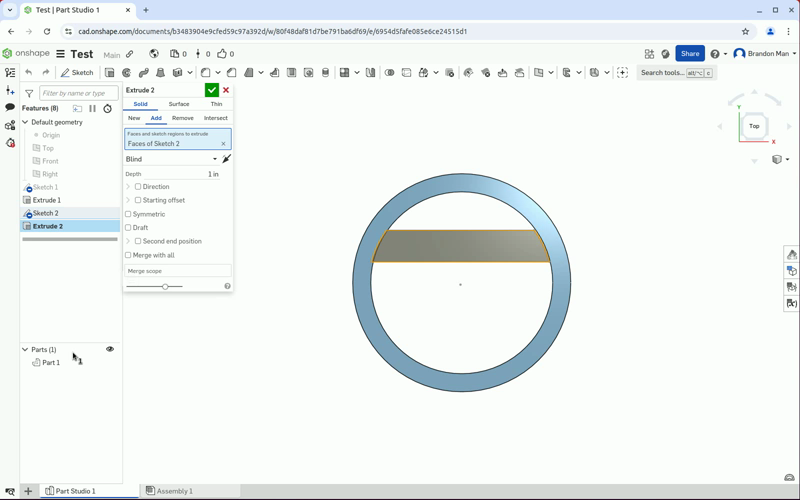
mouse_move(143, 106)
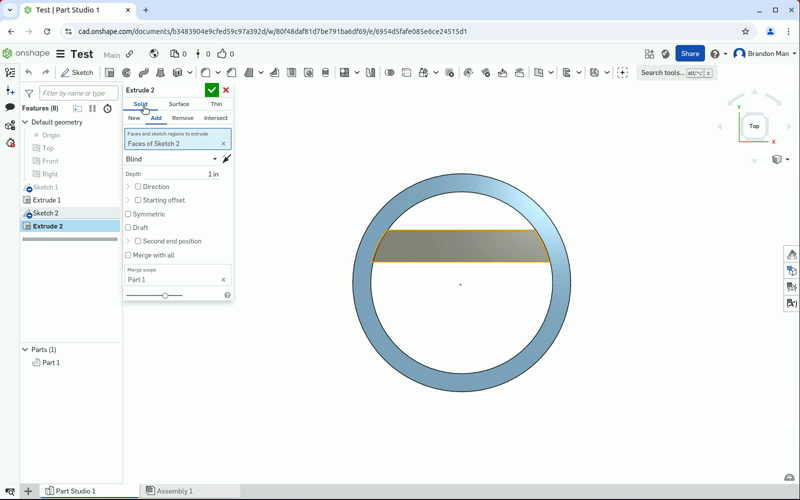
click(143, 106)
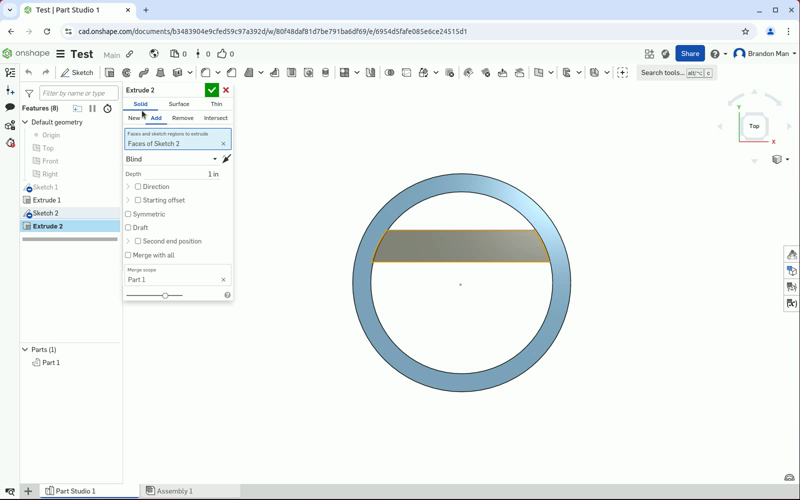
mouse_move(137, 120)
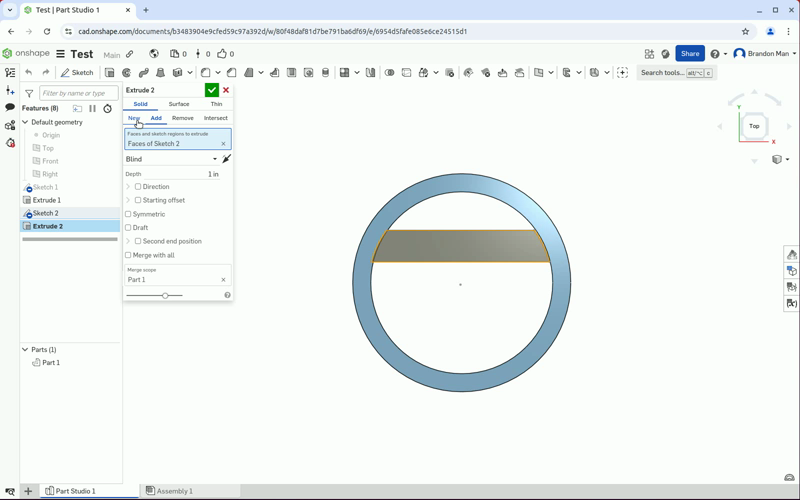
click(137, 120)
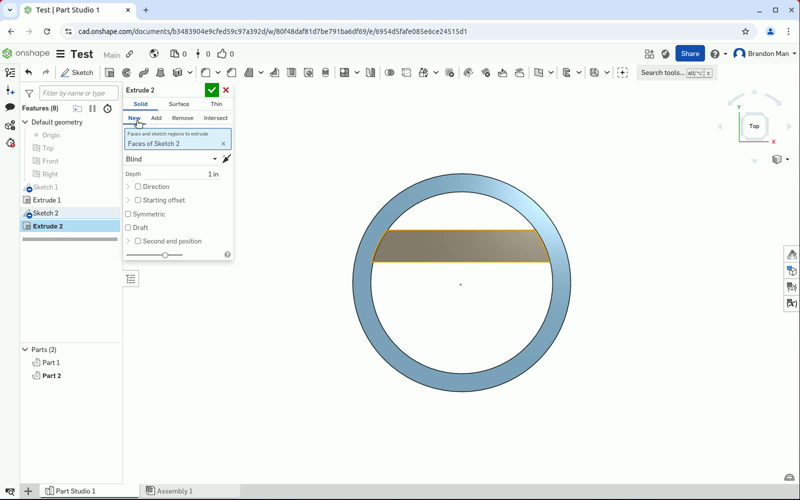
key(tab, 4)
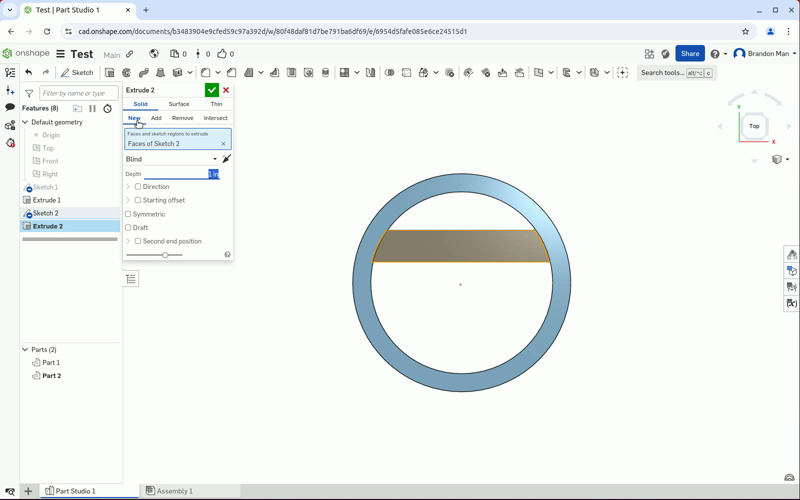
text(3.37)
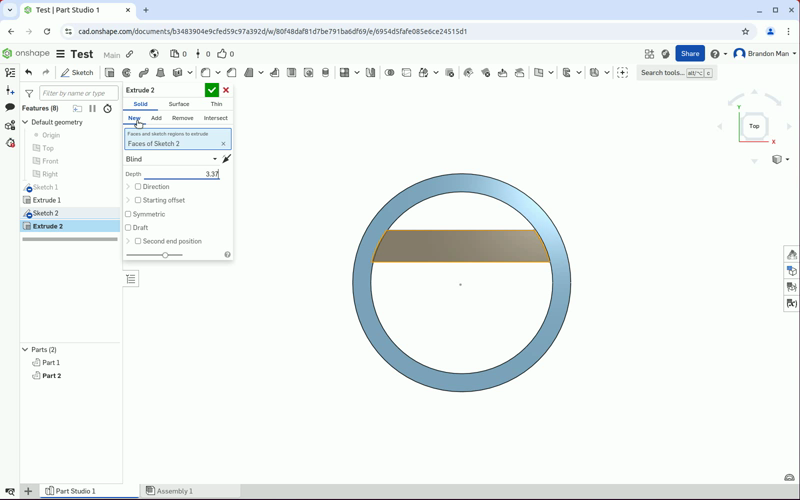
key(enter)
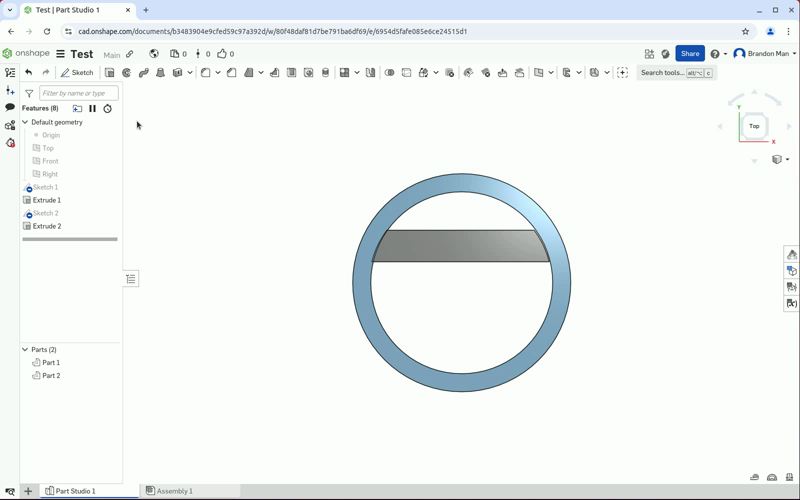
key(shift+h)
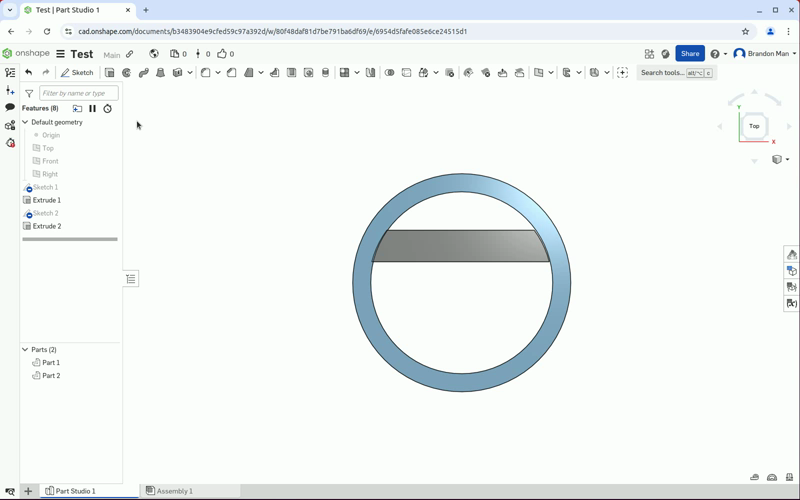
key(shift+h)
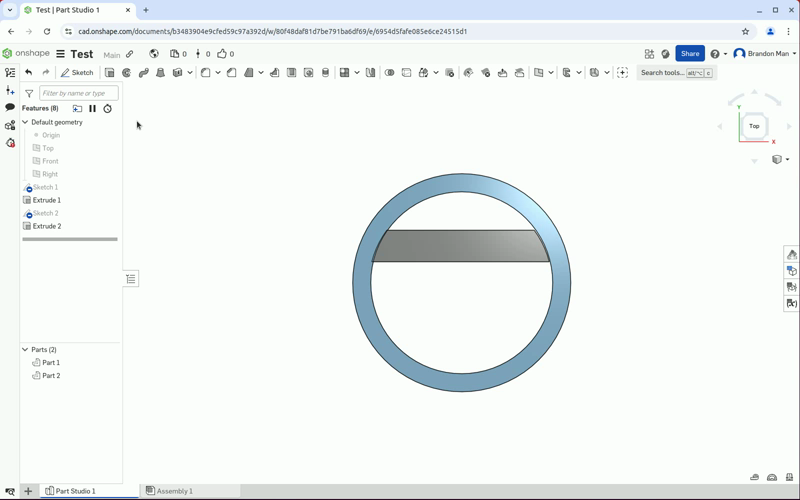
mouse_move(73, 189)
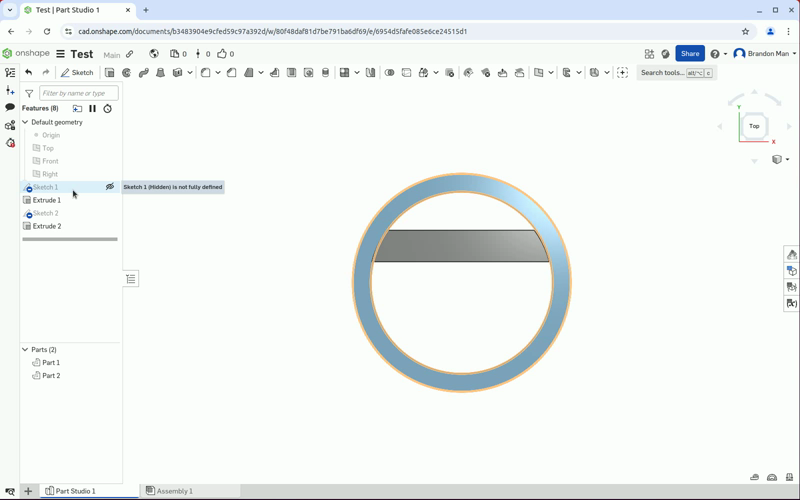
click(73, 189)
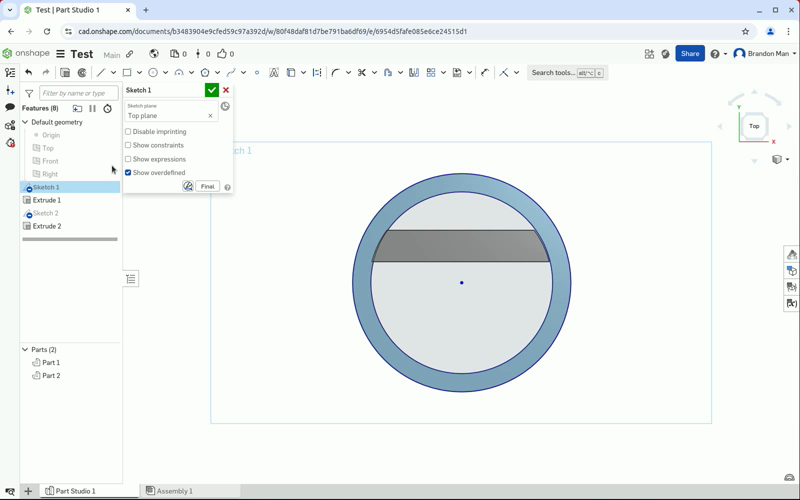
mouse_move(229, 92)
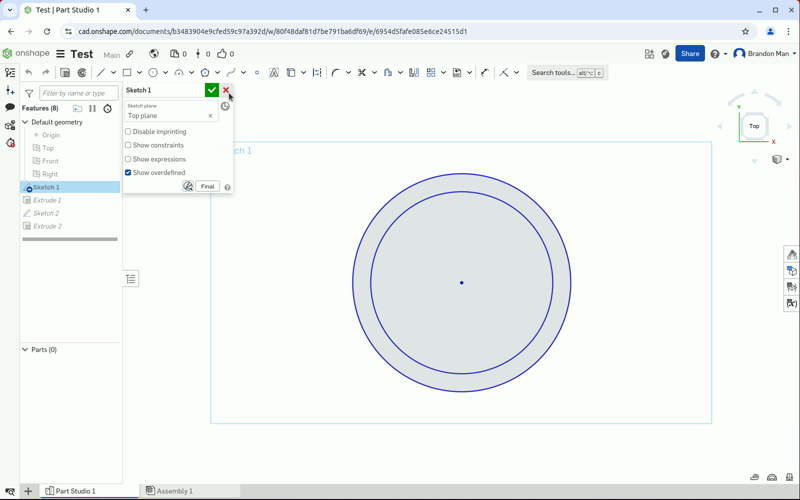
click(229, 92)
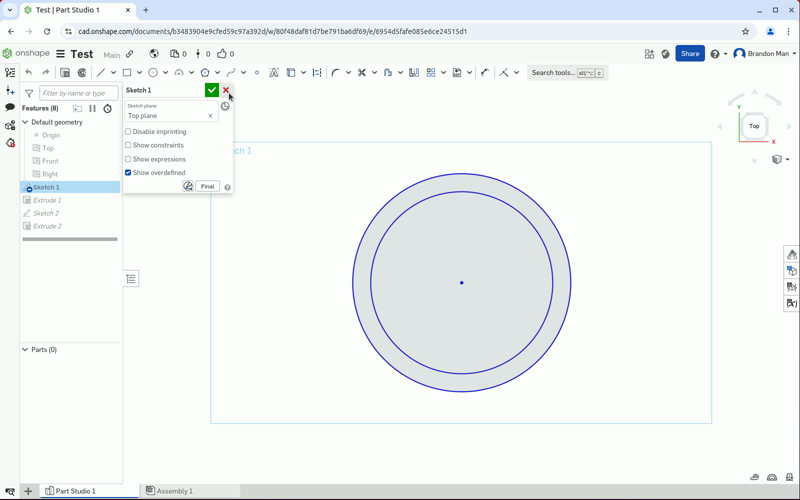
key(shift+s)
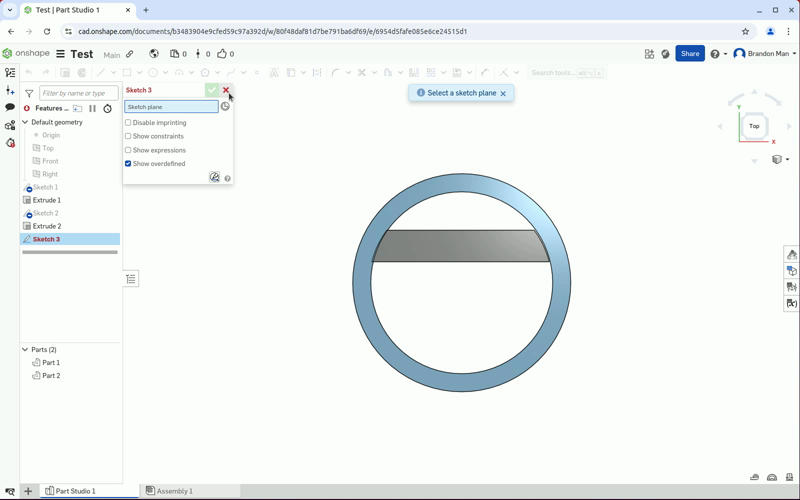
mouse_move(73, 150)
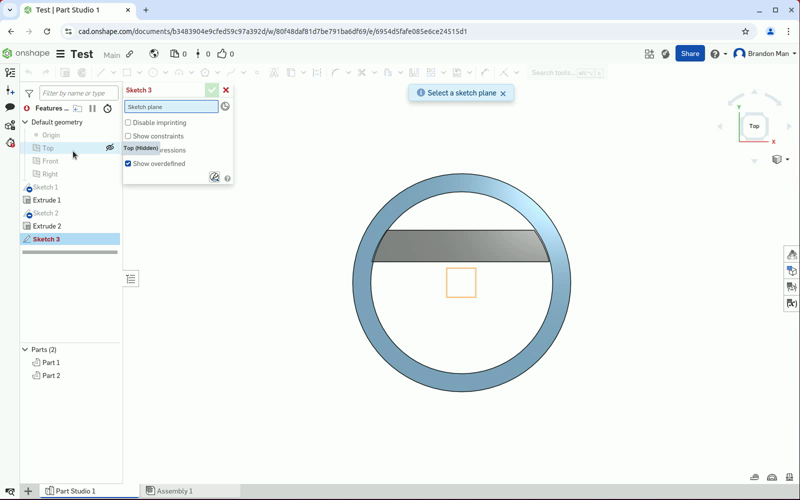
click(73, 150)
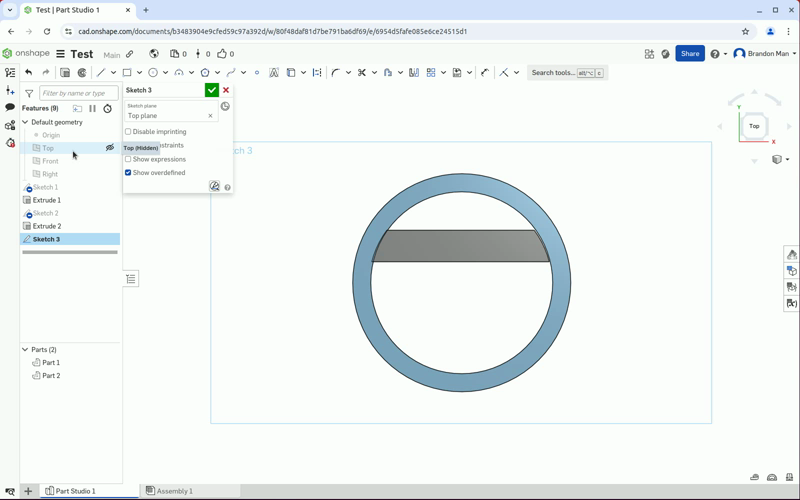
mouse_move(73, 352)
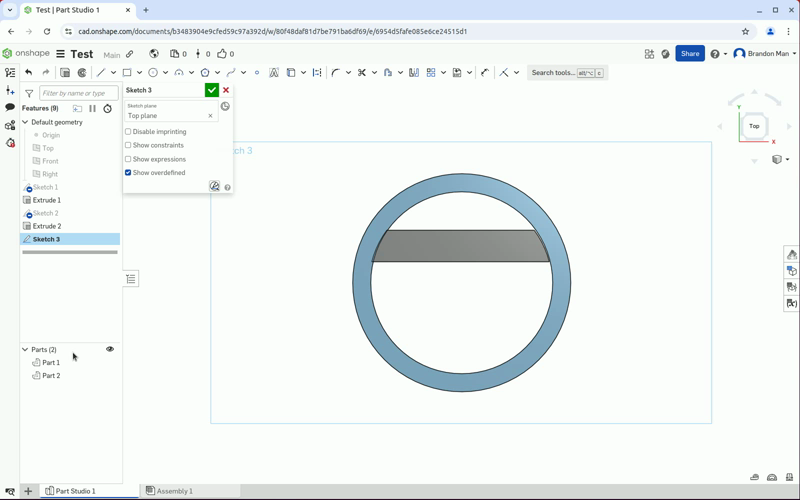
key(y)
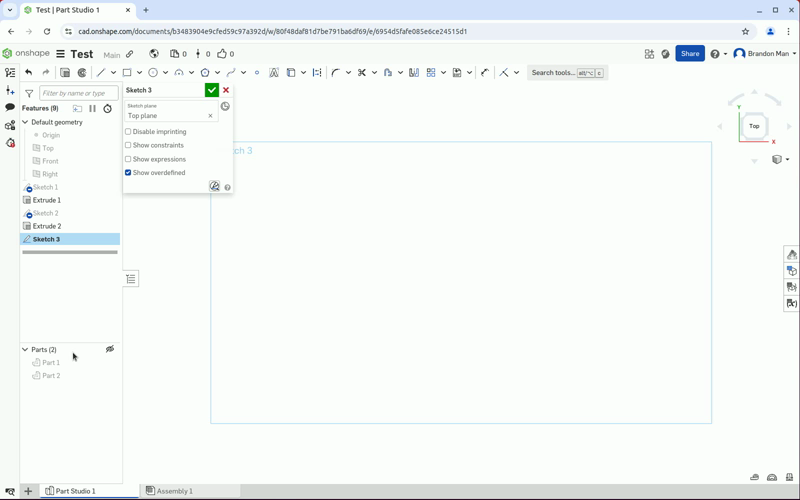
key(a)
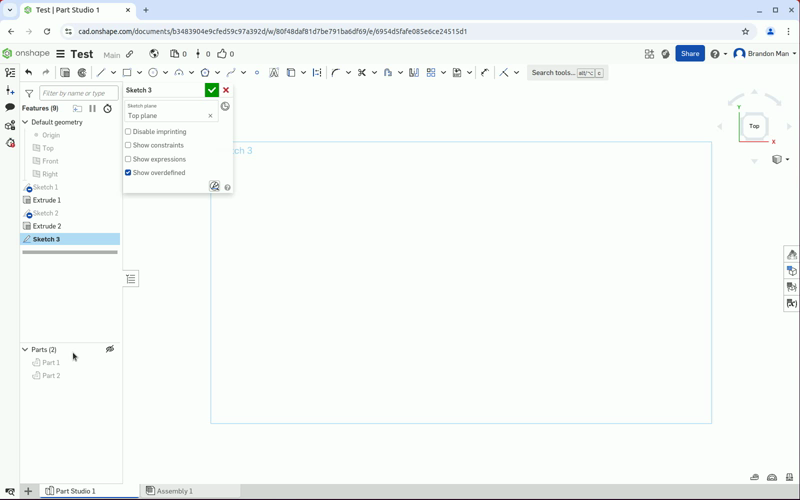
key_down(shift)
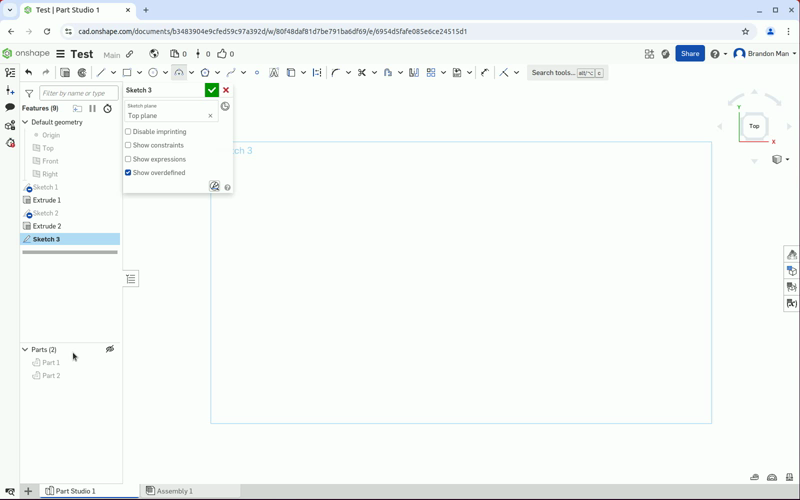
mouse_move(371, 304)
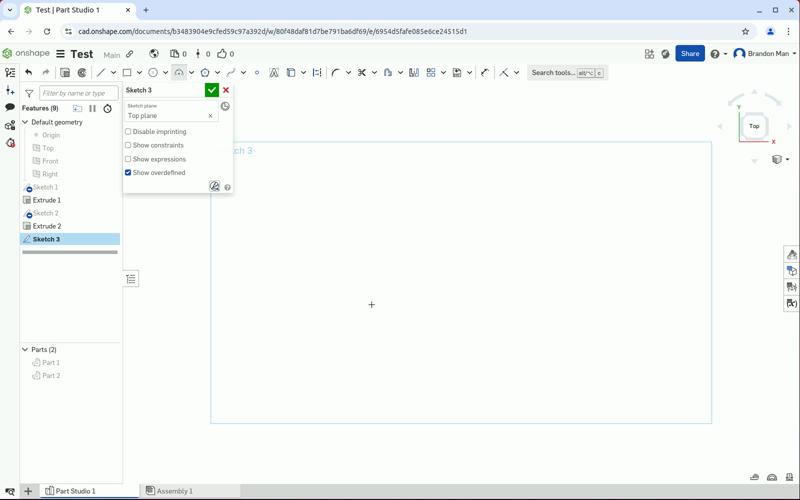
click(371, 304)
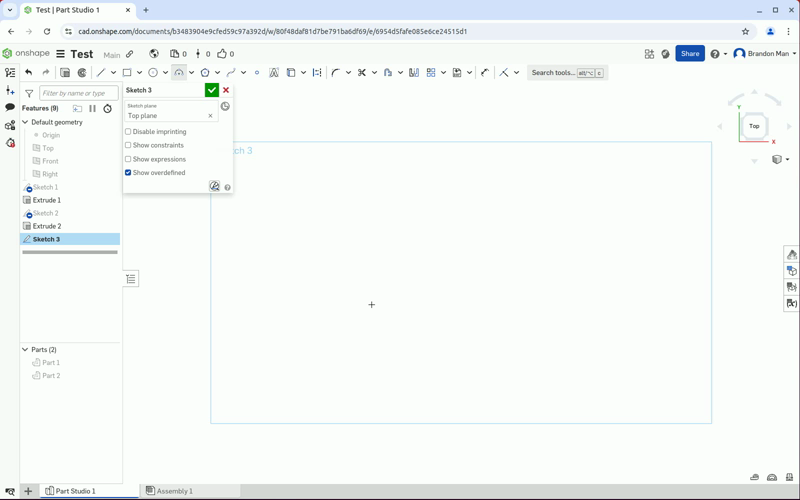
key_up(shift)
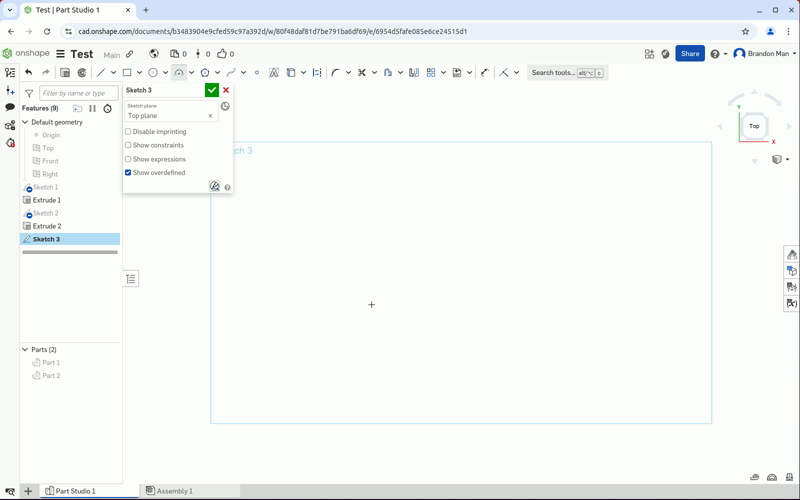
key_down(shift)
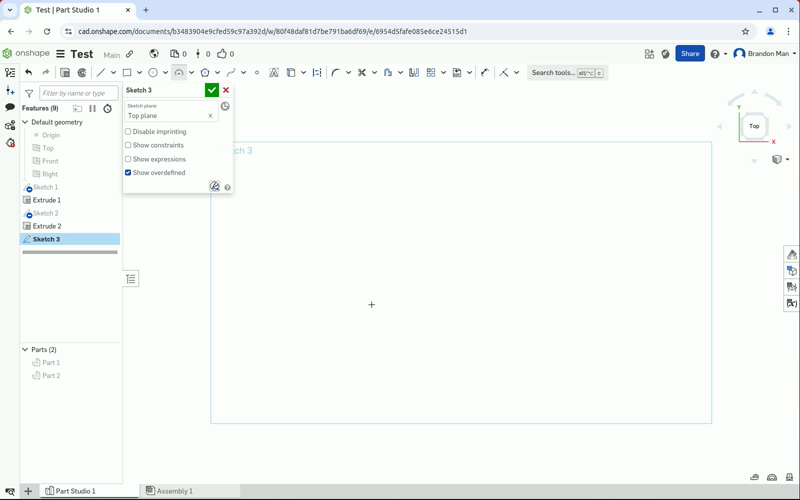
mouse_move(386, 335)
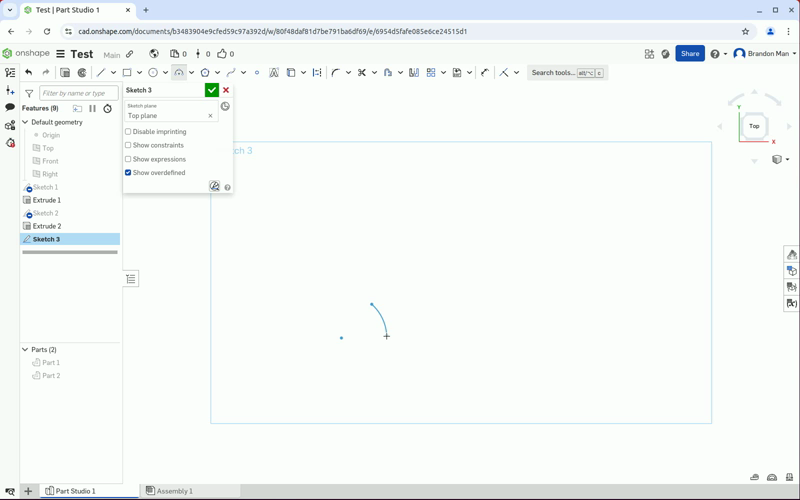
click(386, 335)
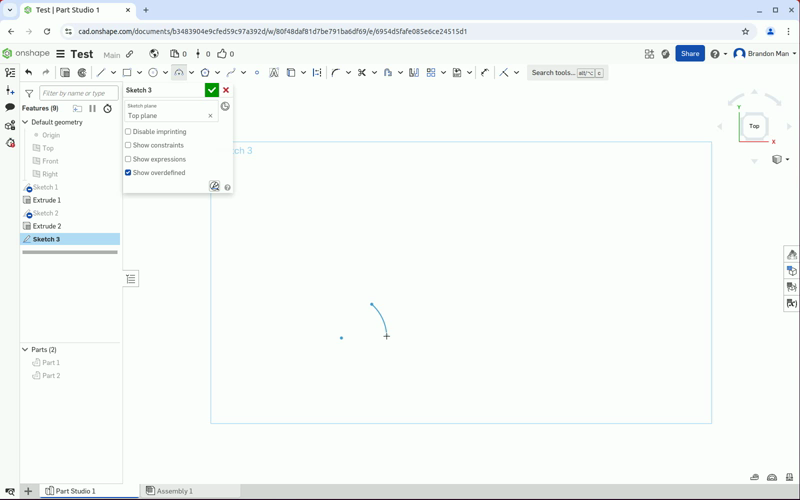
mouse_move(377, 320)
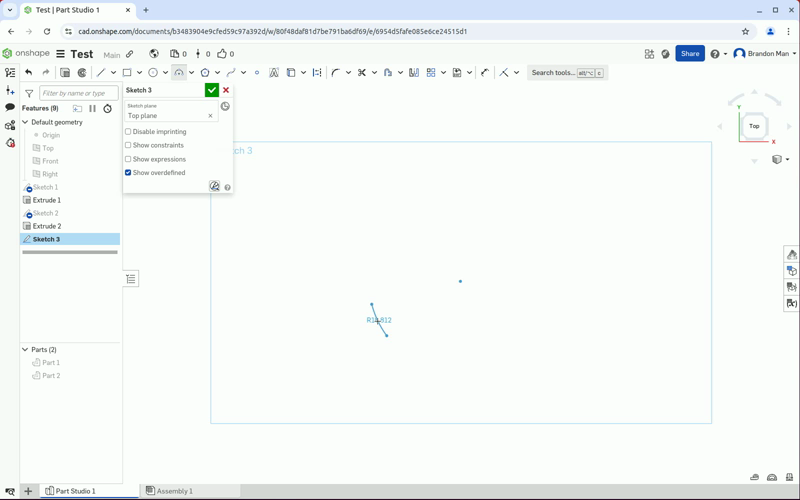
click(377, 320)
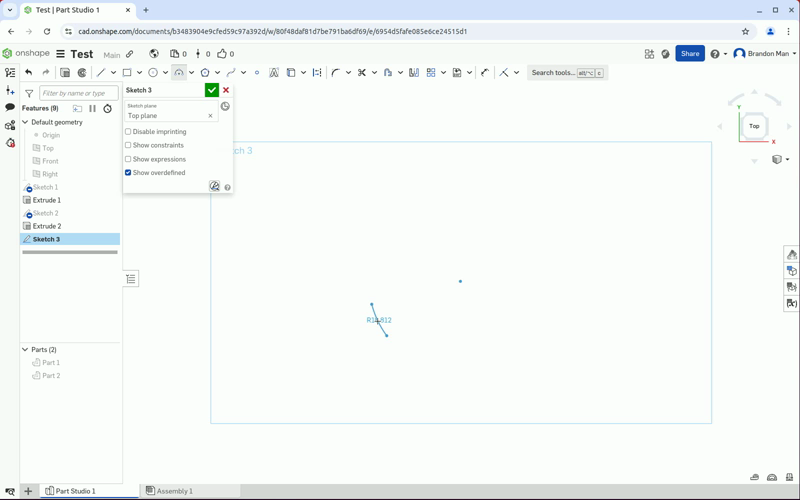
key_up(shift)
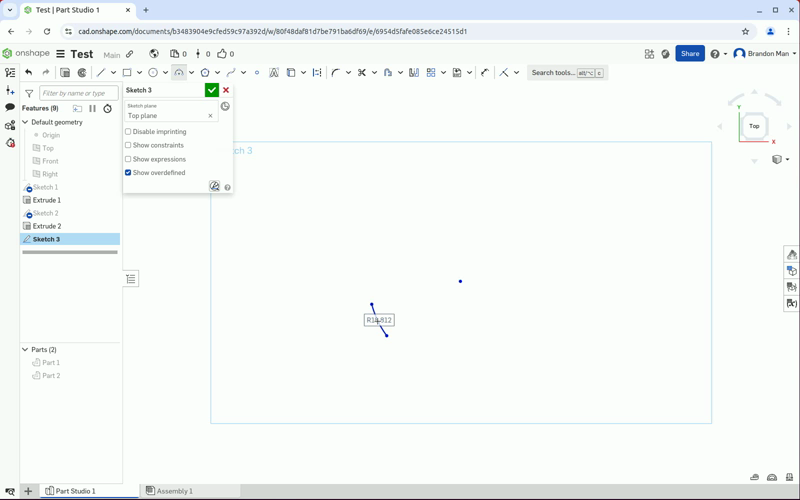
key(esc)
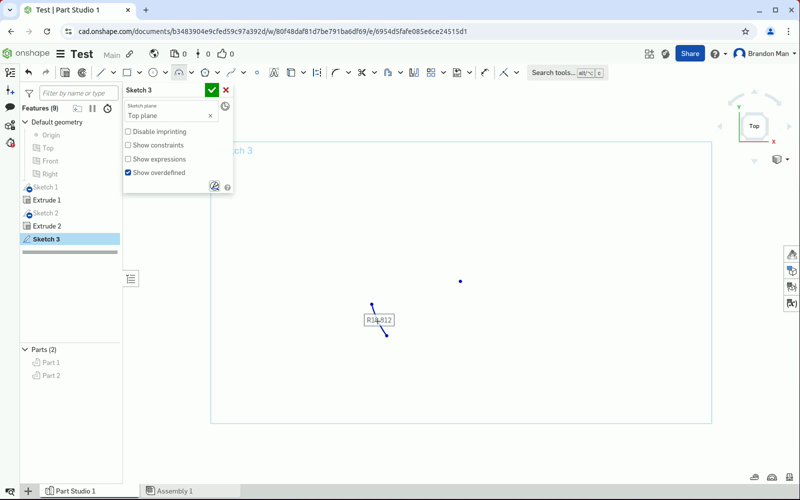
key(l)
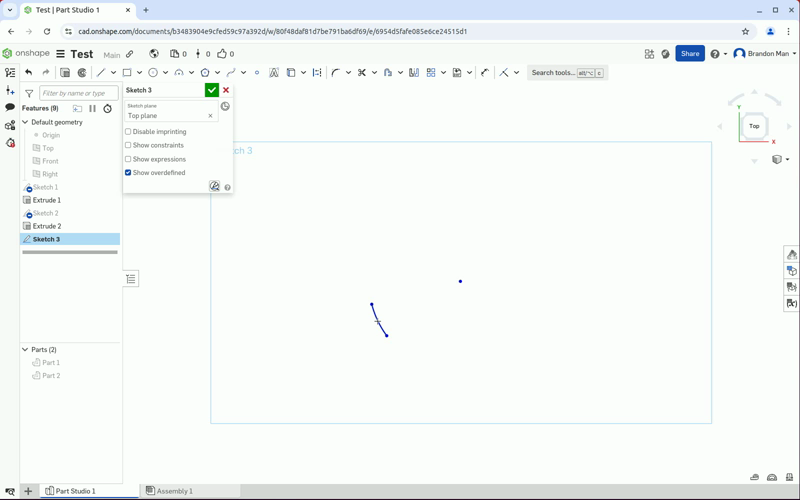
mouse_move(386, 335)
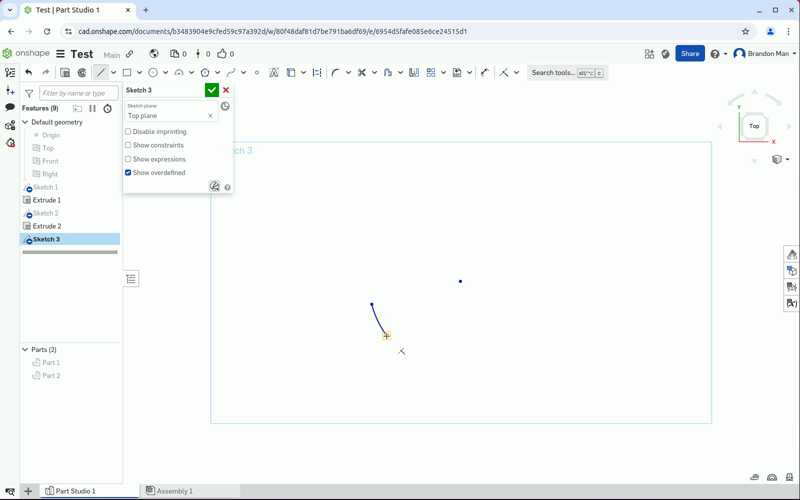
click(386, 335)
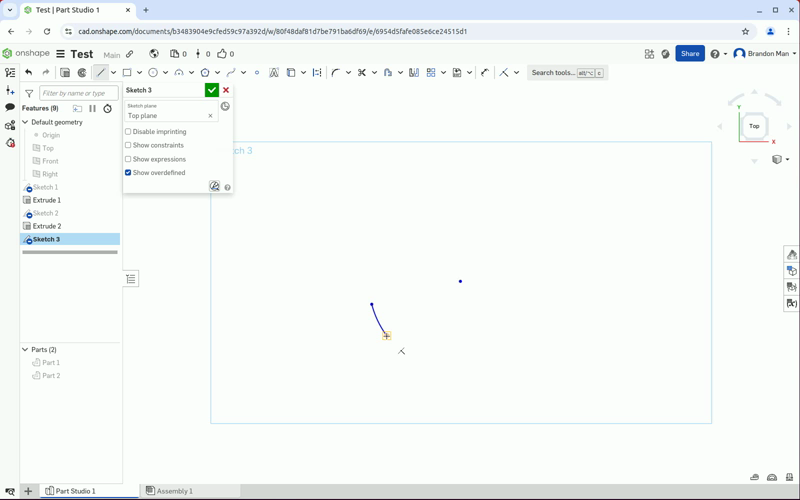
key_down(shift)
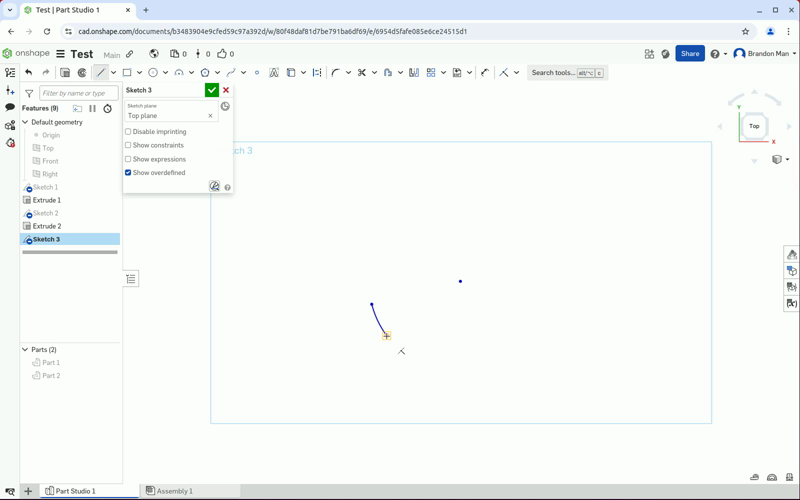
mouse_move(534, 335)
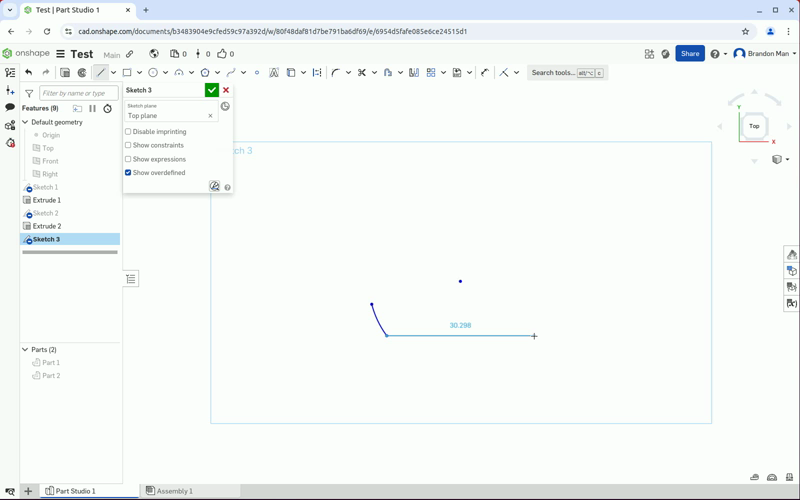
click(534, 335)
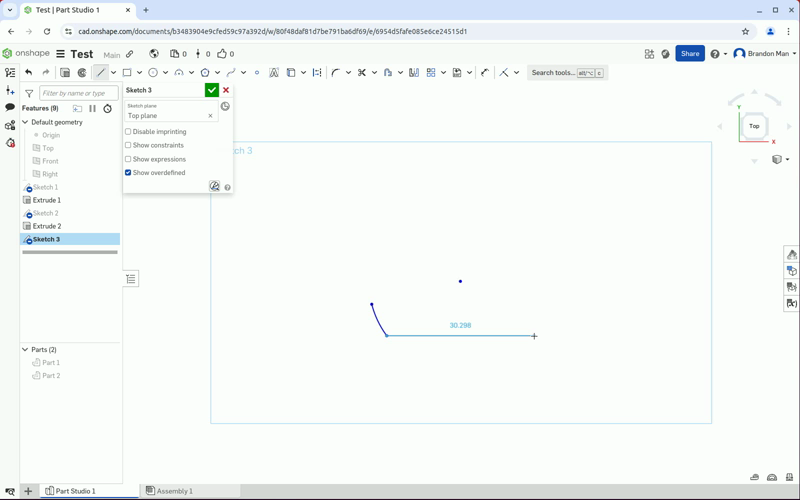
key_up(shift)
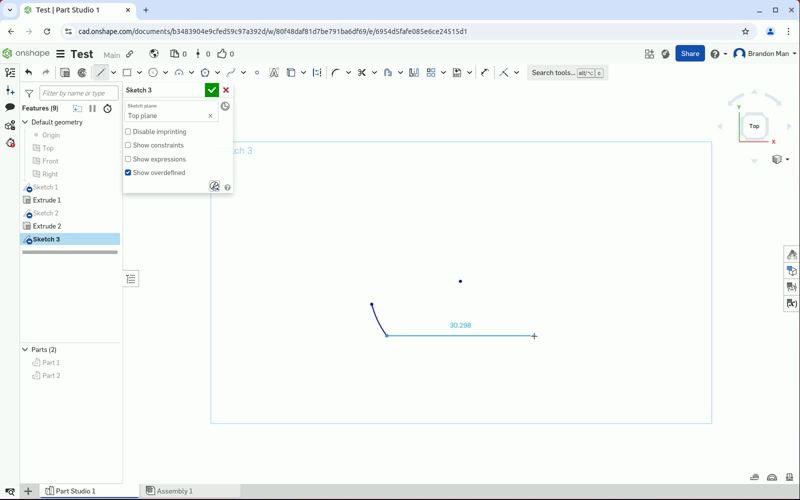
key(esc)
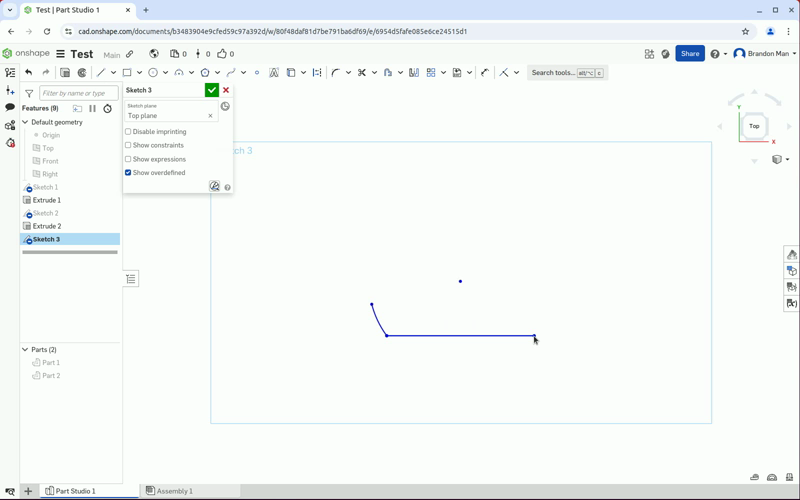
key(a)
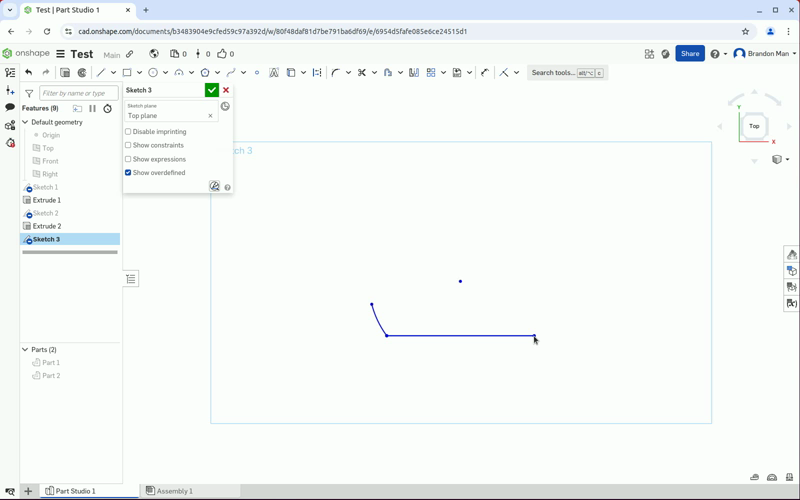
mouse_move(534, 335)
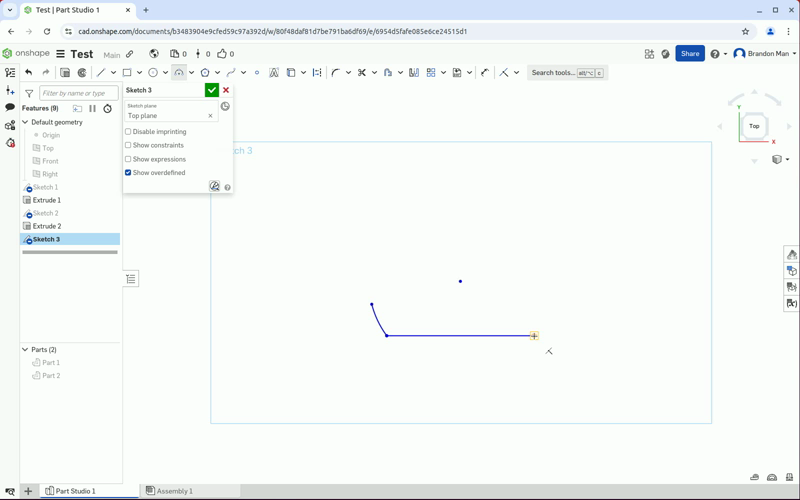
click(534, 335)
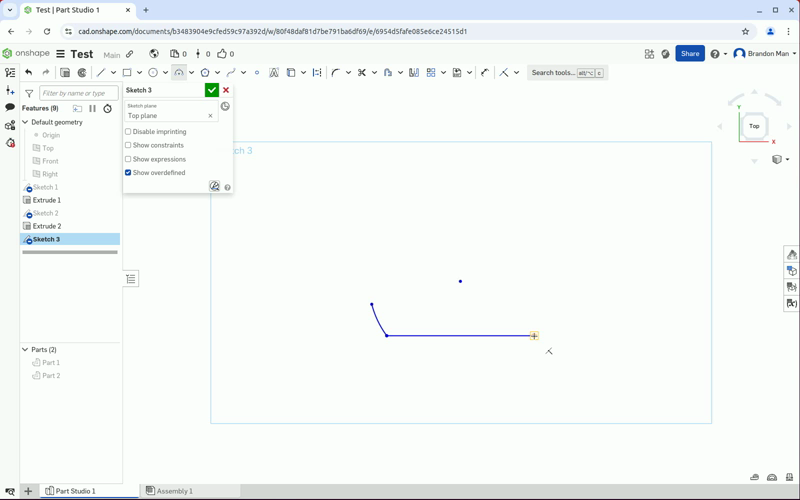
key_down(shift)
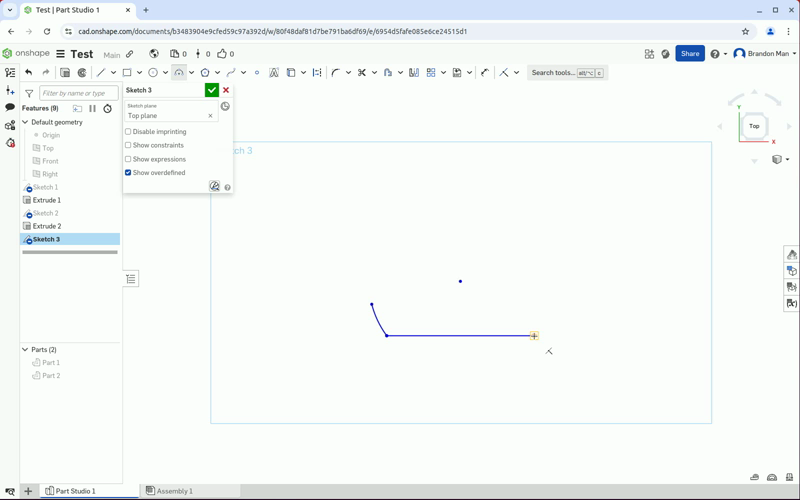
mouse_move(549, 304)
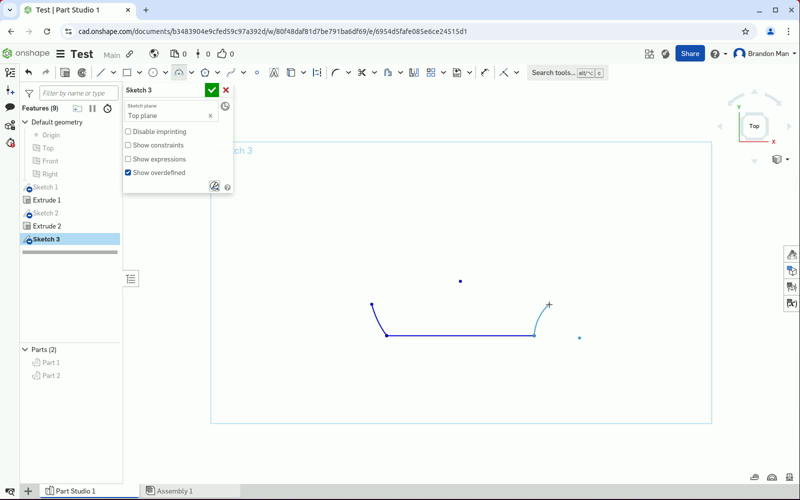
click(549, 304)
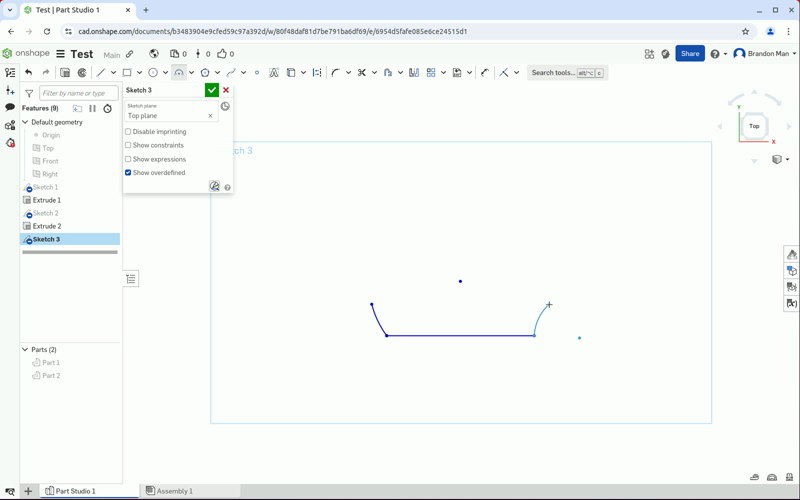
mouse_move(543, 320)
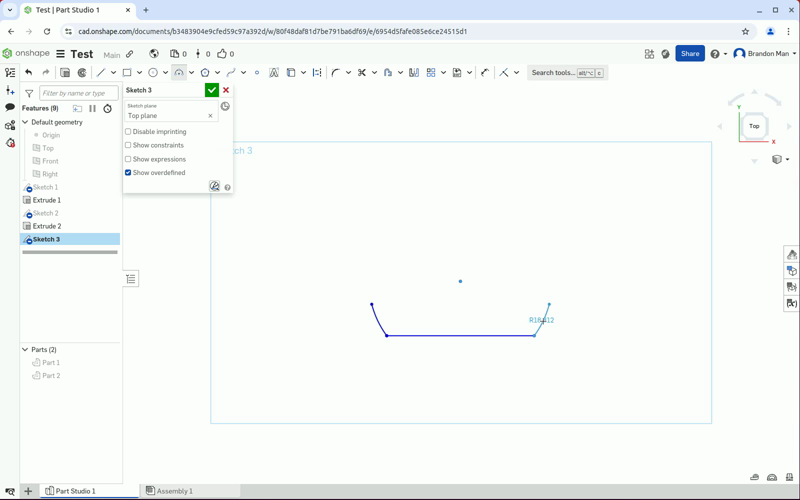
click(543, 320)
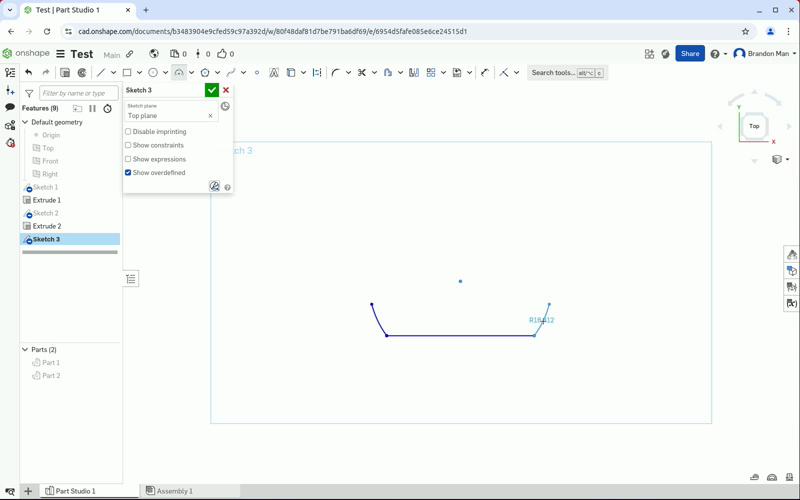
key_up(shift)
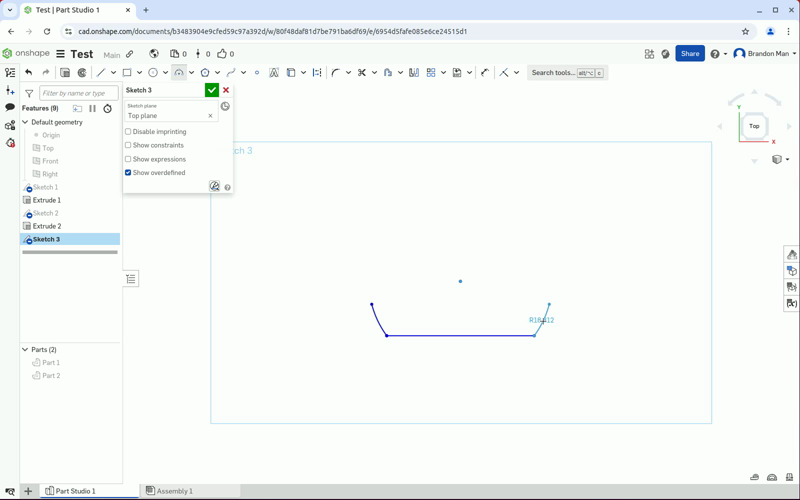
key(esc)
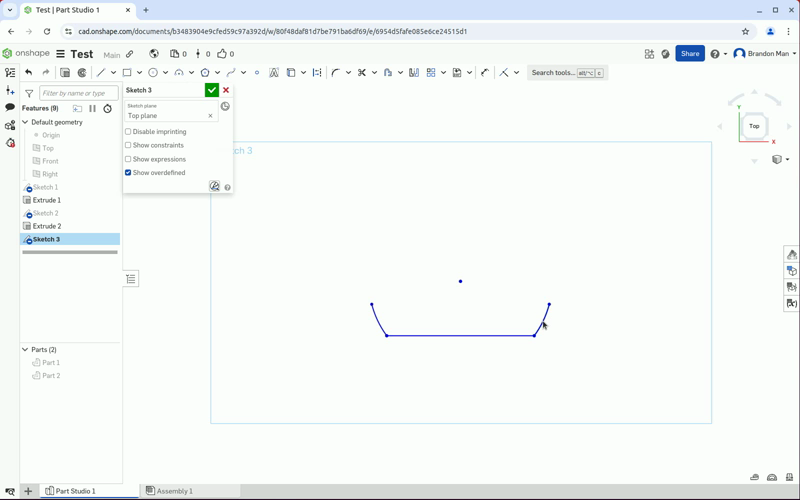
key(l)
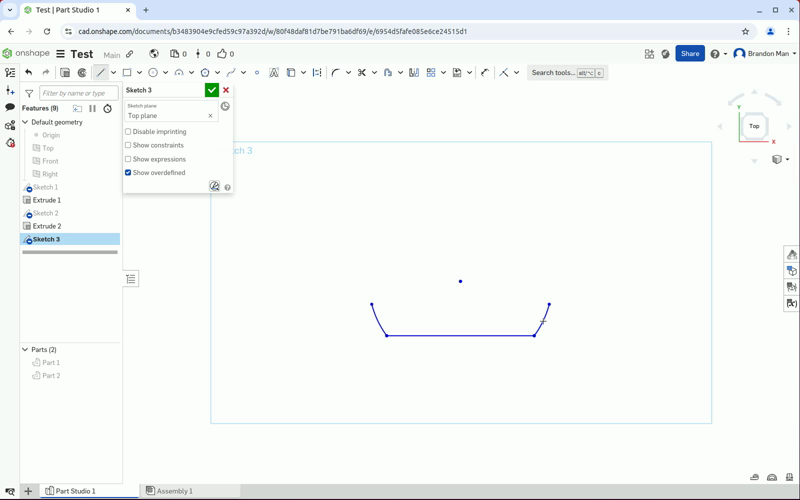
mouse_move(549, 304)
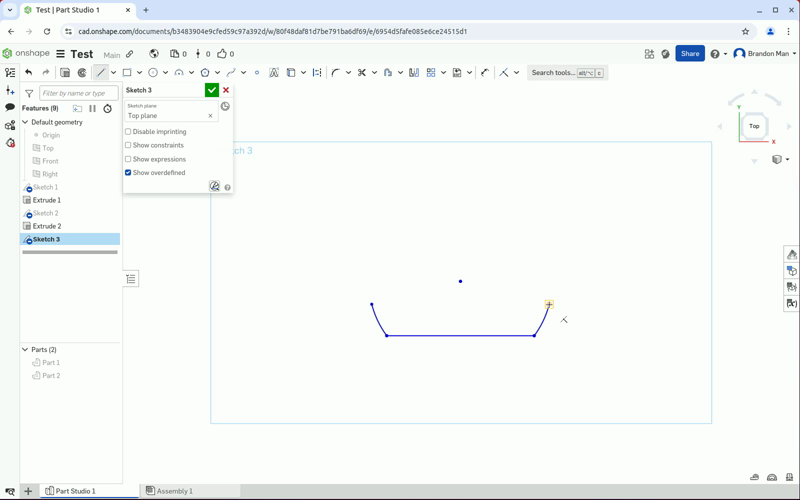
click(549, 304)
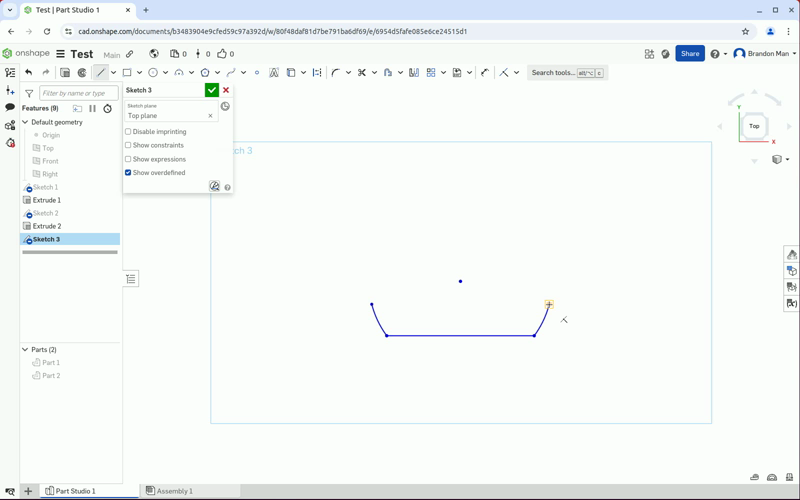
key_down(shift)
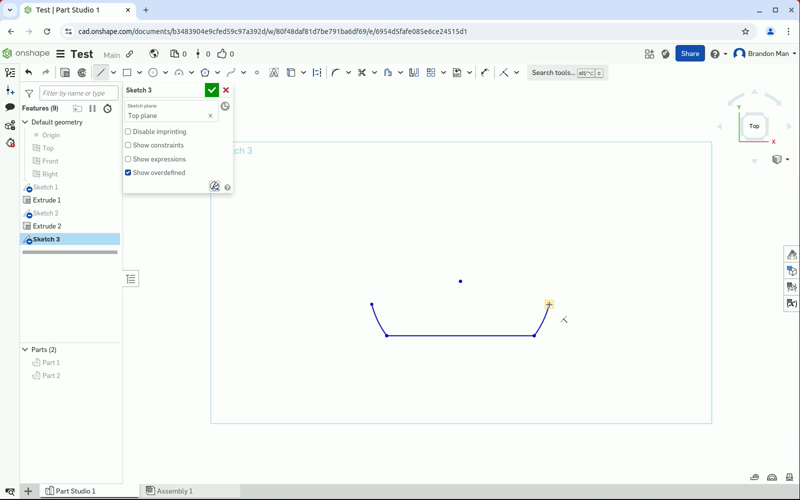
mouse_move(371, 304)
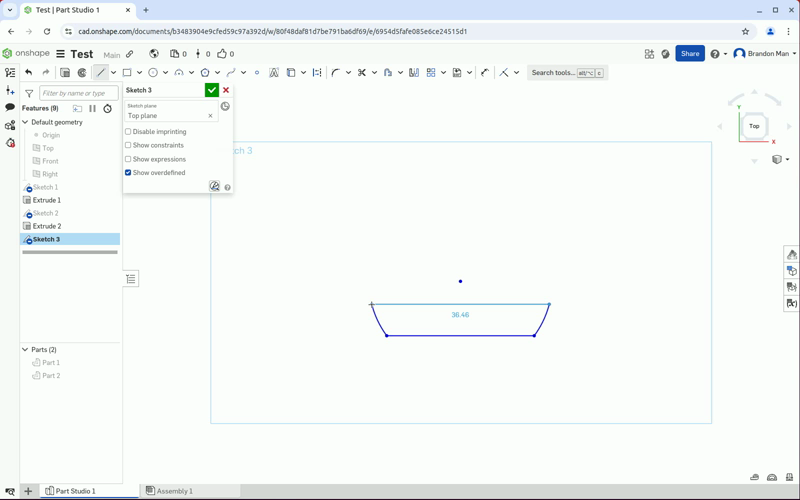
key_up(shift)
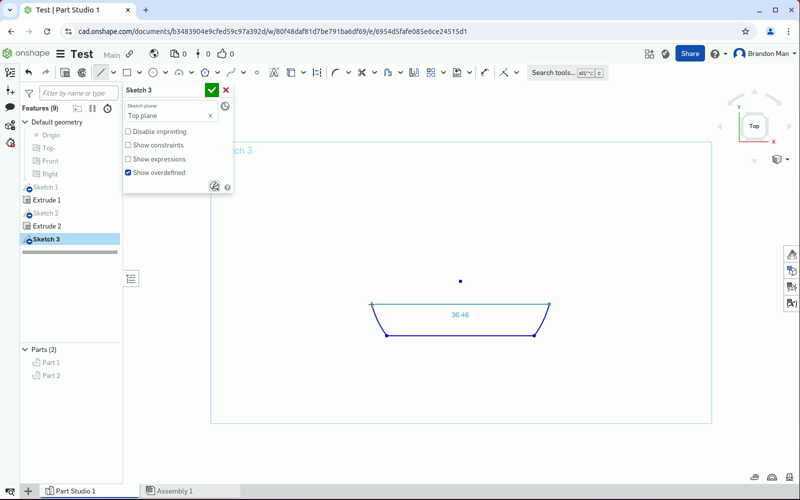
click(371, 304)
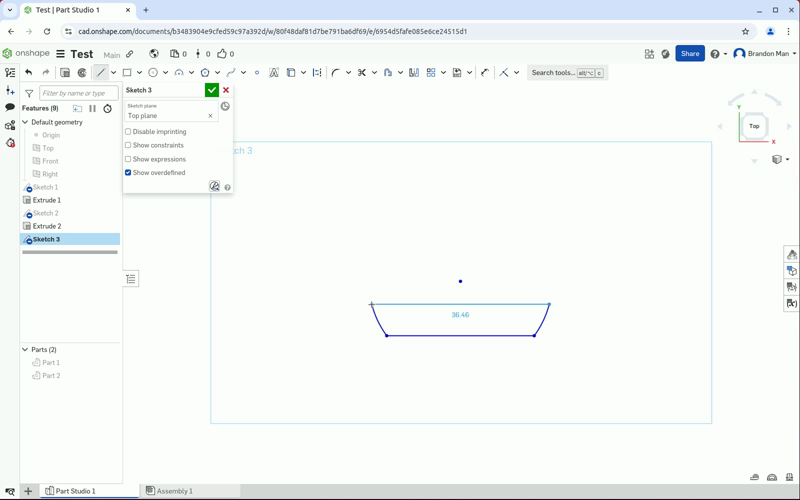
key(esc)
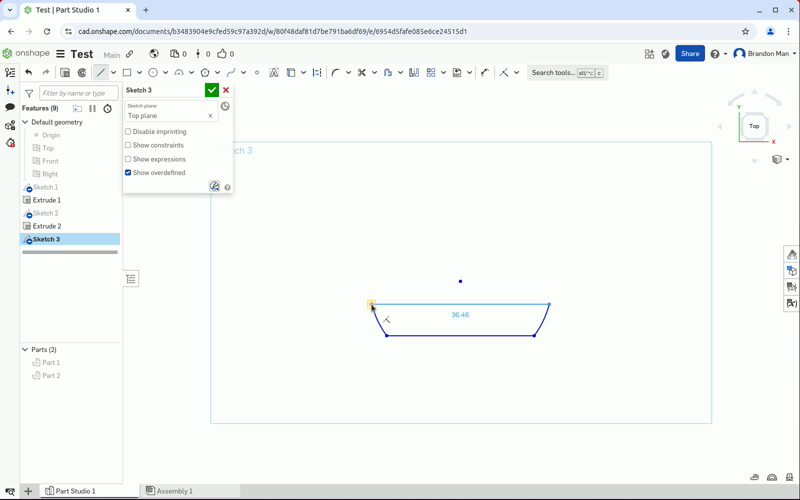
mouse_move(535, 326)
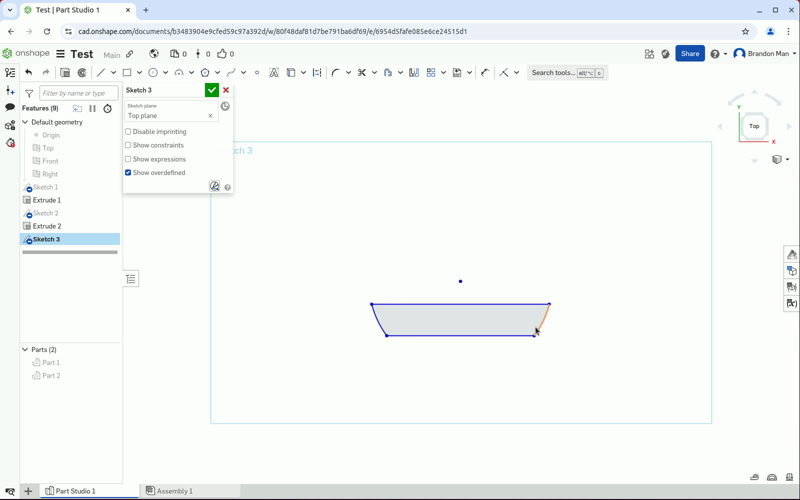
click(535, 326)
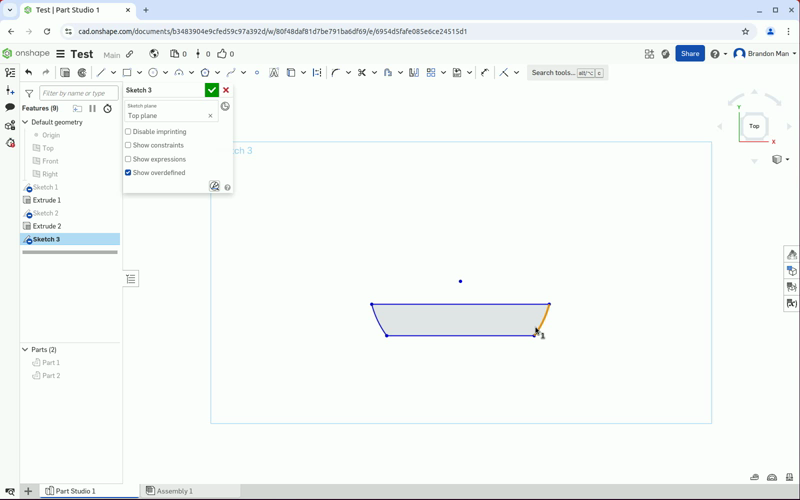
mouse_move(73, 352)
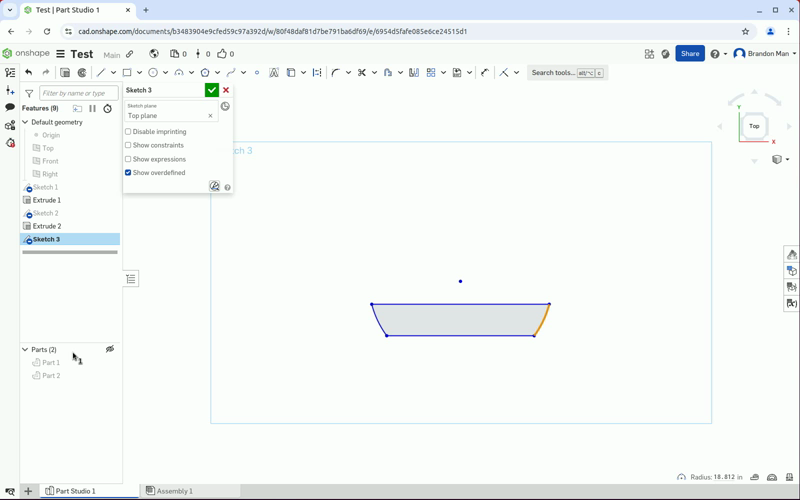
key(shift+y)
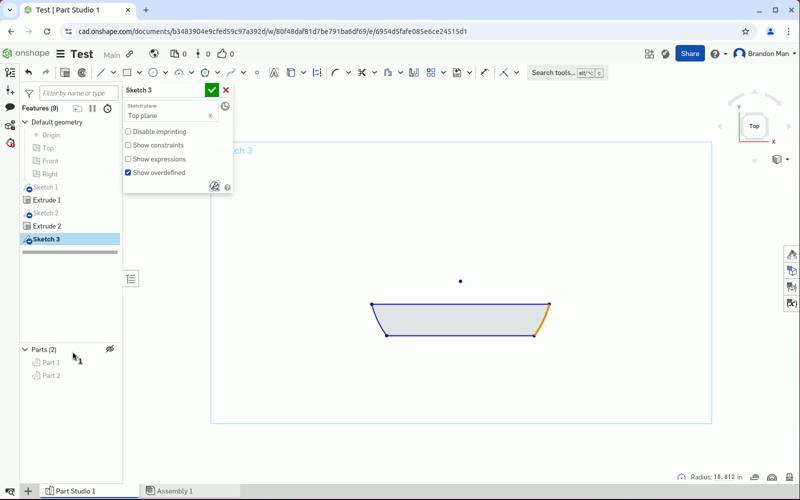
key(shift+e)
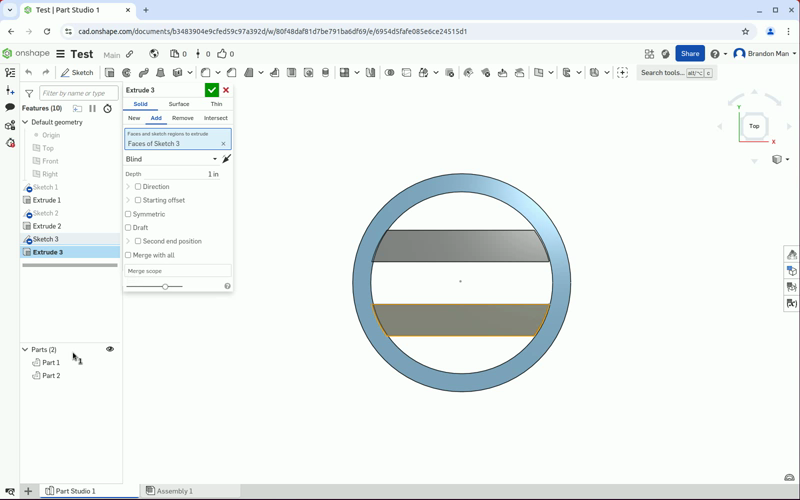
mouse_move(143, 106)
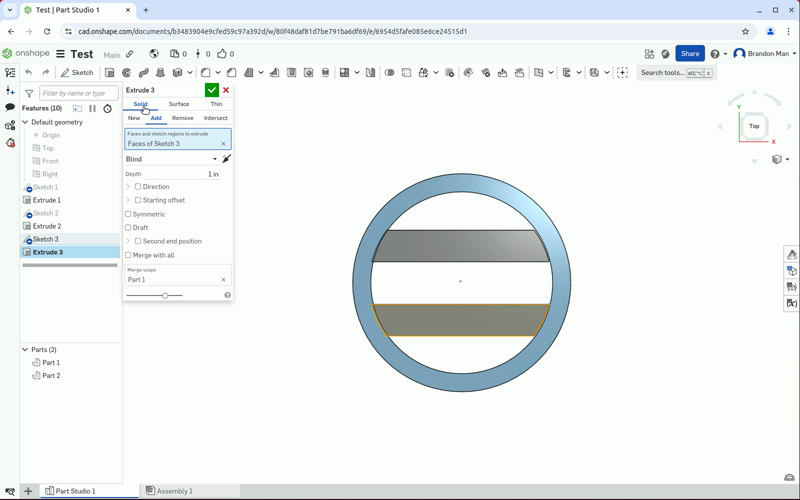
click(143, 106)
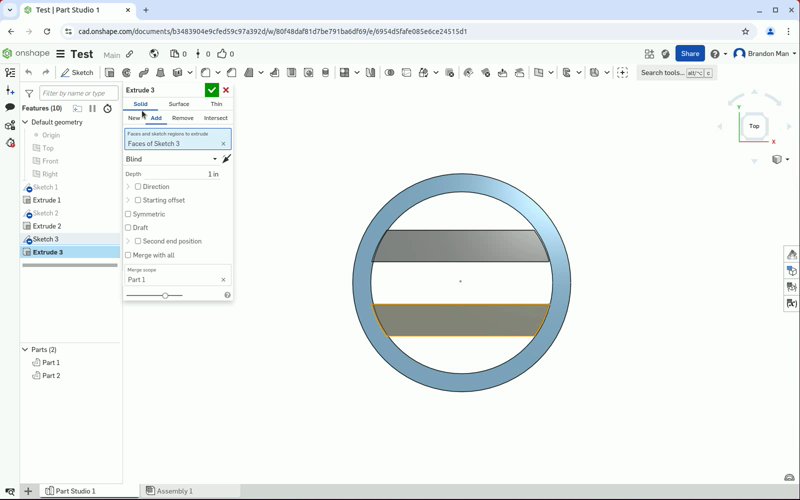
mouse_move(137, 120)
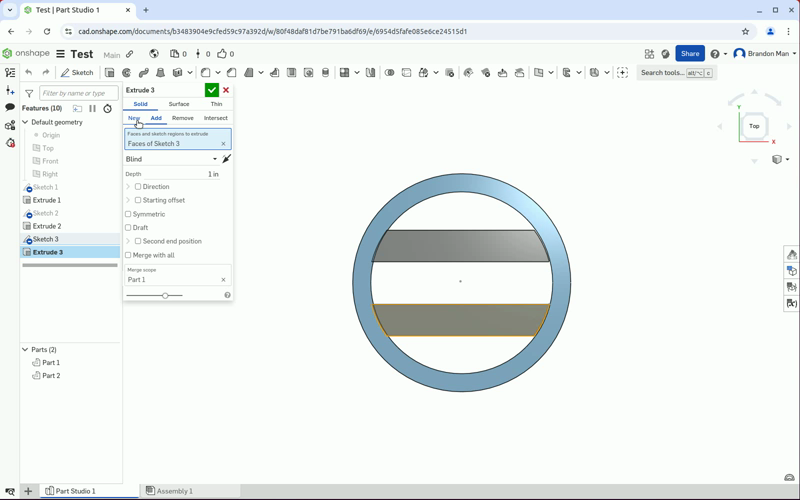
click(137, 120)
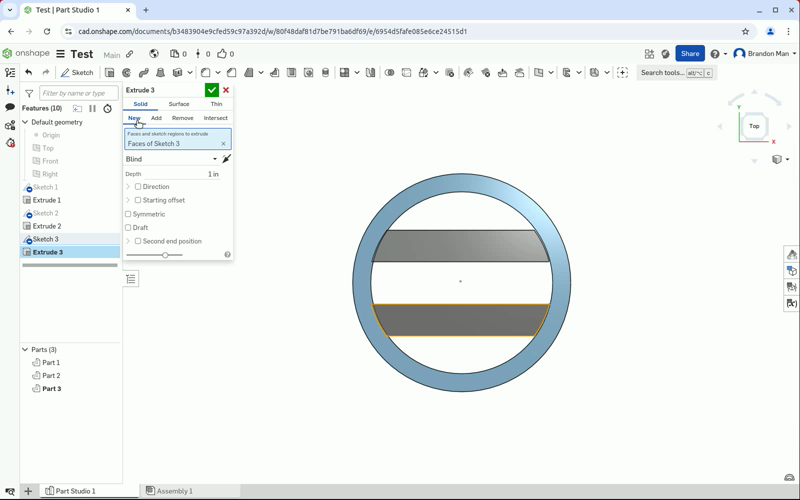
key(tab, 4)
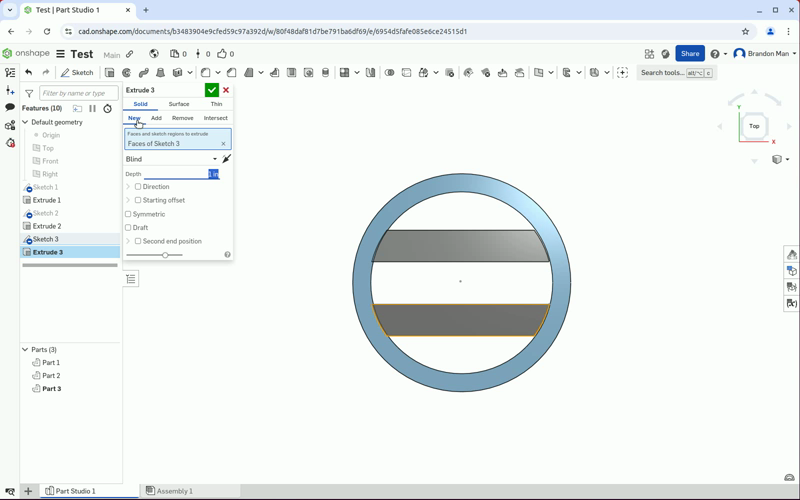
text(3.37)
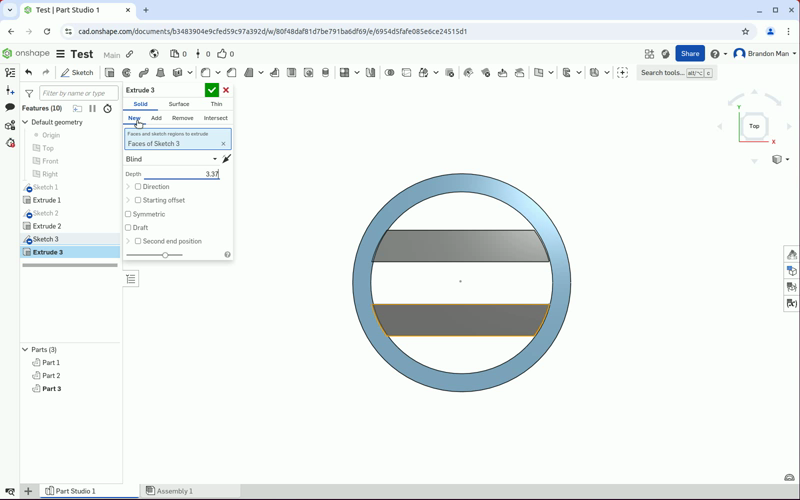
key(enter)
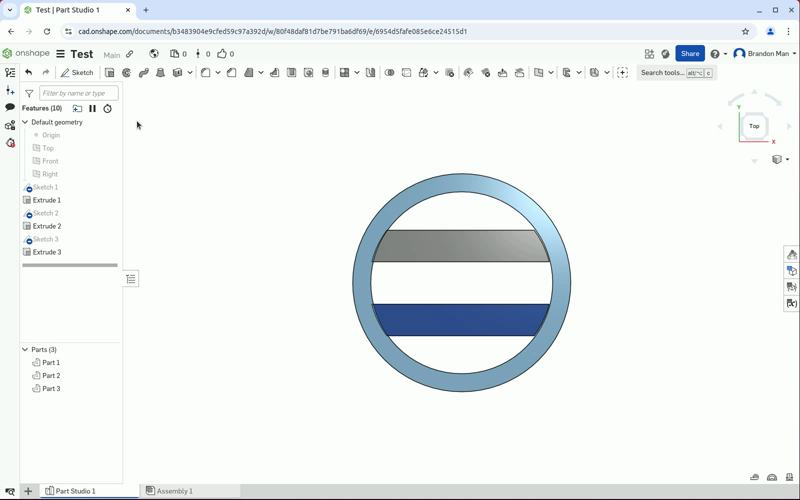
key(shift+h)
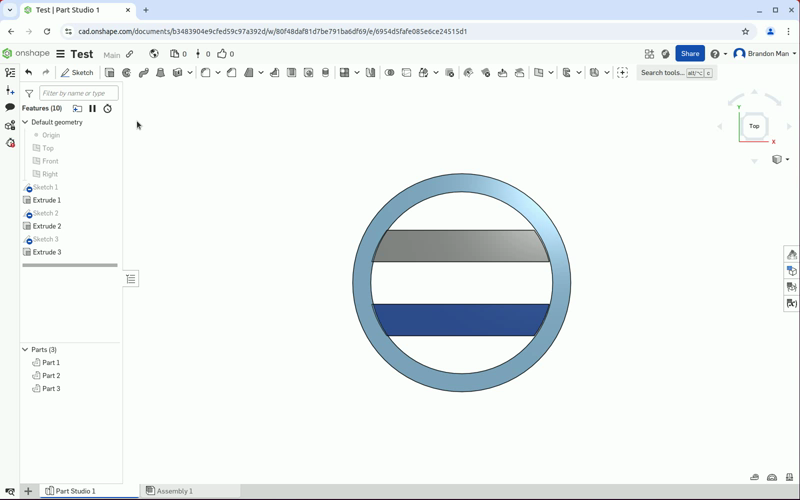
key(shift+h)
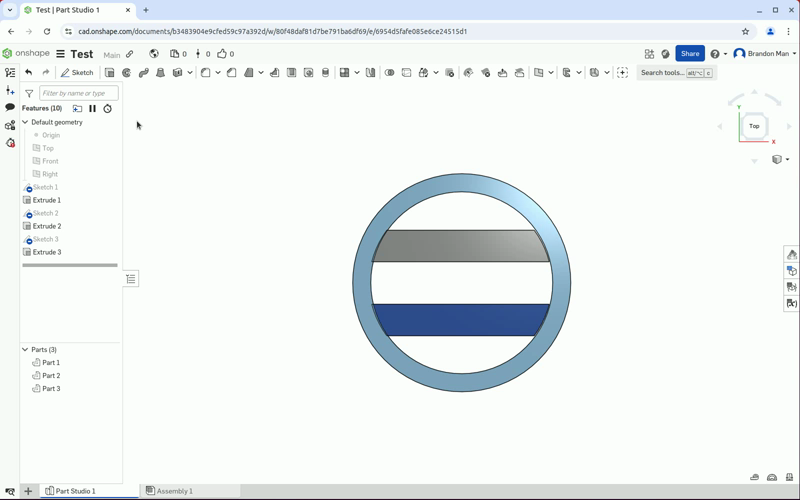
mouse_move(73, 189)
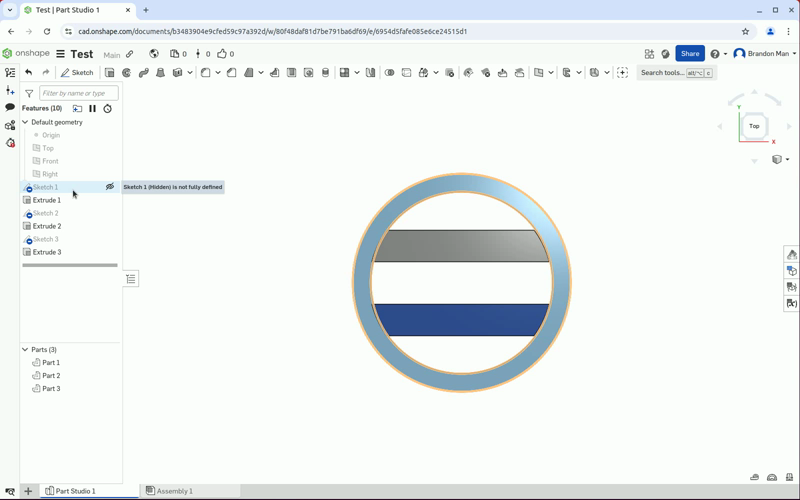
click(73, 189)
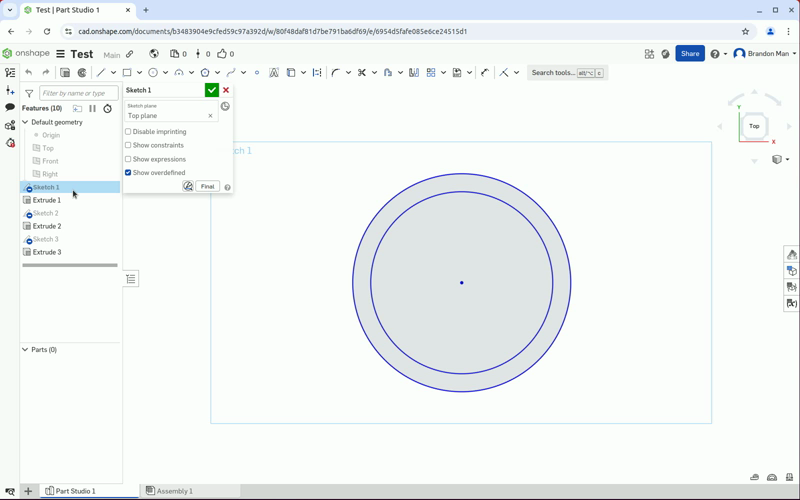
mouse_move(229, 92)
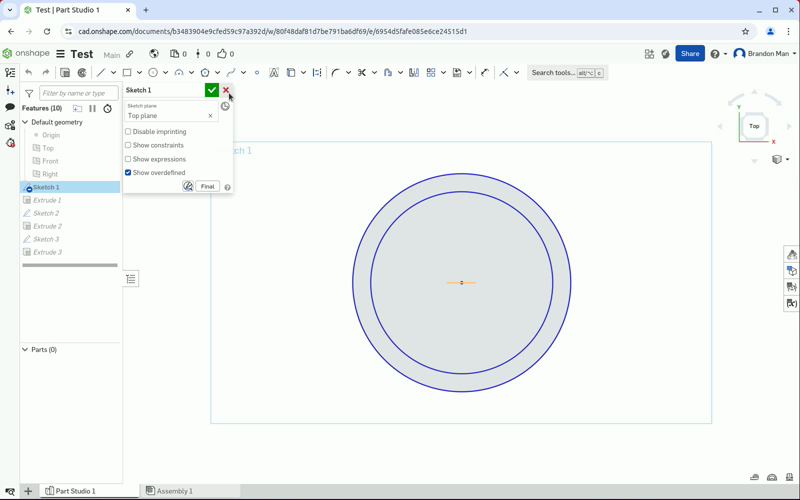
click(229, 92)
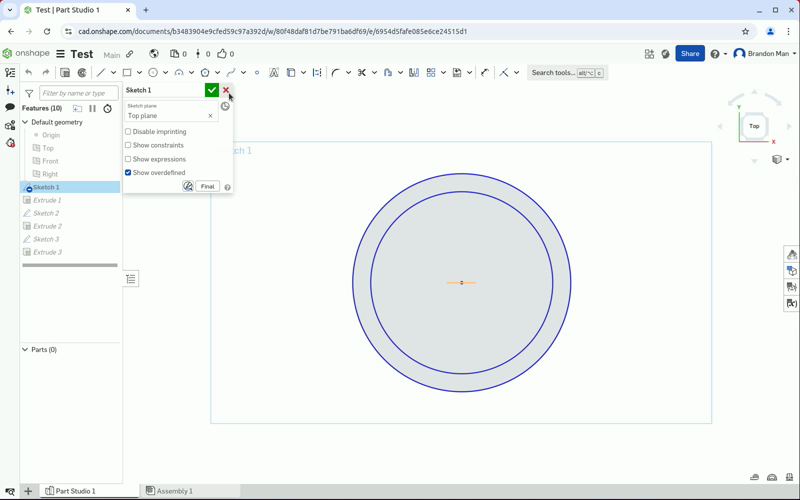
key(shift+s)
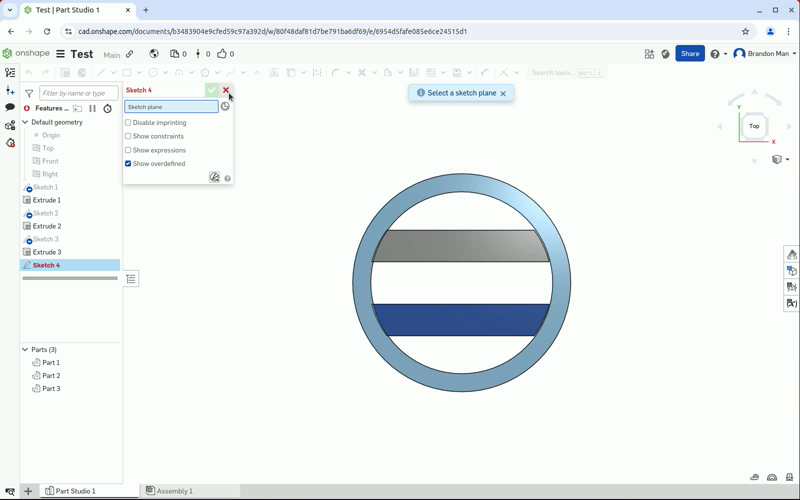
mouse_move(73, 150)
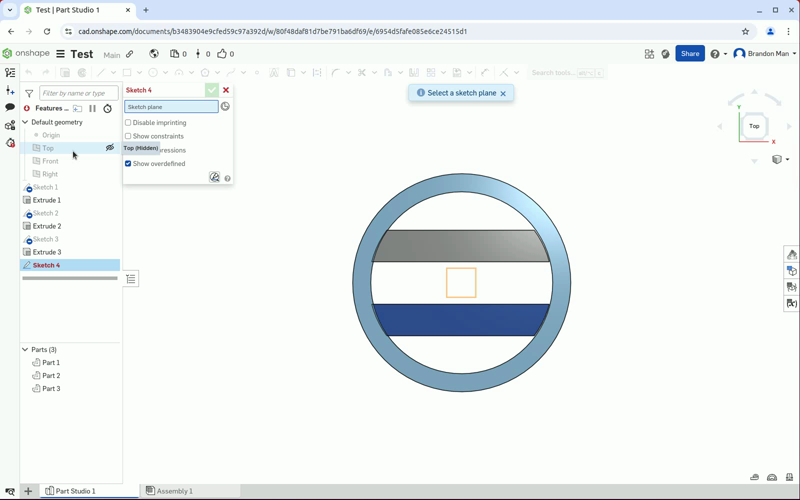
click(73, 150)
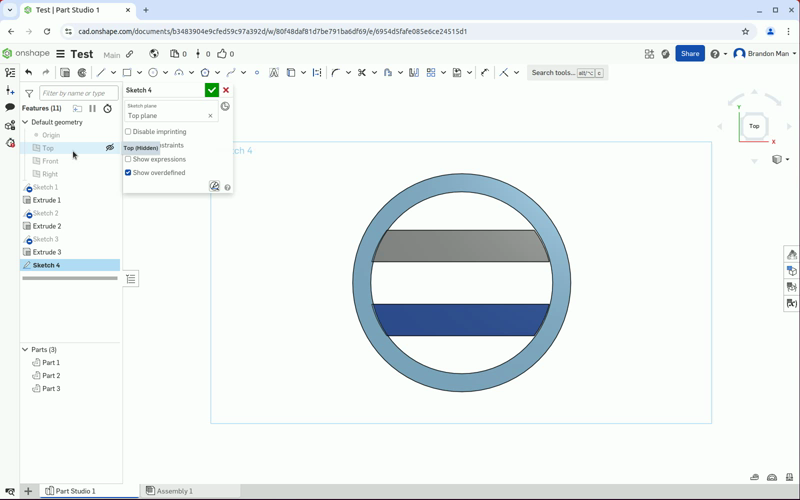
mouse_move(73, 352)
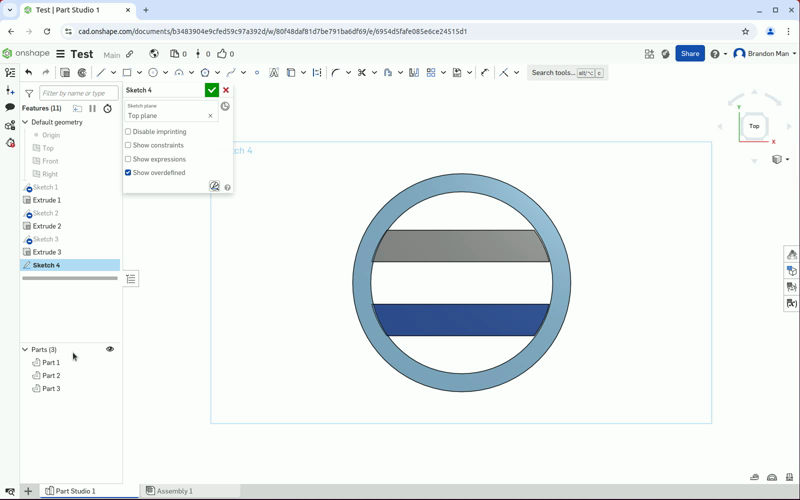
key(y)
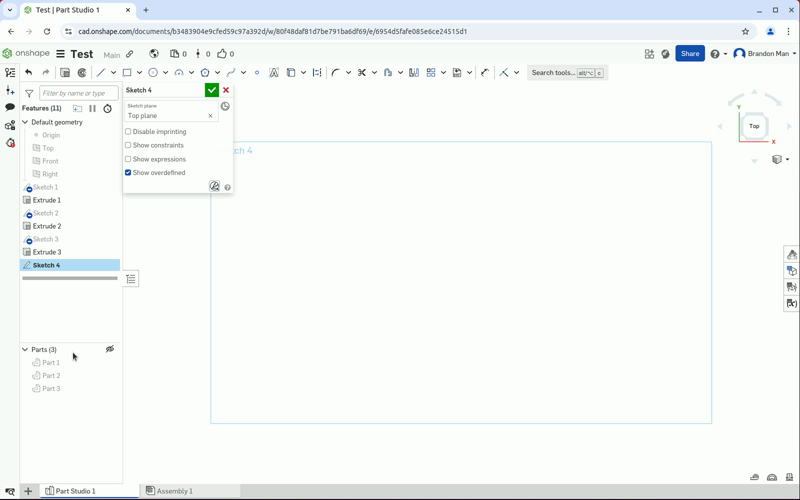
key(c)
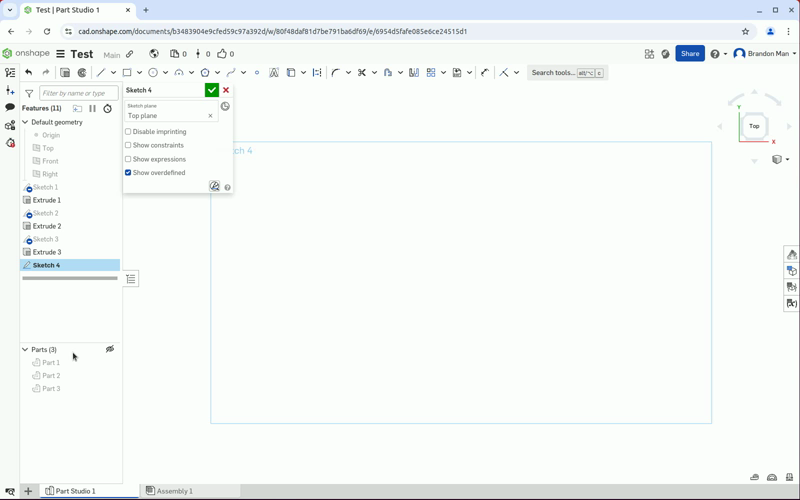
key_down(shift)
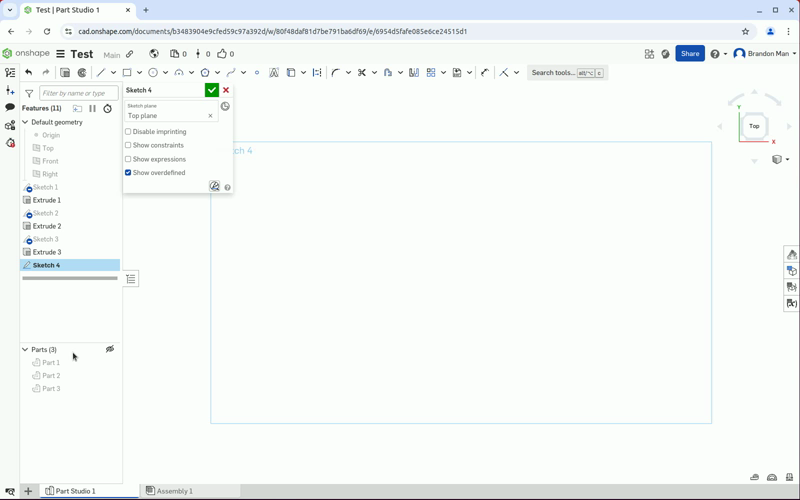
mouse_move(461, 282)
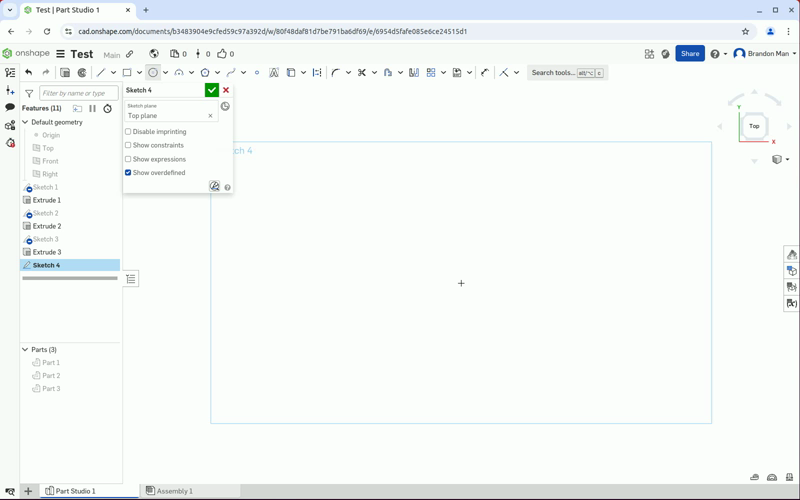
click(461, 282)
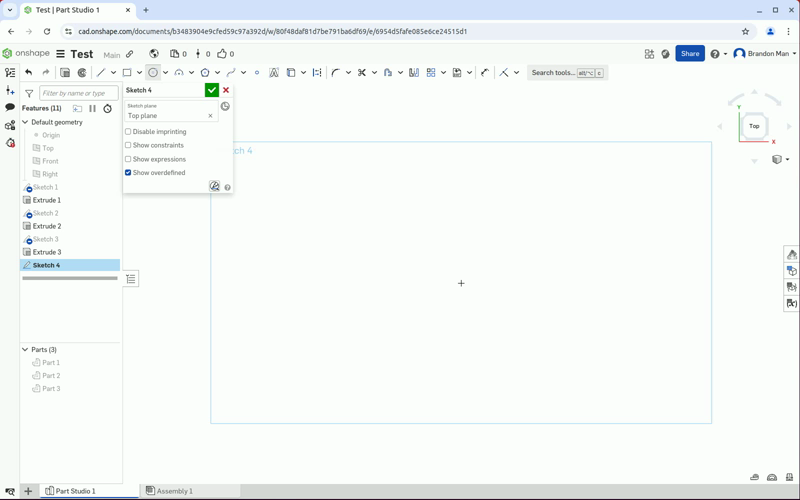
key_up(shift)
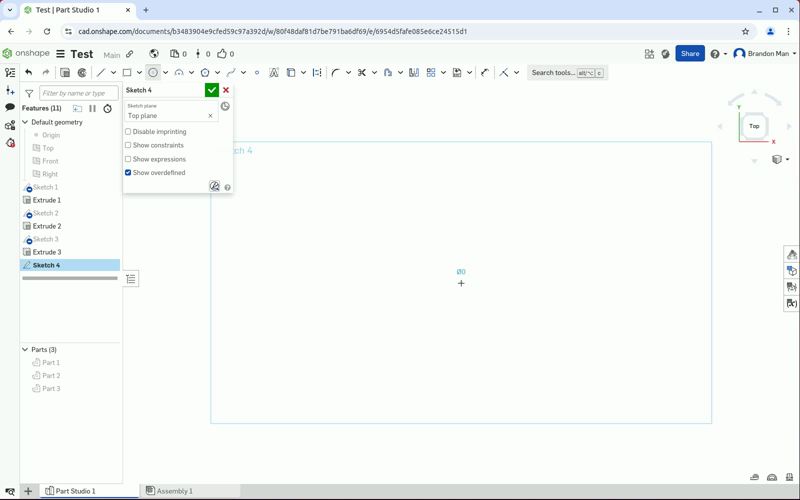
mouse_move(574, 282)
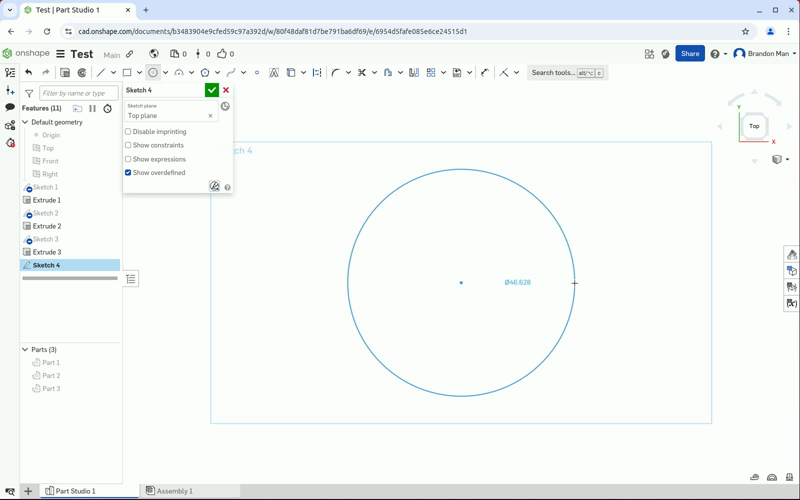
click(574, 282)
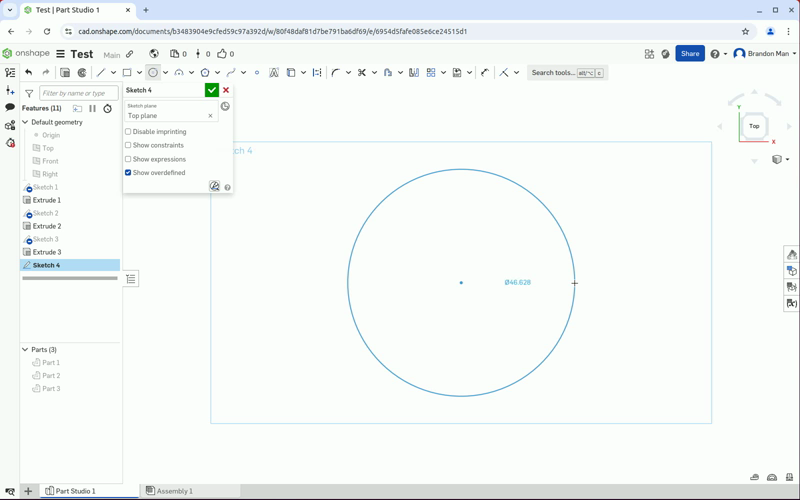
key(esc)
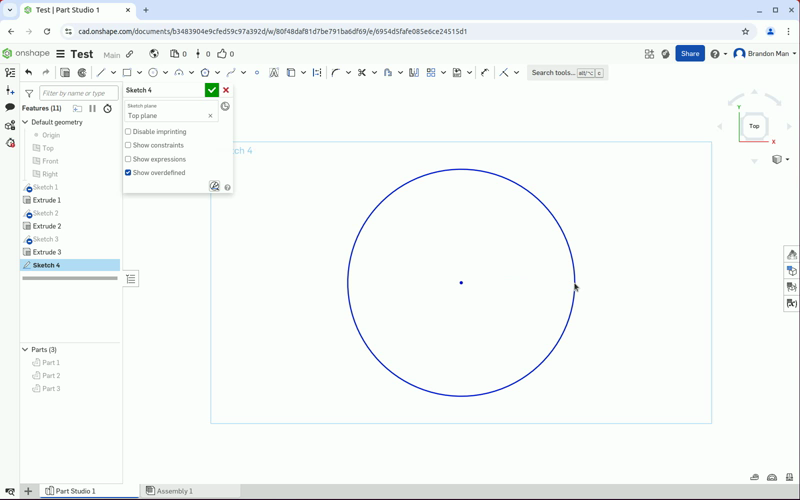
key(c)
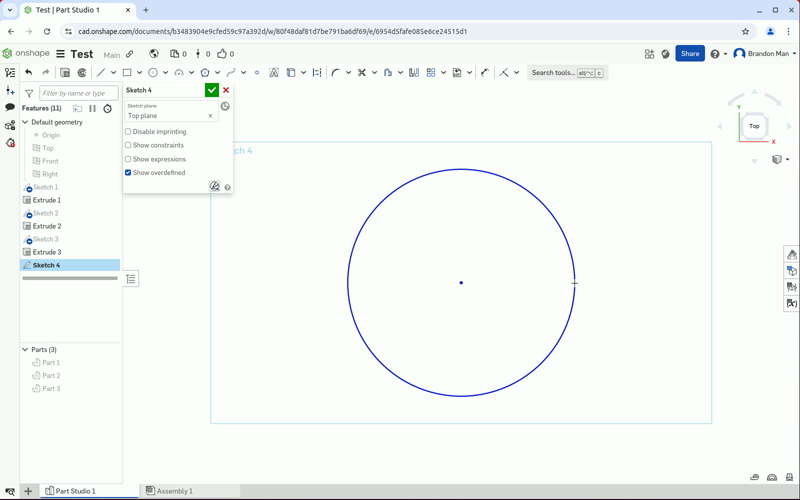
key_down(shift)
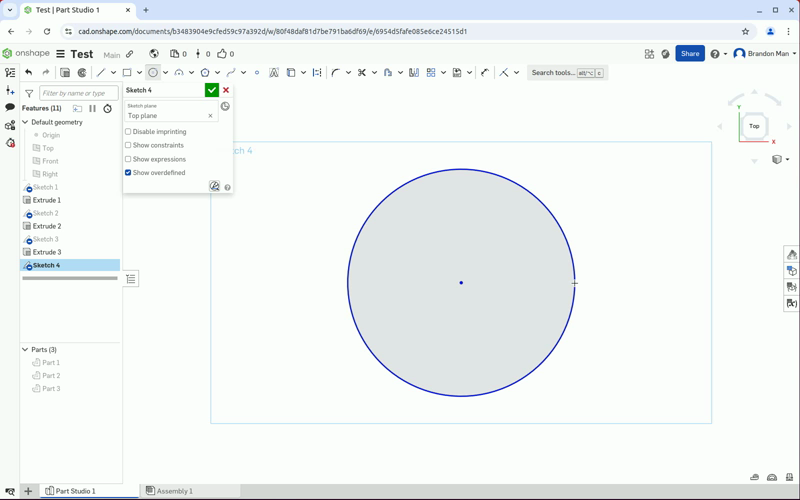
mouse_move(461, 282)
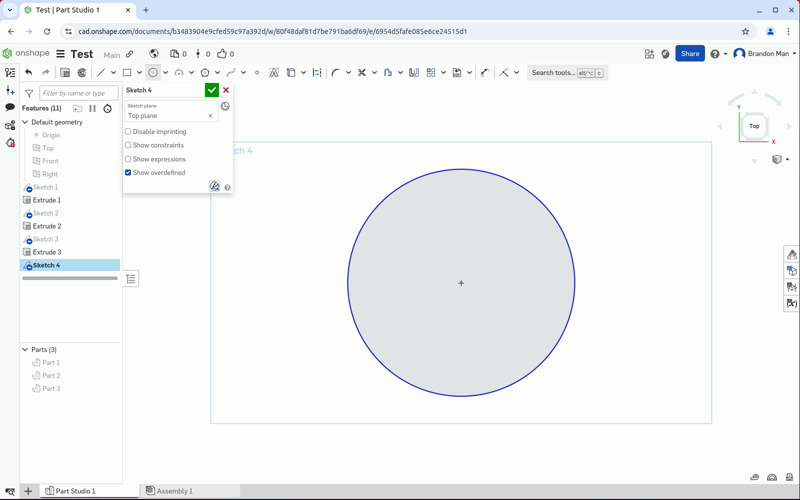
click(461, 282)
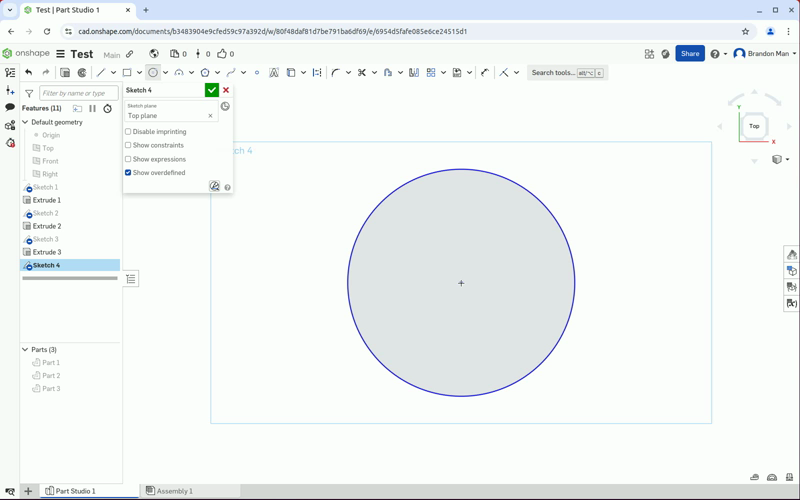
key_up(shift)
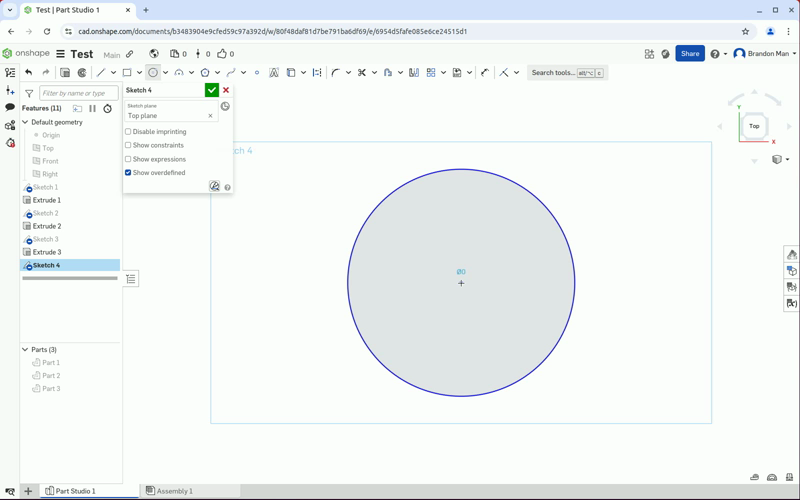
mouse_move(569, 282)
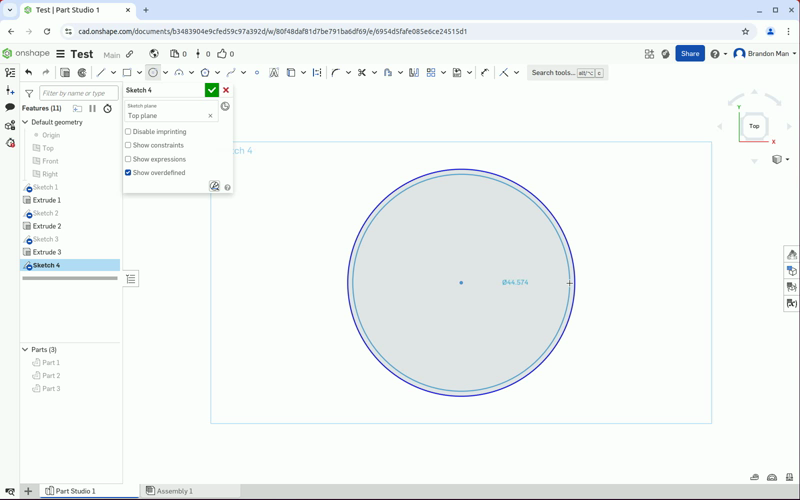
click(569, 282)
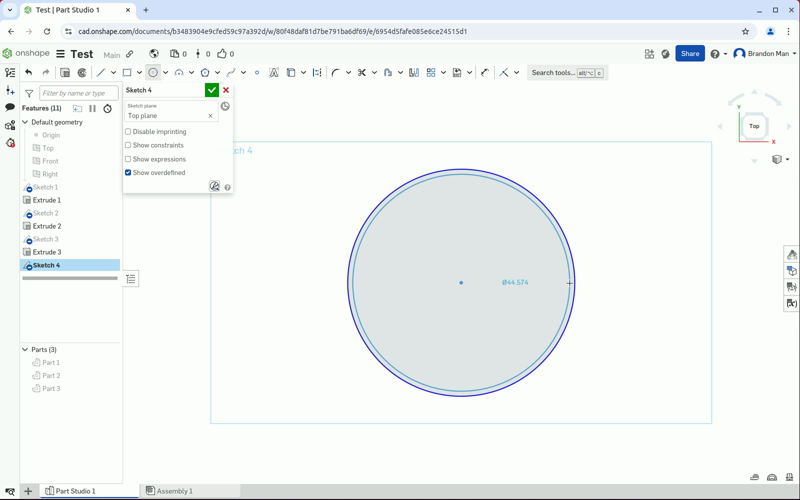
key(esc)
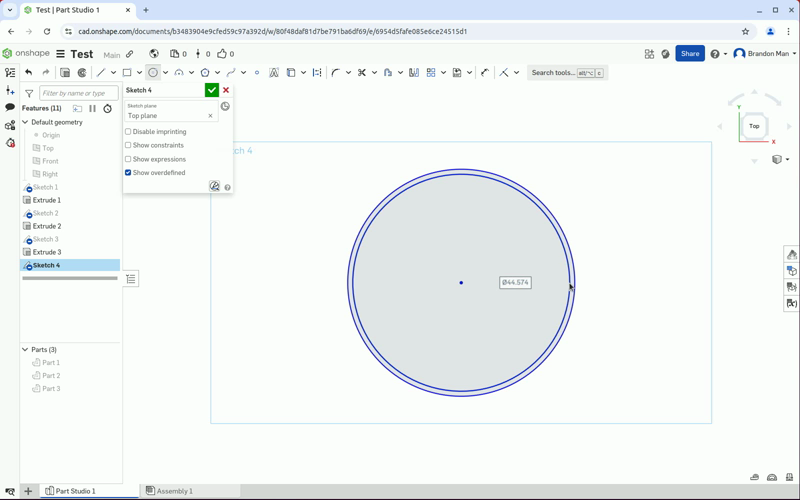
mouse_move(487, 390)
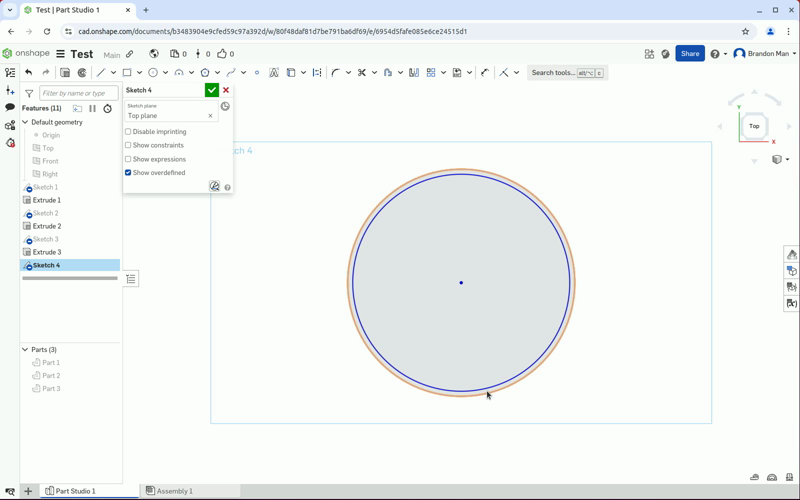
click(487, 390)
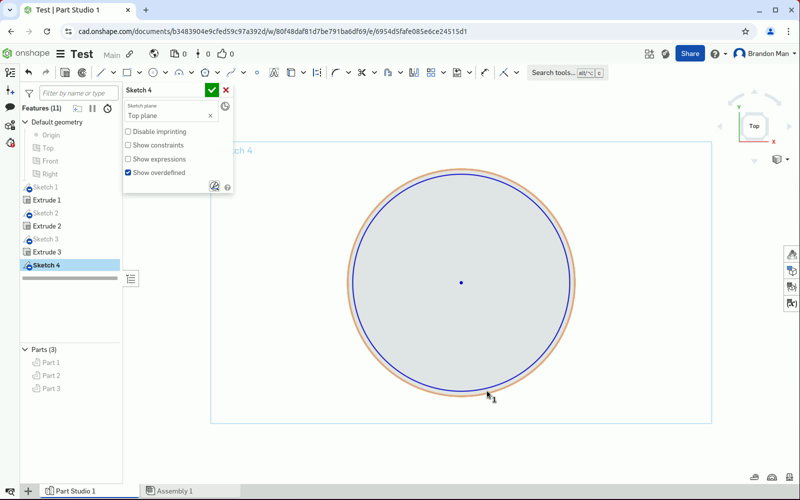
mouse_move(73, 352)
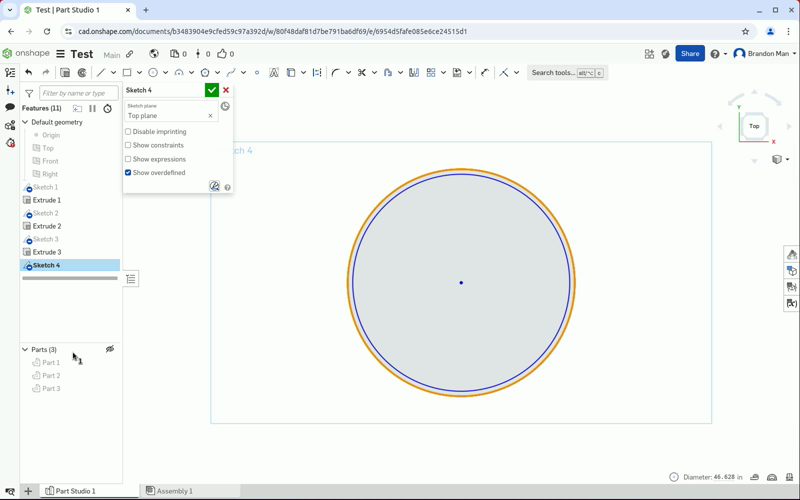
key(shift+y)
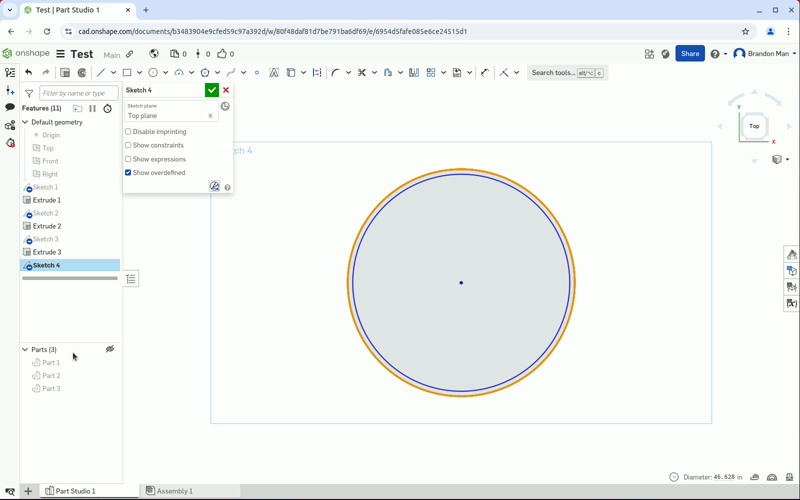
key(shift+e)
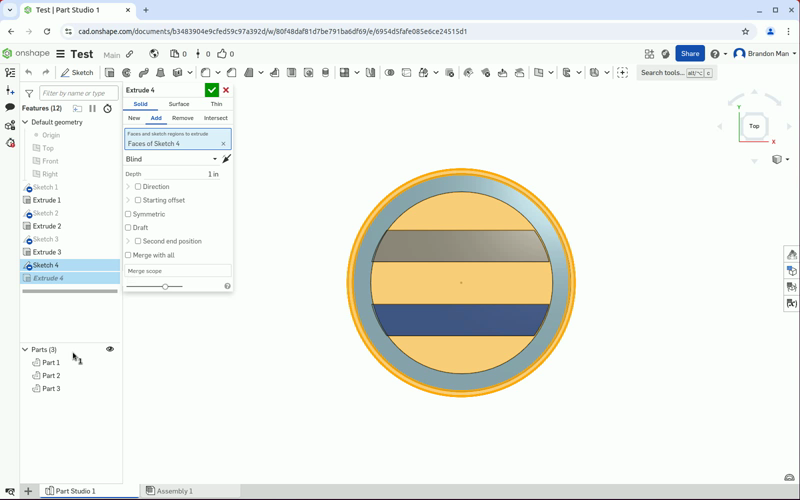
mouse_move(143, 106)
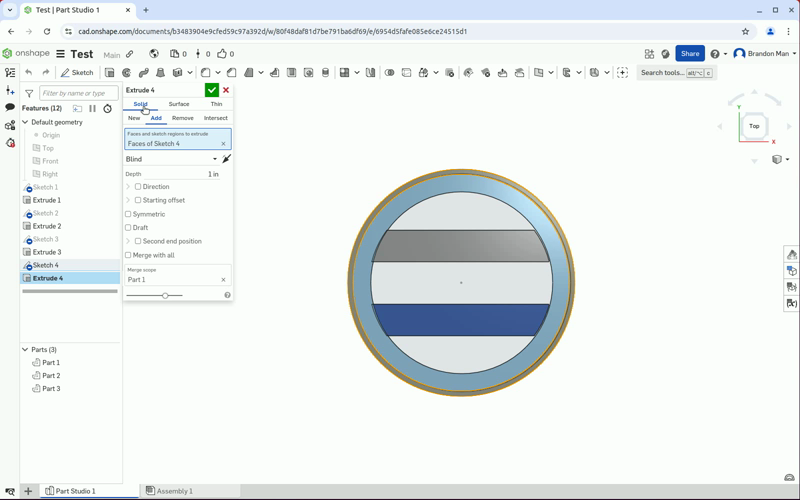
click(143, 106)
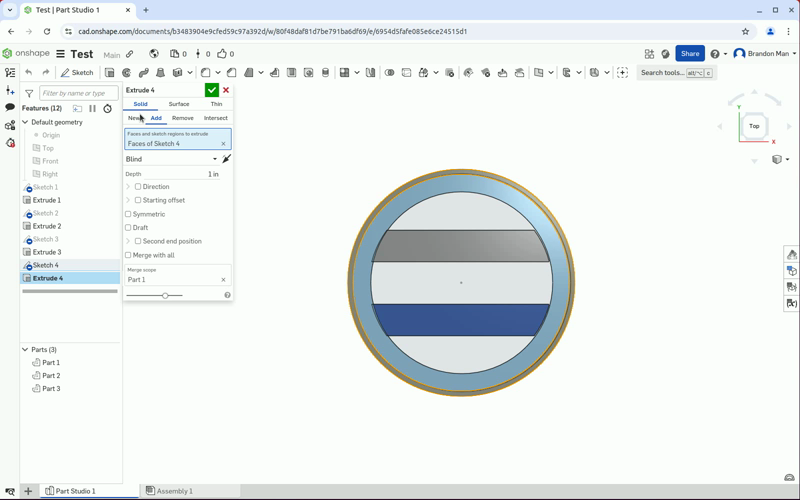
mouse_move(137, 120)
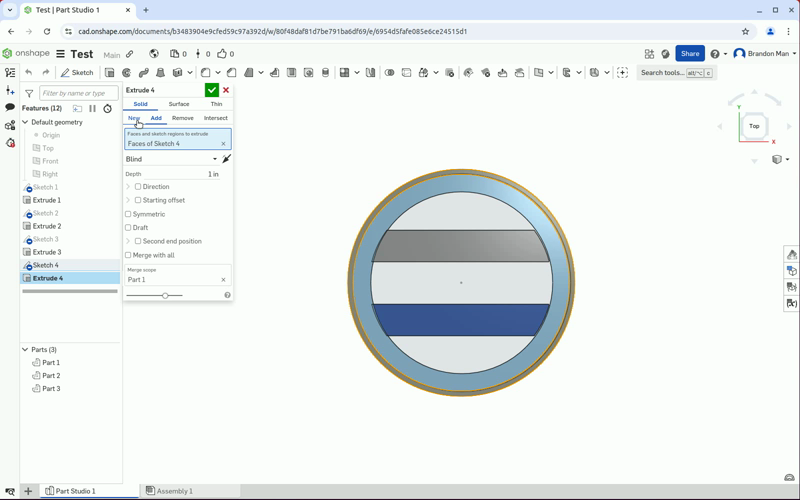
click(137, 120)
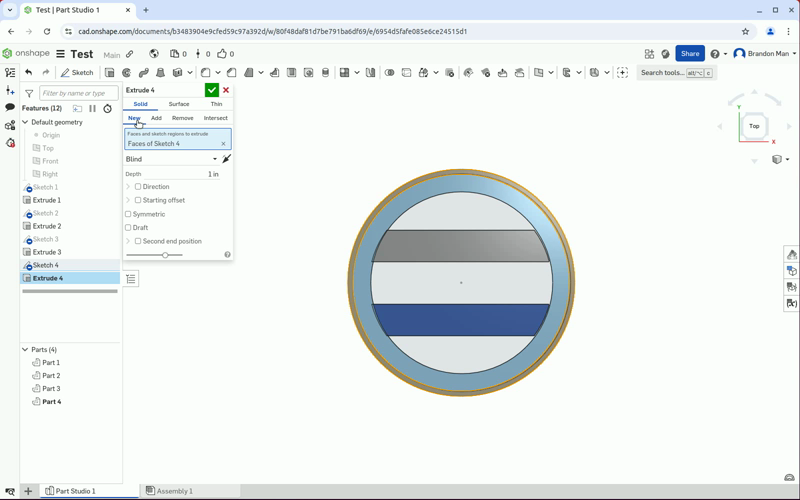
key(tab, 4)
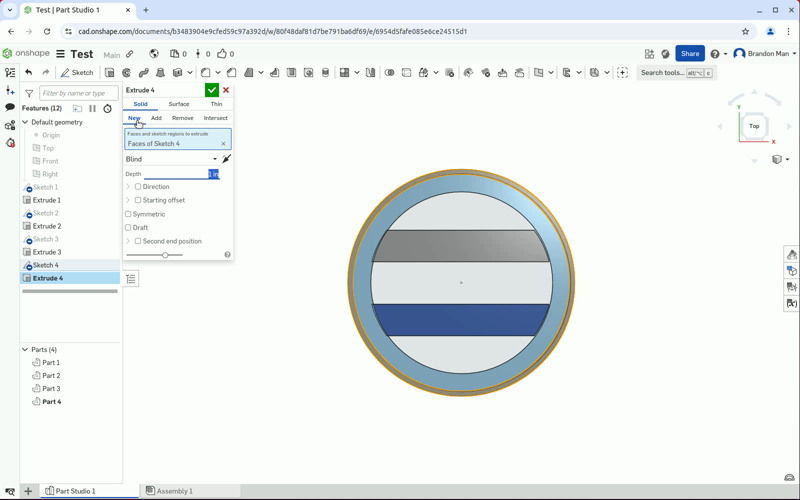
text(6.981)
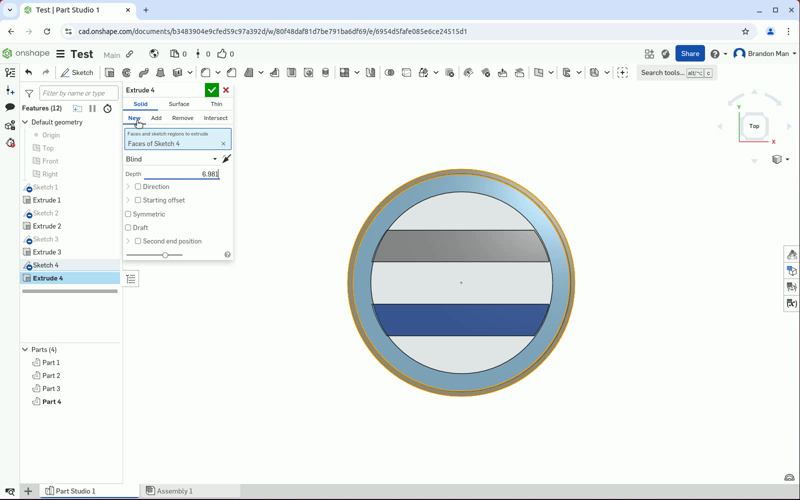
key(enter)
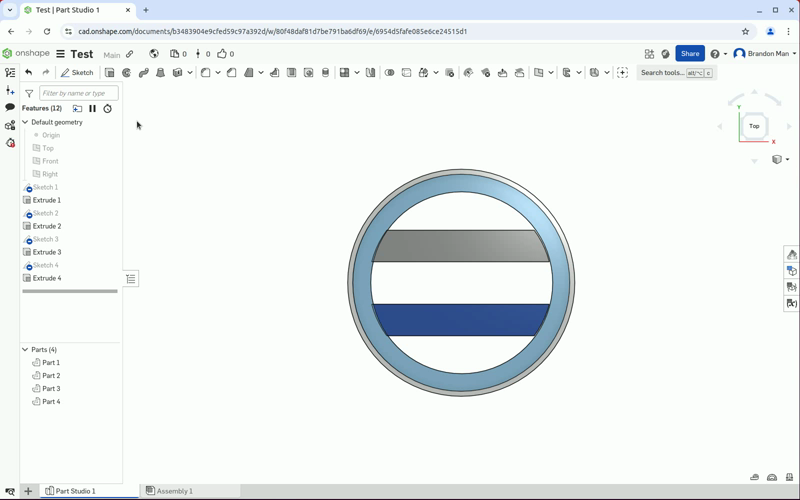
key(shift+h)
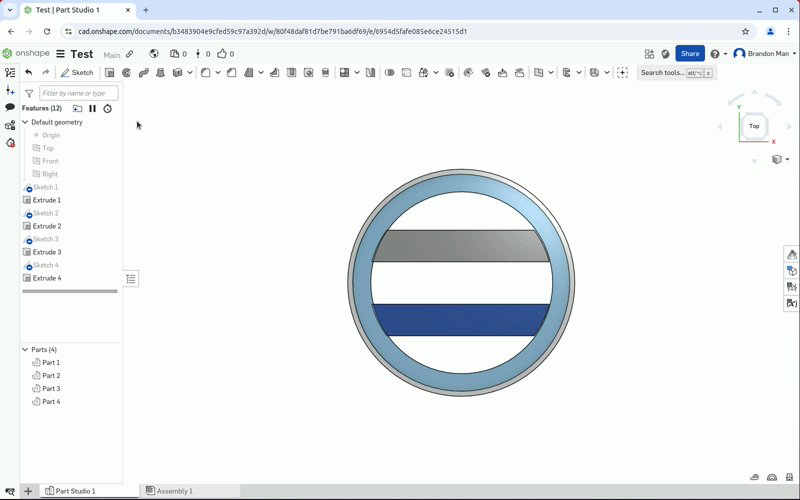
key(shift+h)
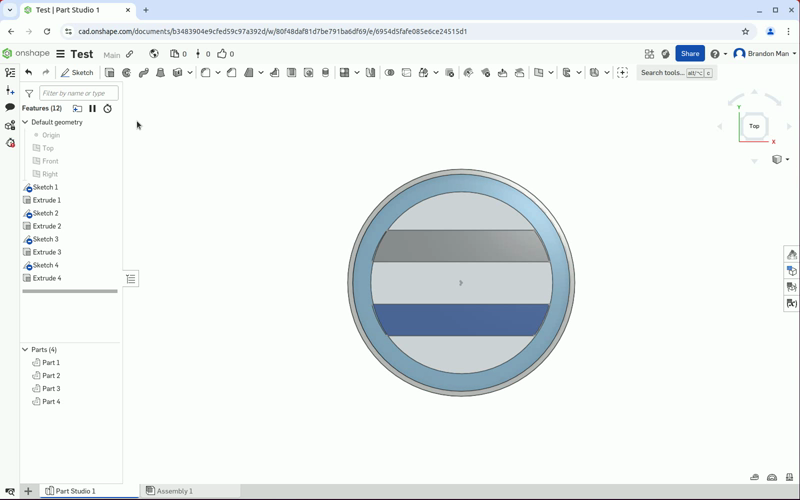
key(shift+7)
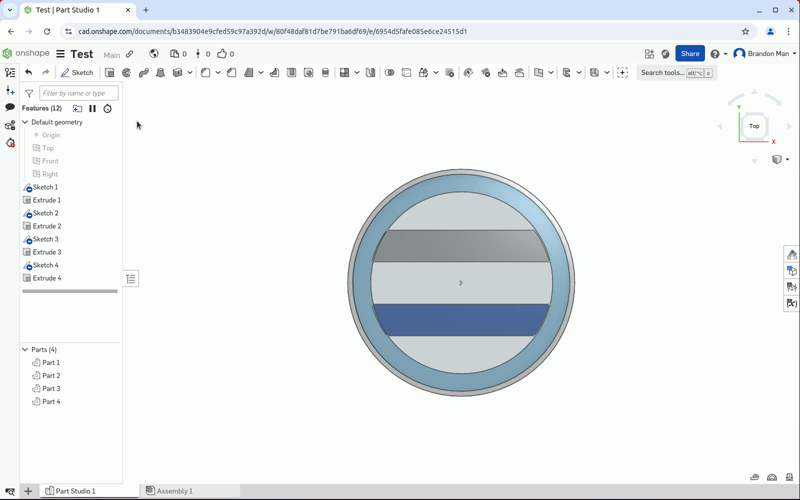
key(up, 3)
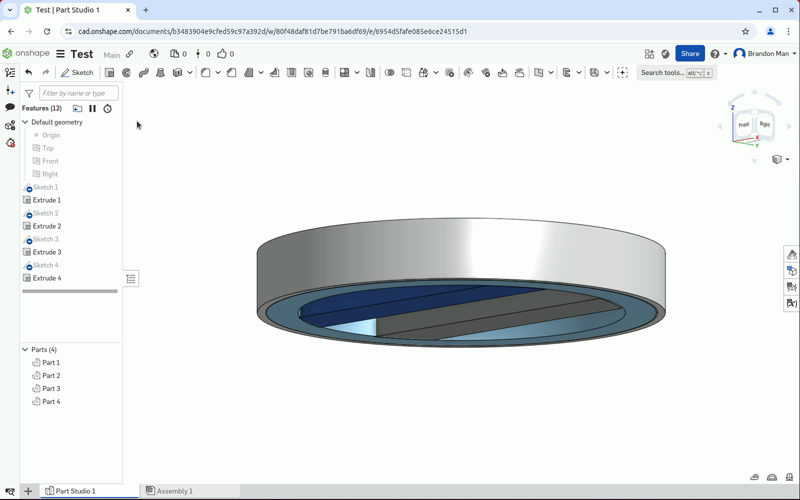
key(left, 3)
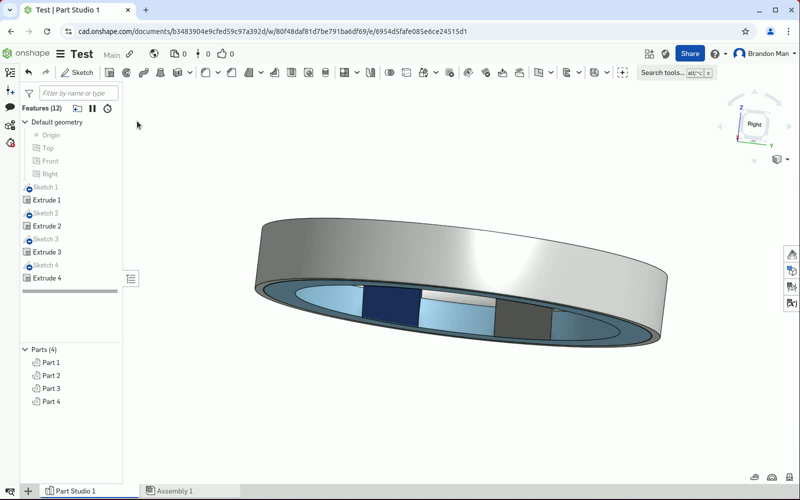
key(right, 3)
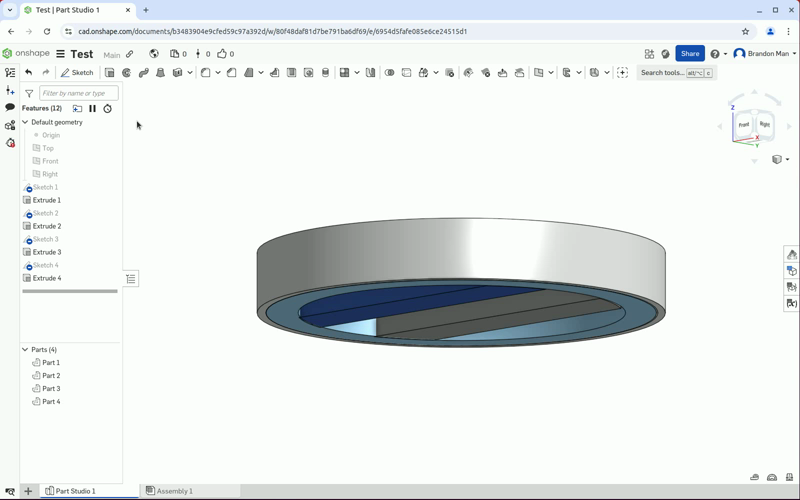
key(down, 3)
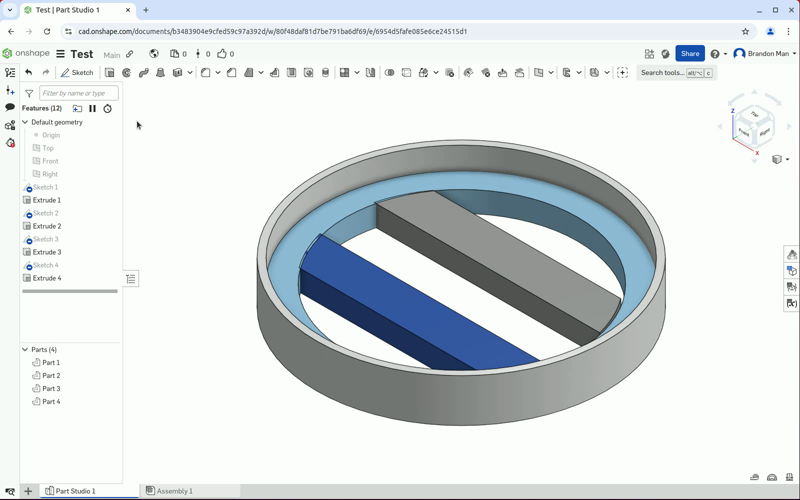
mouse_move(73, 189)
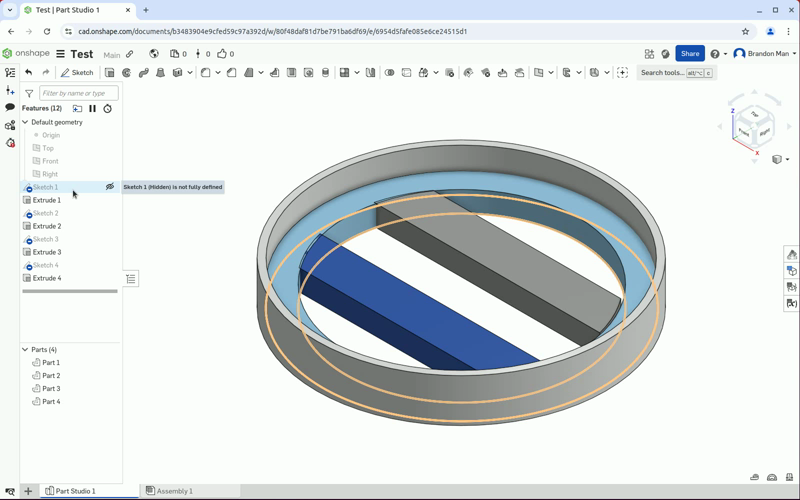
click(73, 189)